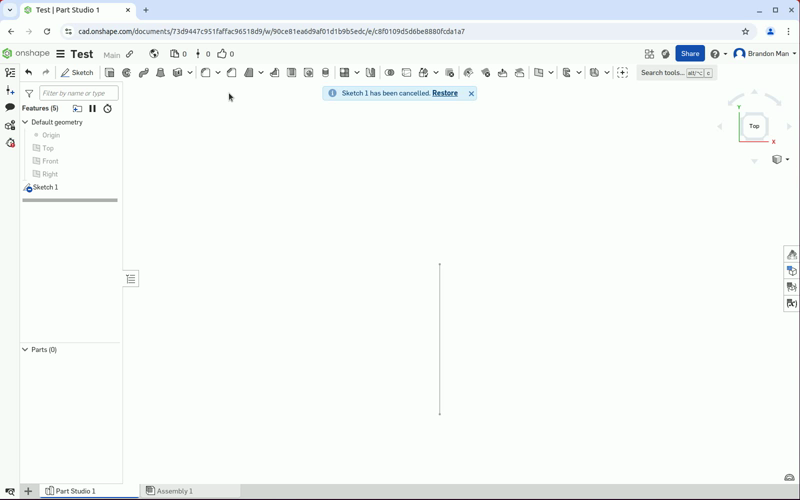
key(shift+h)
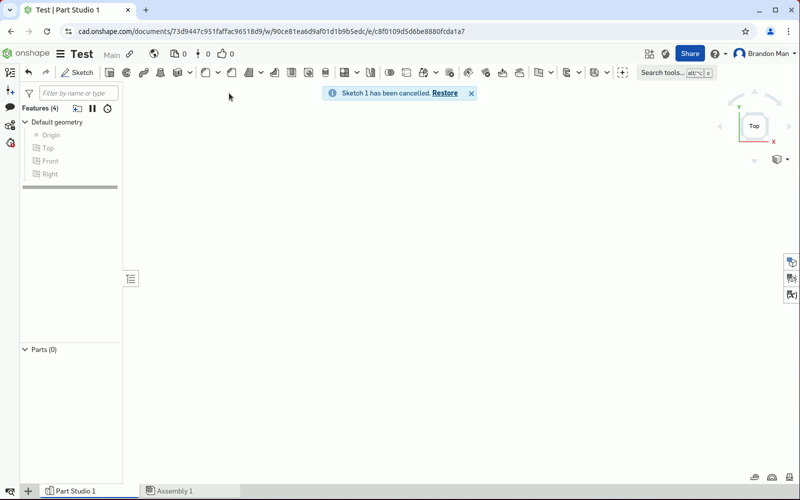
mouse_move(73, 352)
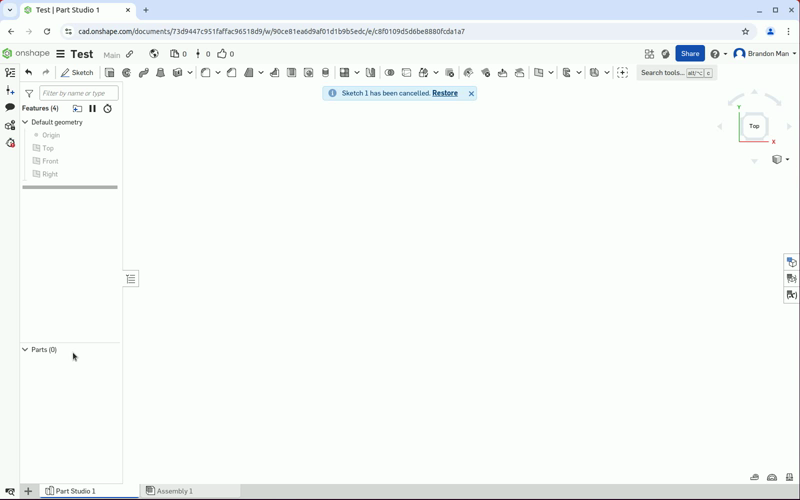
key(y)
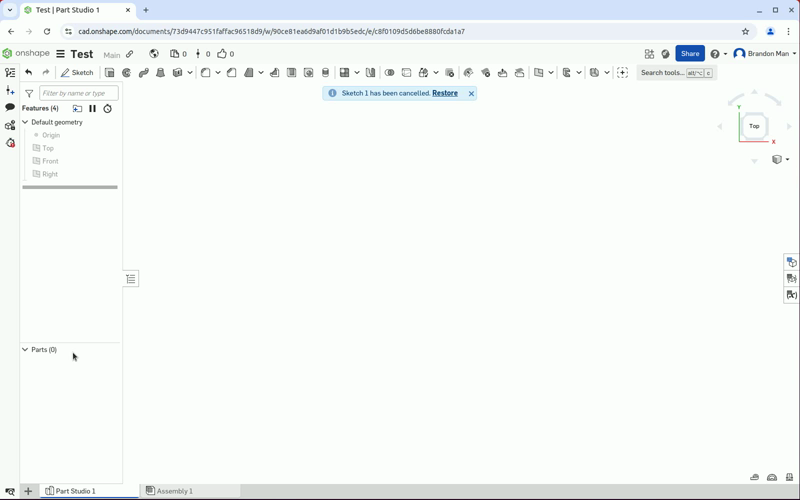
key(shift+p)
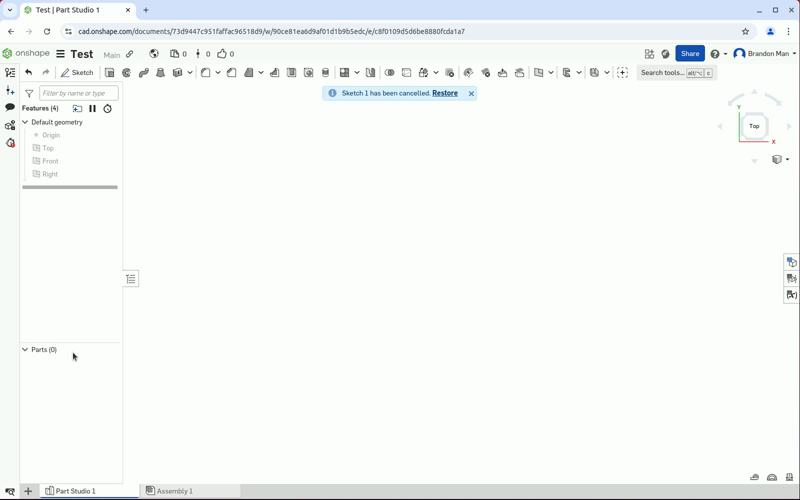
key(space)
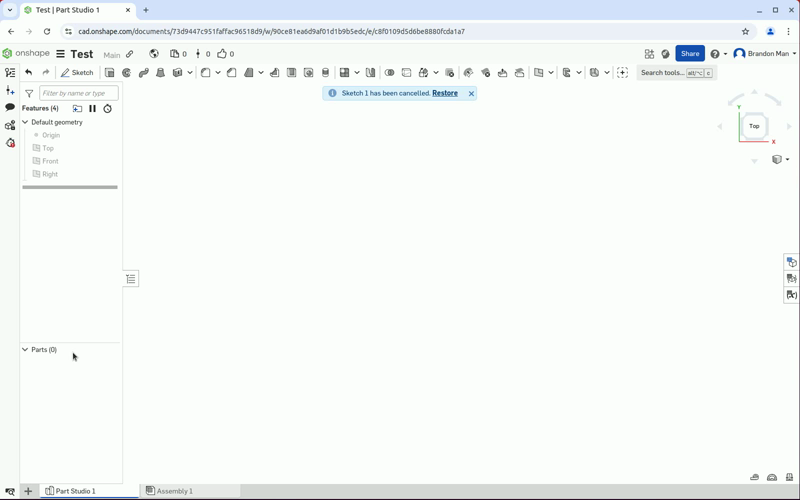
key_down(shift)
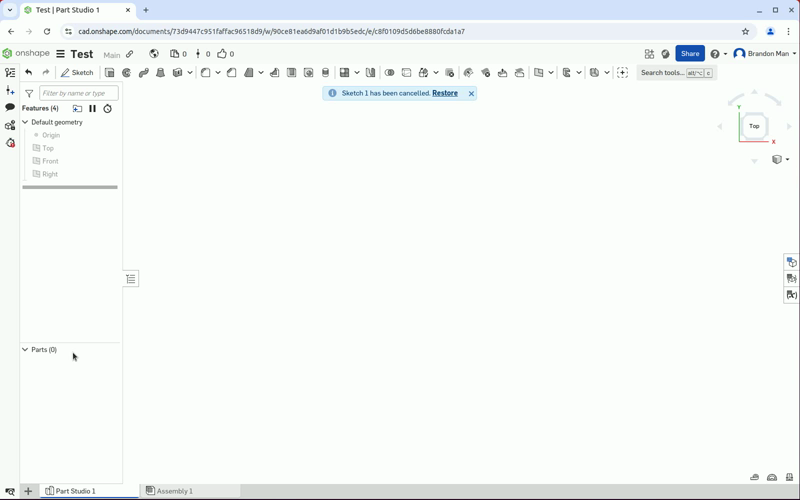
key(up)
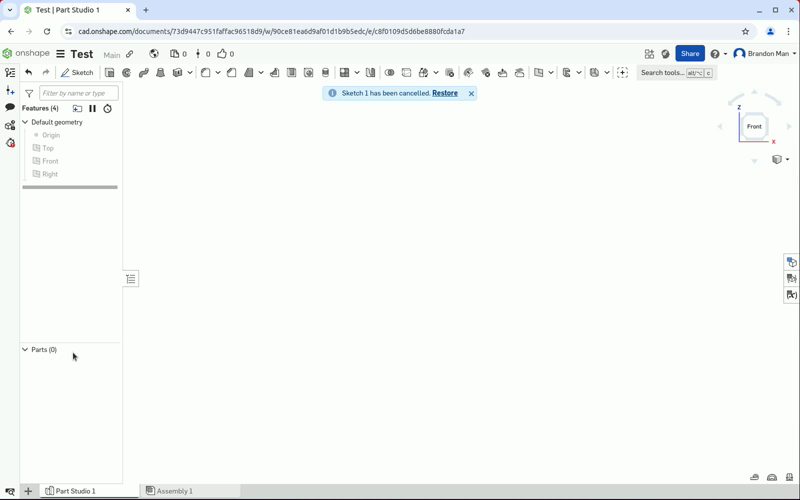
key_up(shift)
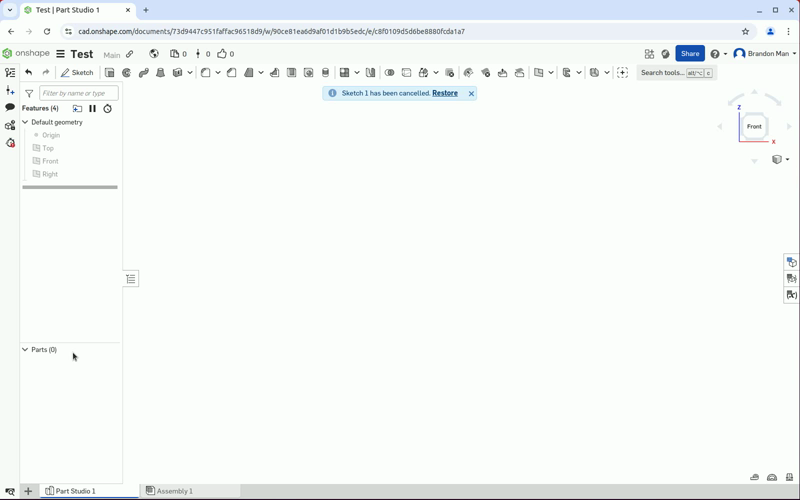
mouse_move(73, 352)
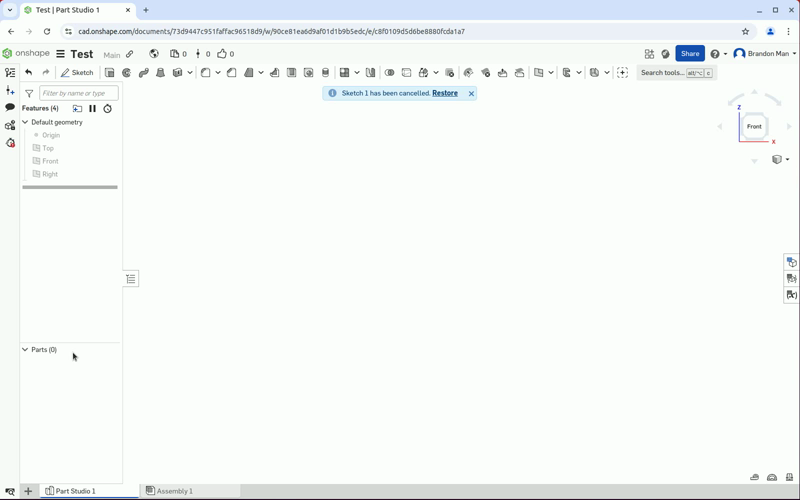
key(shift+y)
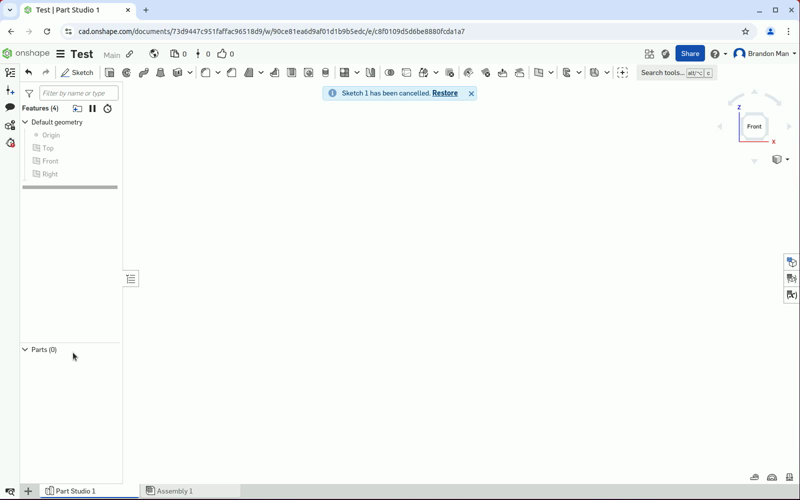
key(shift+s)
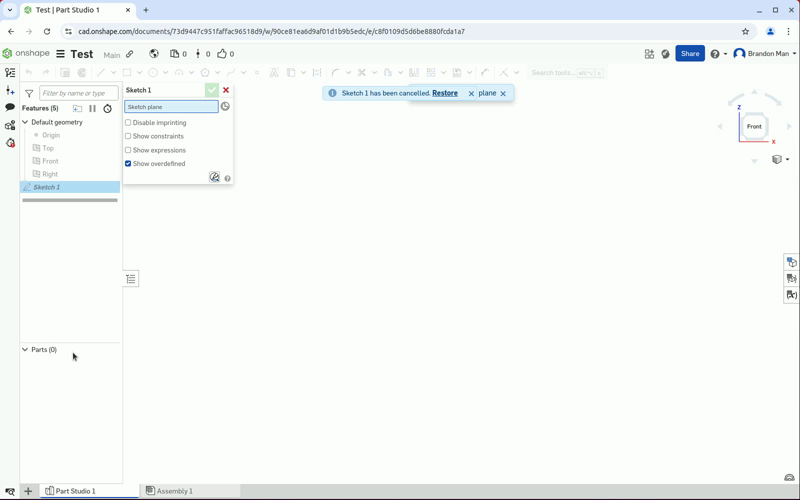
mouse_move(73, 163)
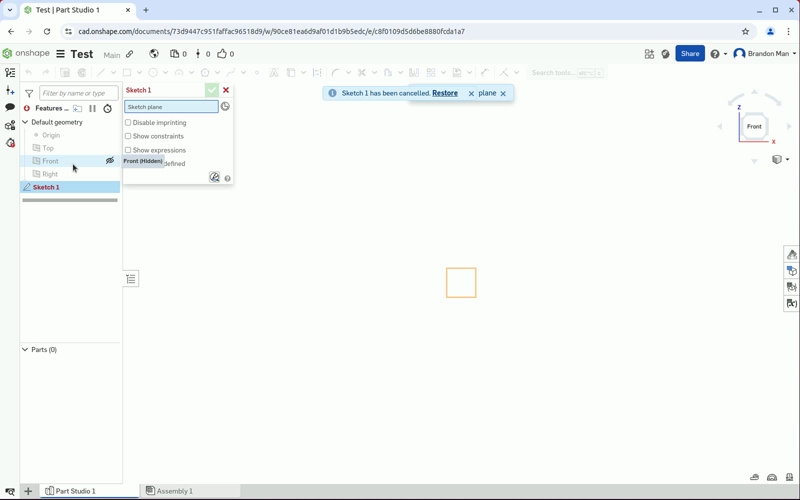
click(73, 163)
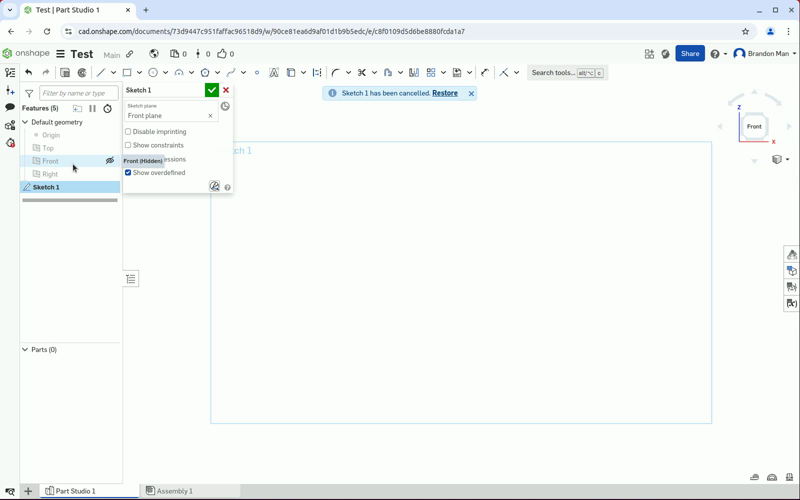
mouse_move(73, 352)
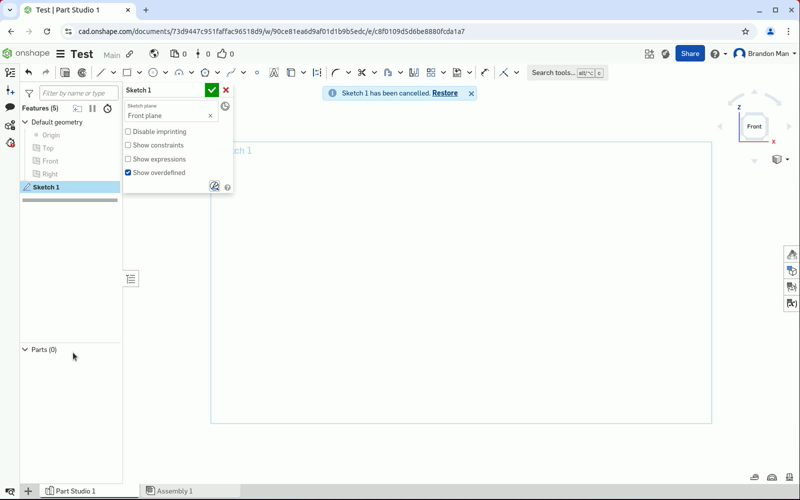
key(y)
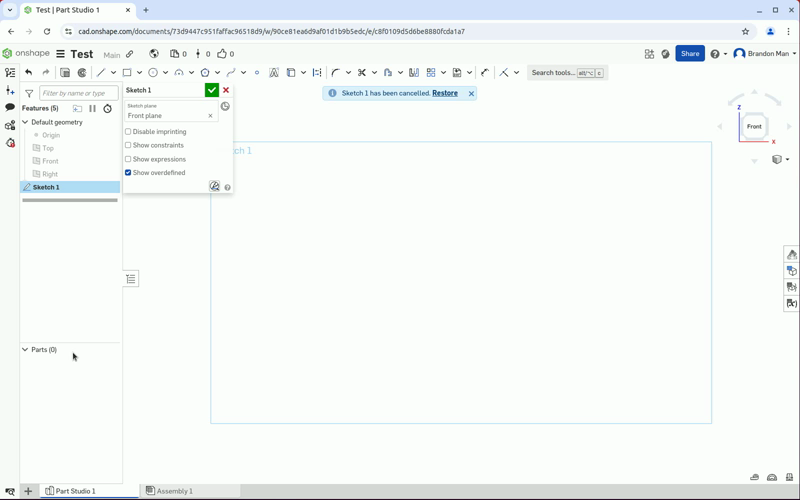
key(l)
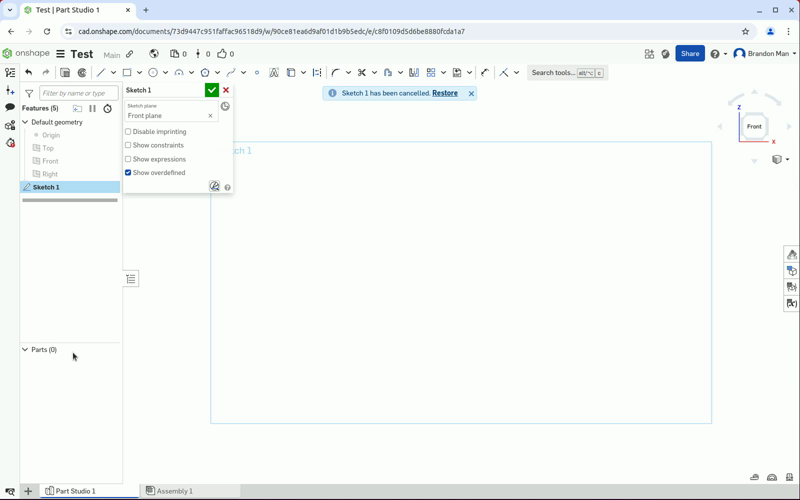
key_down(shift)
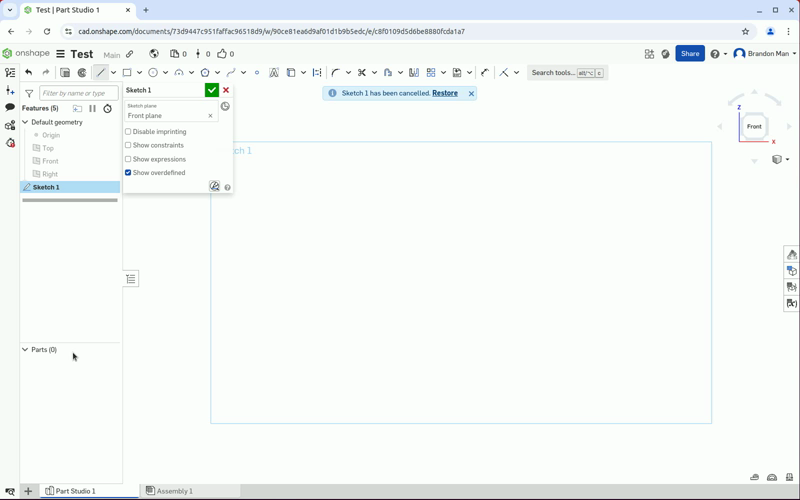
mouse_move(371, 343)
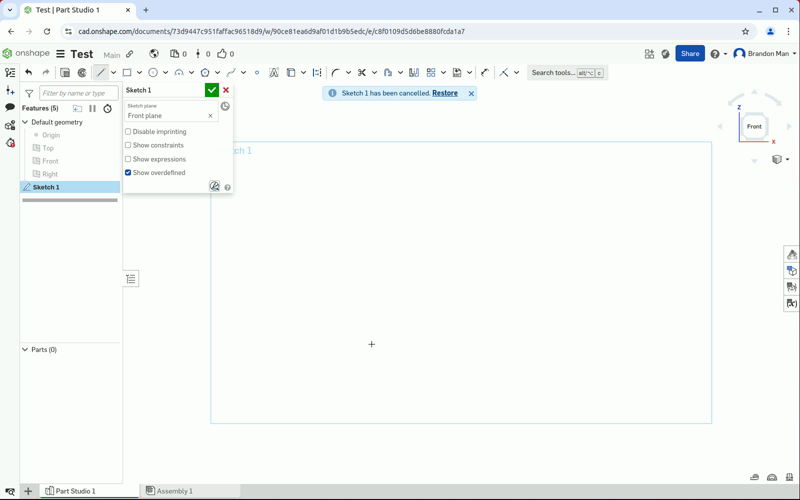
click(371, 343)
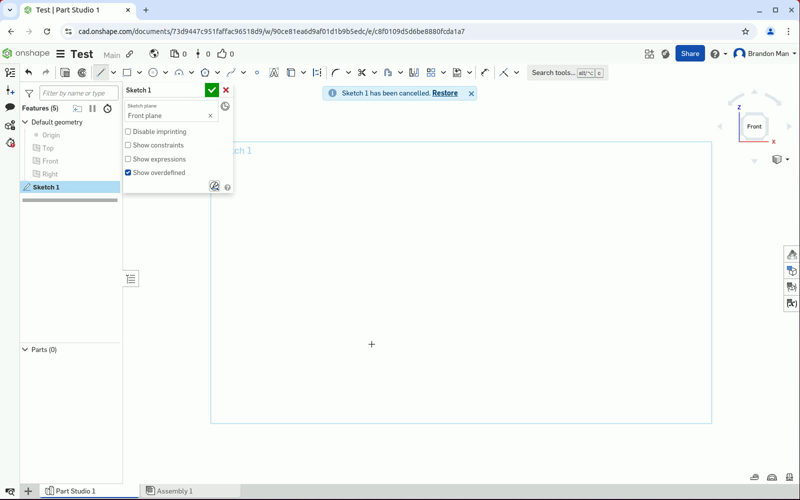
key_up(shift)
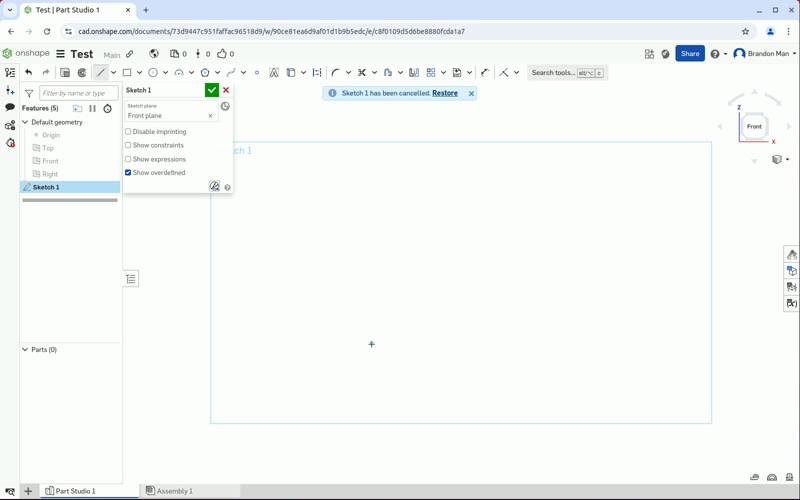
key_down(shift)
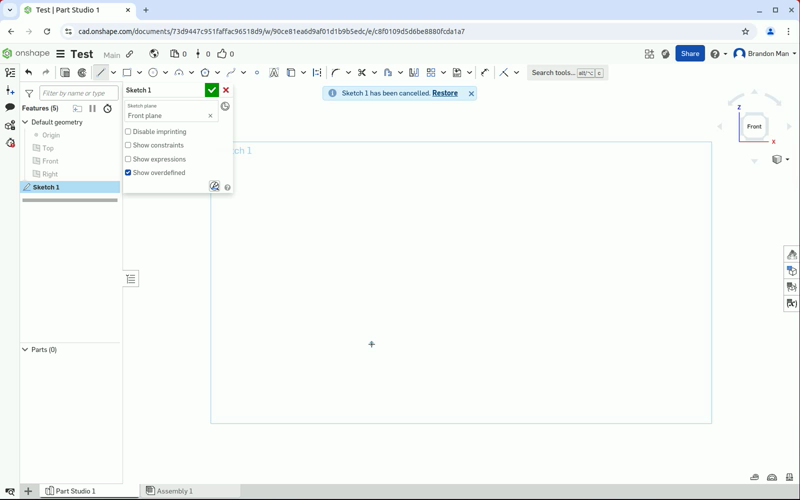
mouse_move(401, 343)
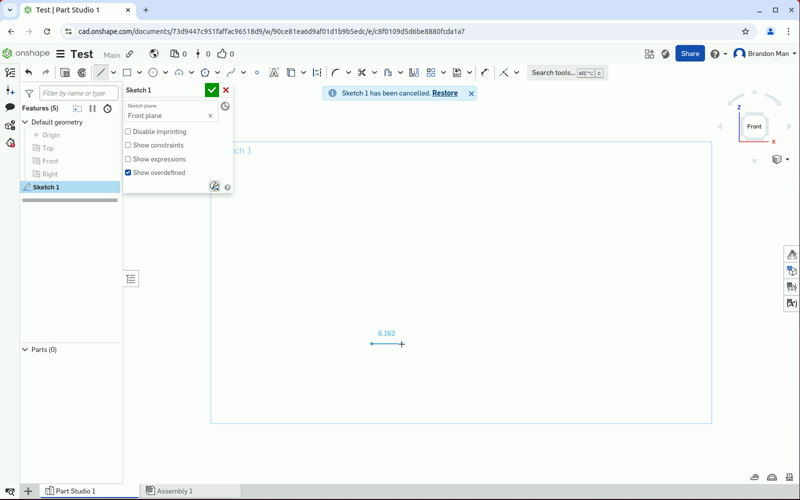
mouse_move(382, 343)
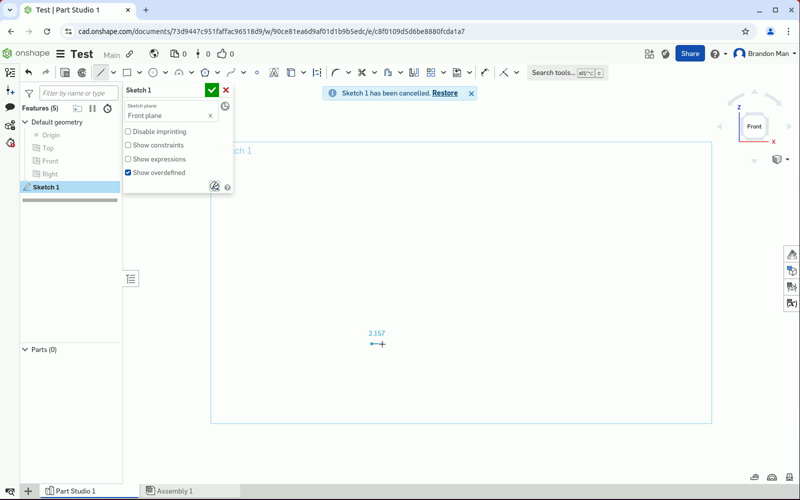
click(382, 343)
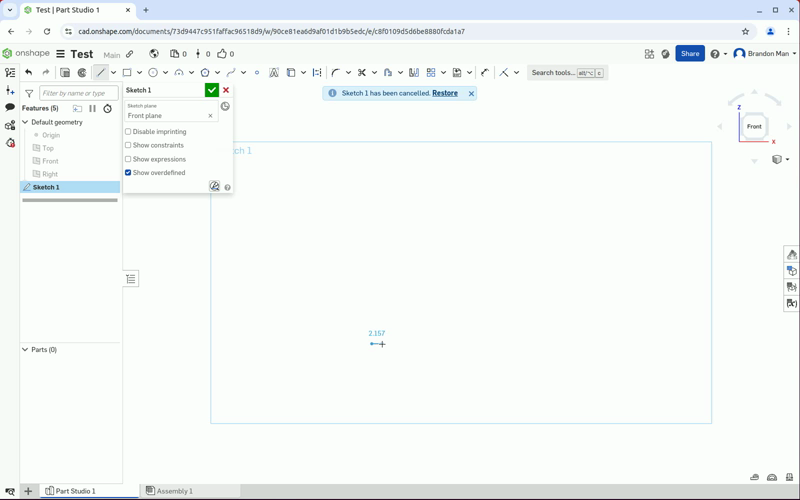
key_up(shift)
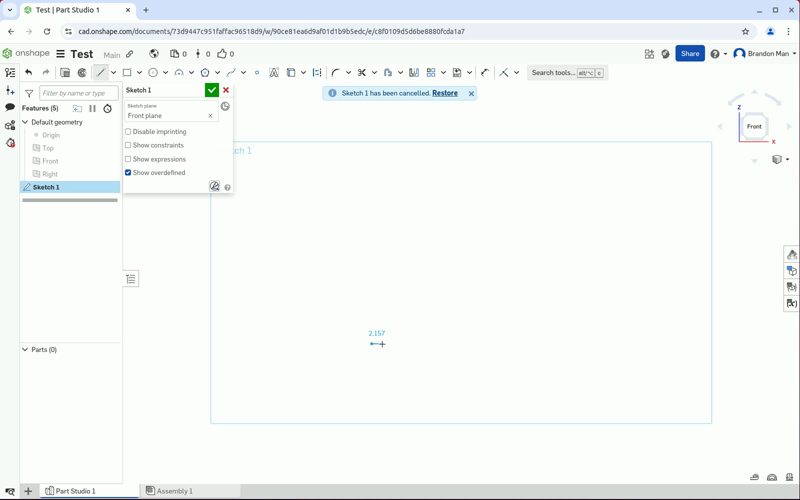
key_down(shift)
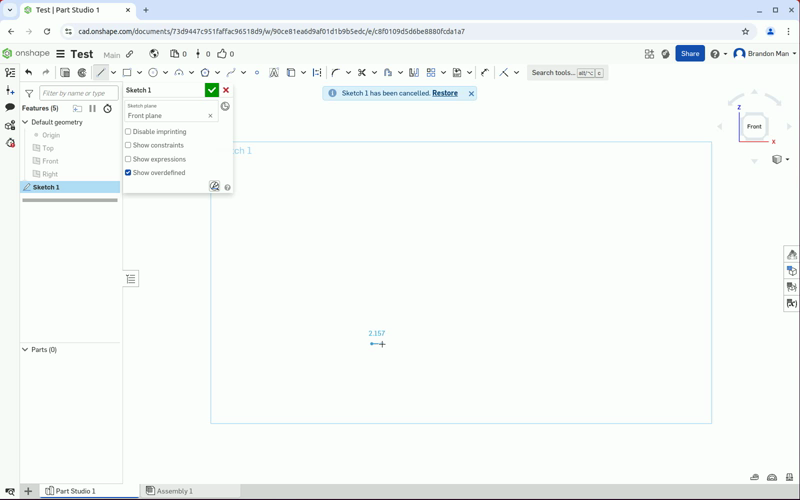
mouse_move(382, 244)
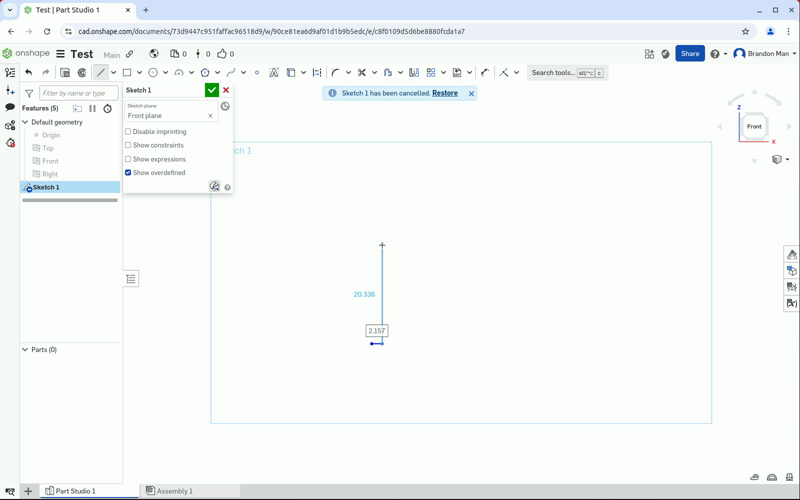
click(382, 244)
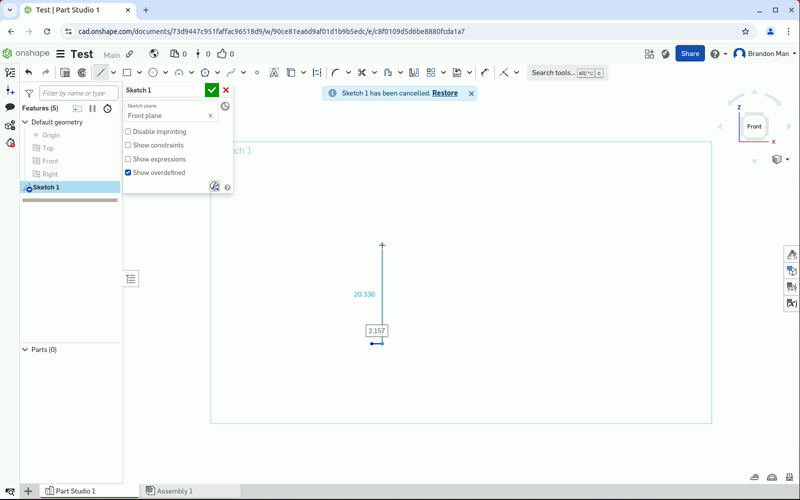
key_up(shift)
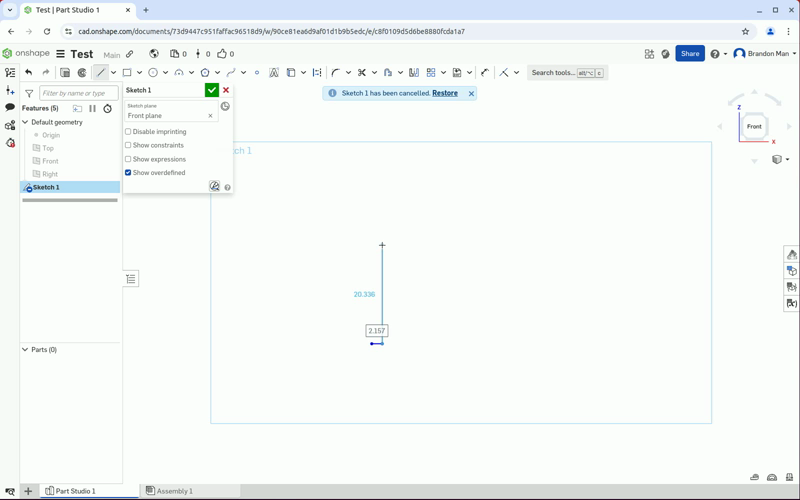
key(esc)
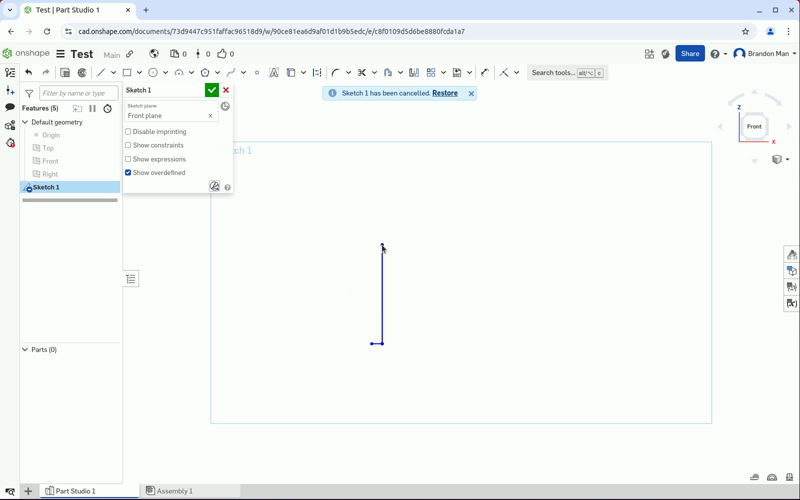
key(a)
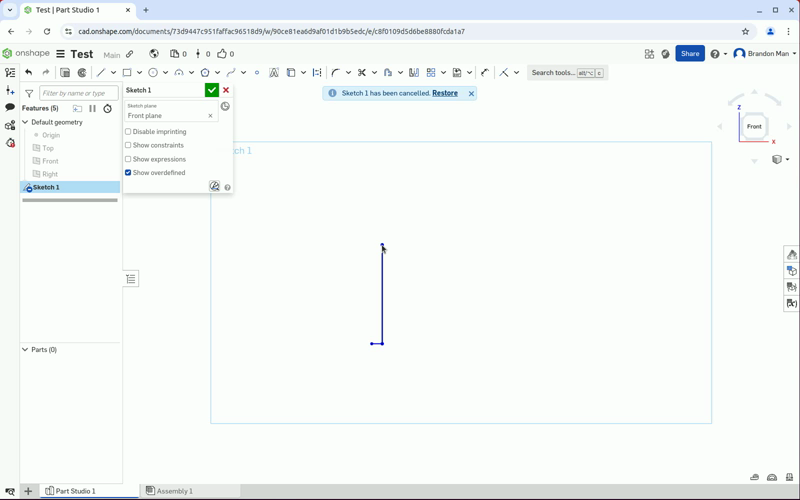
mouse_move(382, 244)
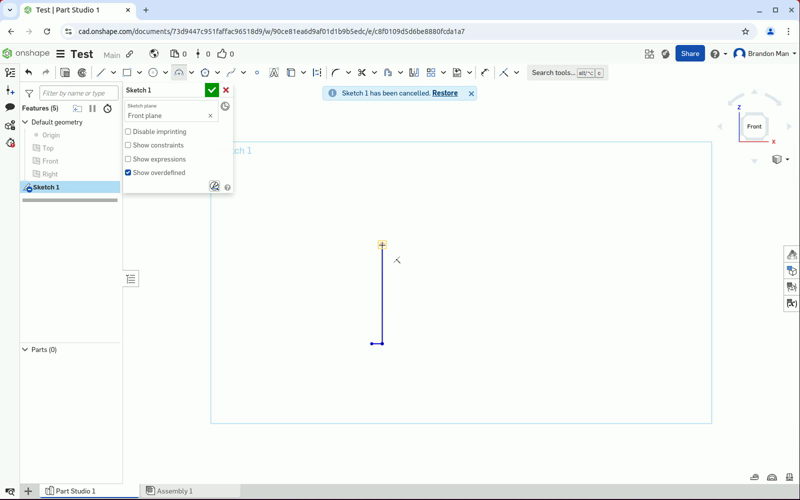
click(382, 244)
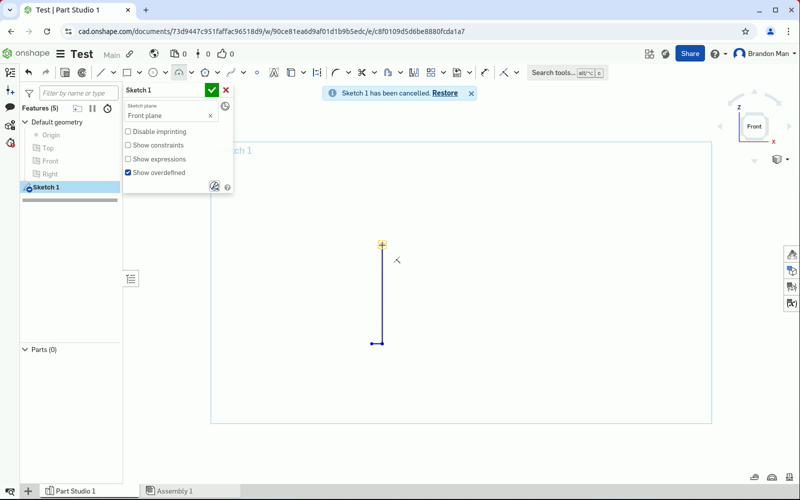
key_down(shift)
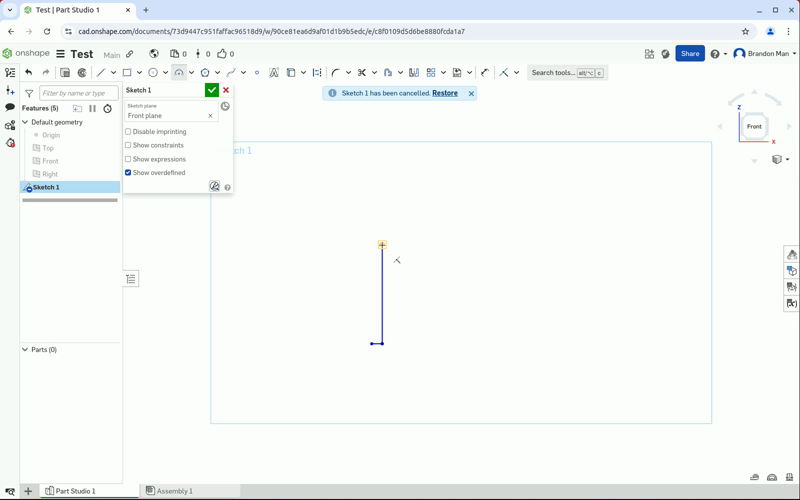
mouse_move(399, 227)
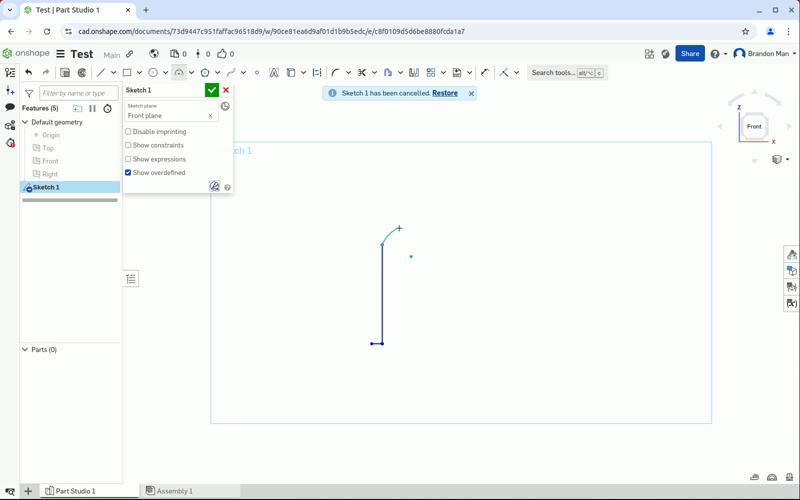
click(399, 227)
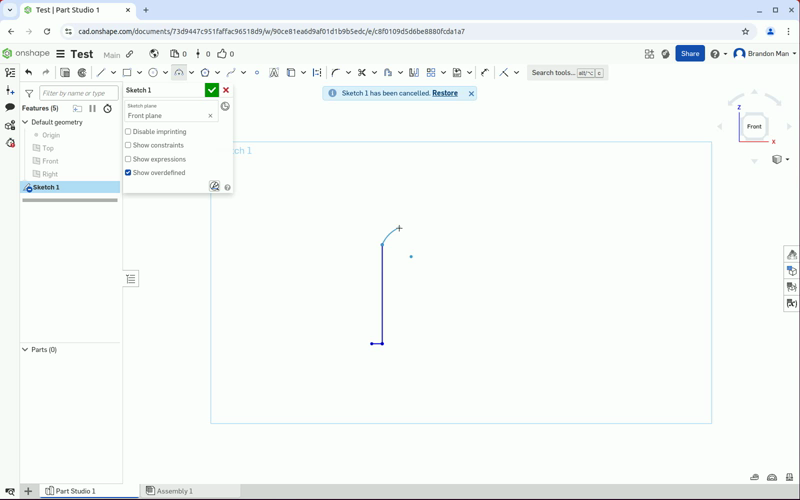
mouse_move(387, 232)
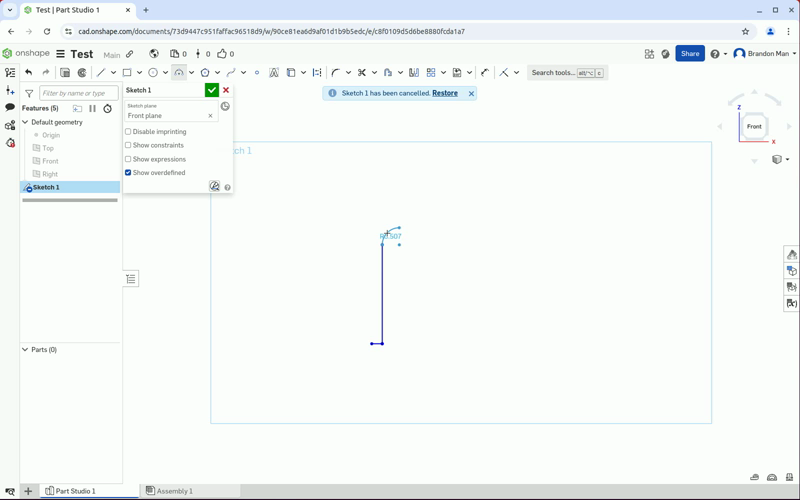
click(387, 232)
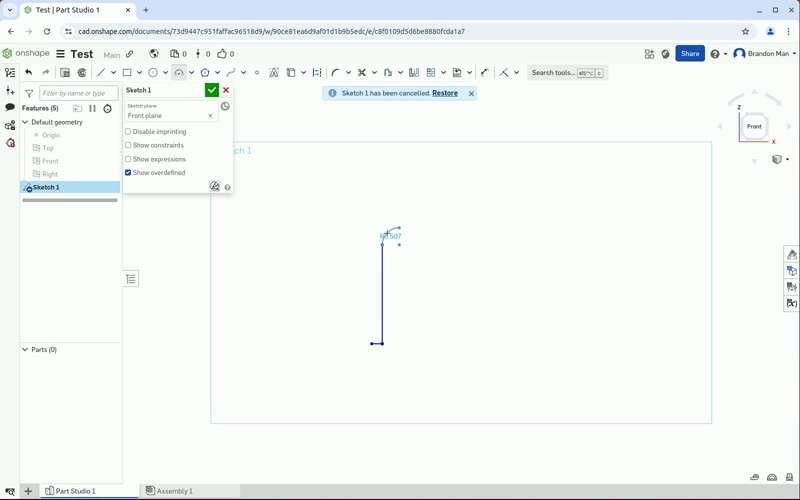
key_up(shift)
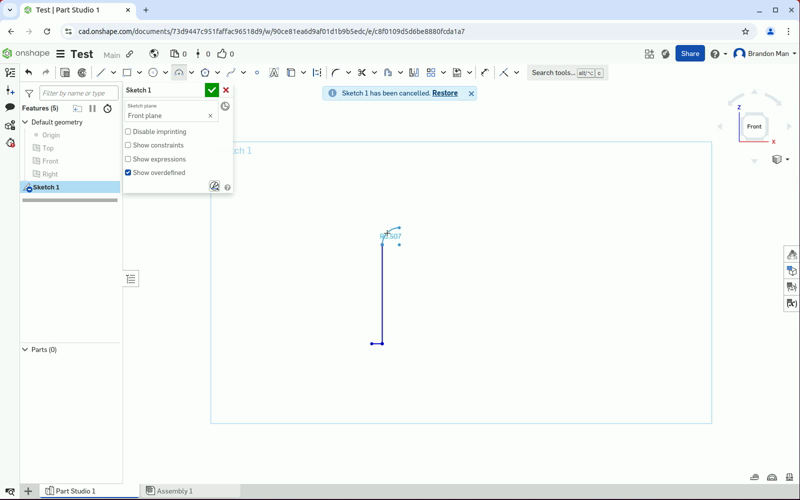
key(esc)
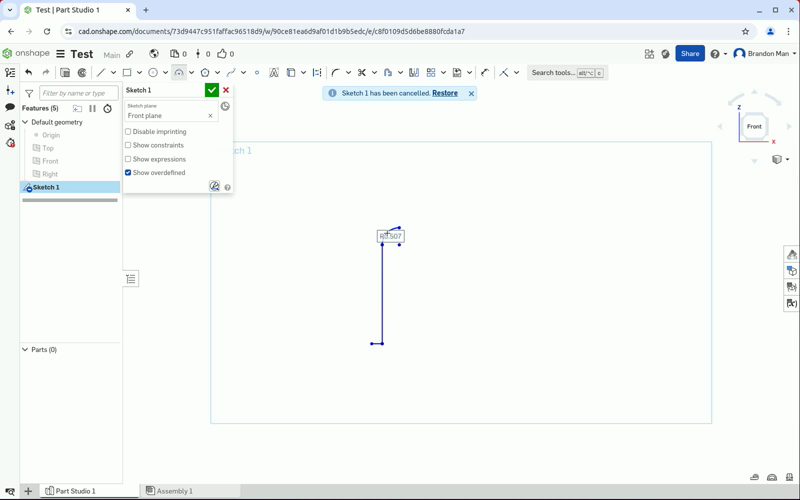
key(l)
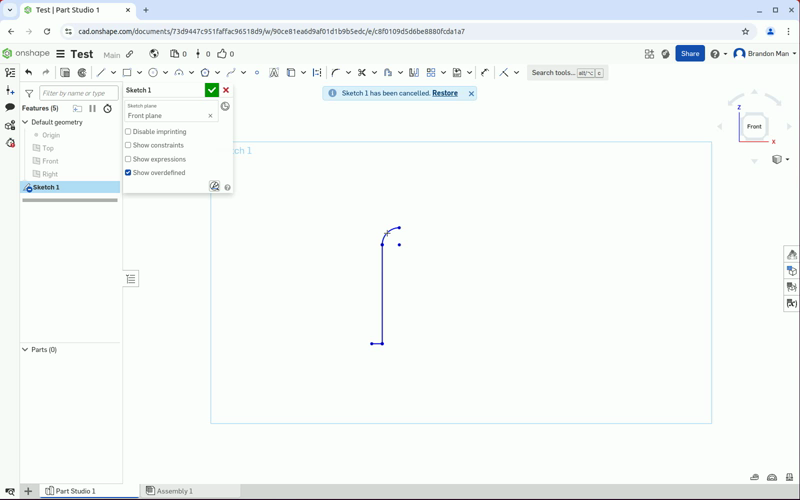
mouse_move(399, 227)
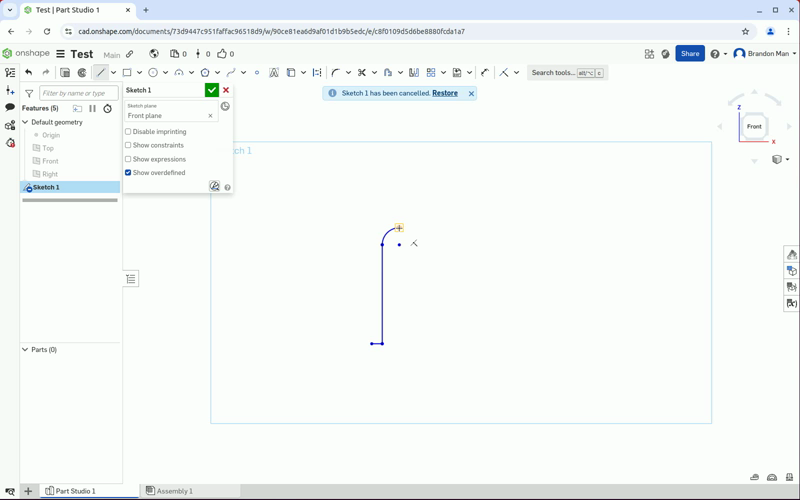
click(399, 227)
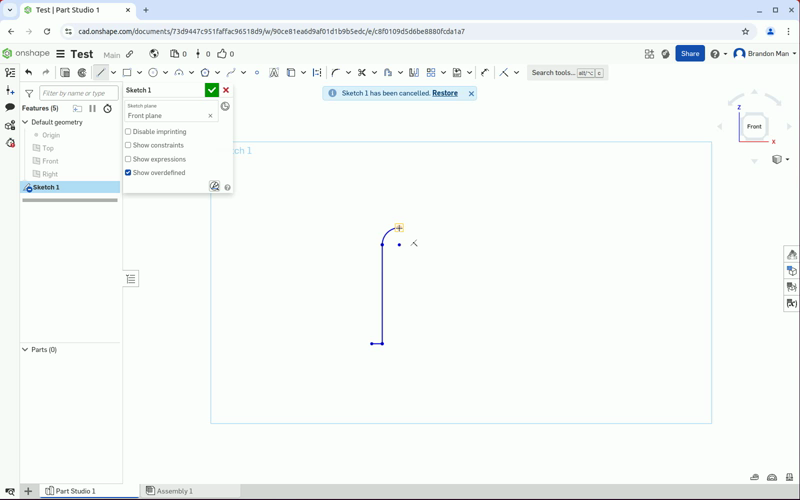
key_down(shift)
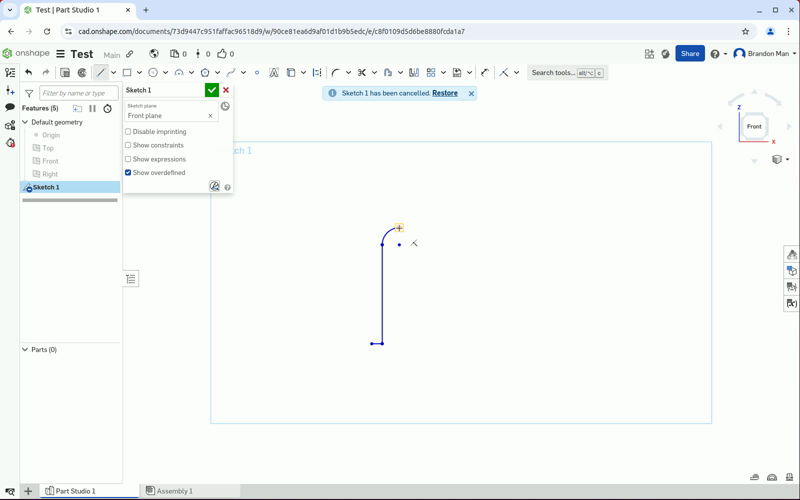
mouse_move(572, 227)
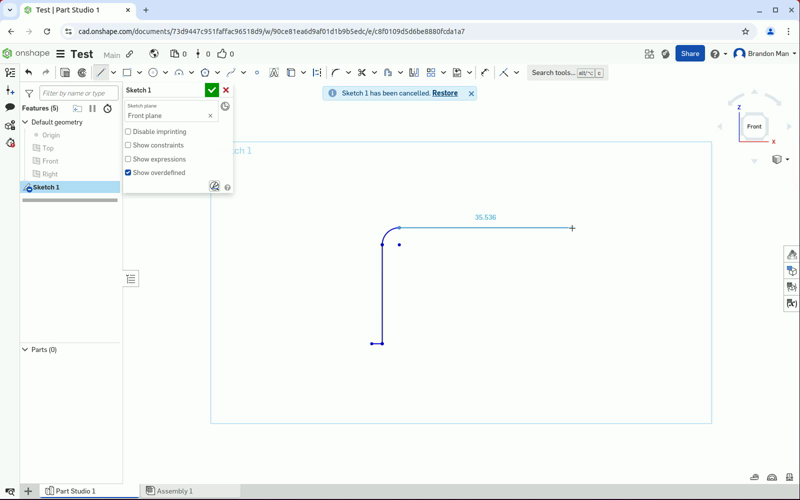
click(572, 227)
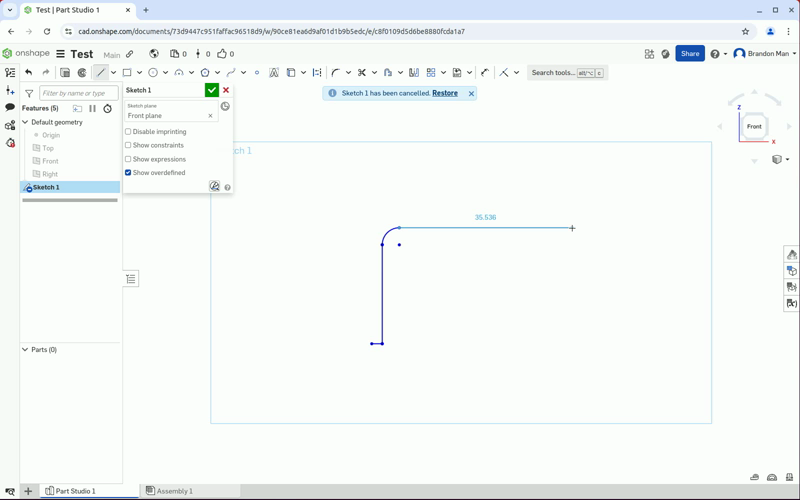
key_up(shift)
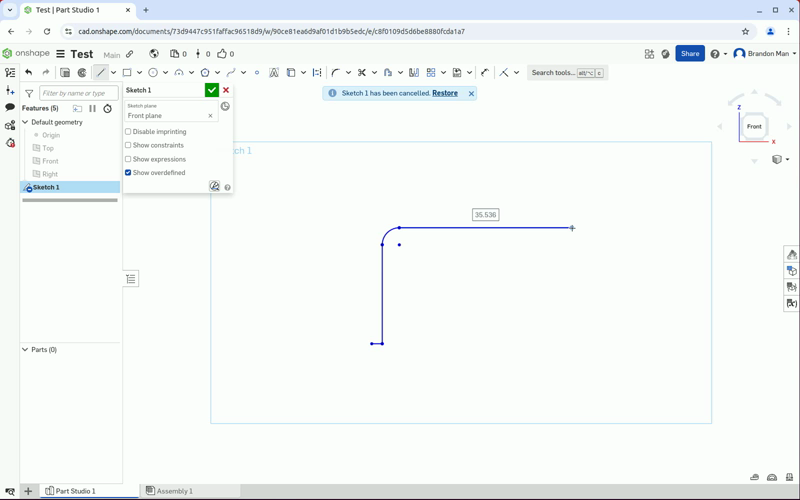
key_down(shift)
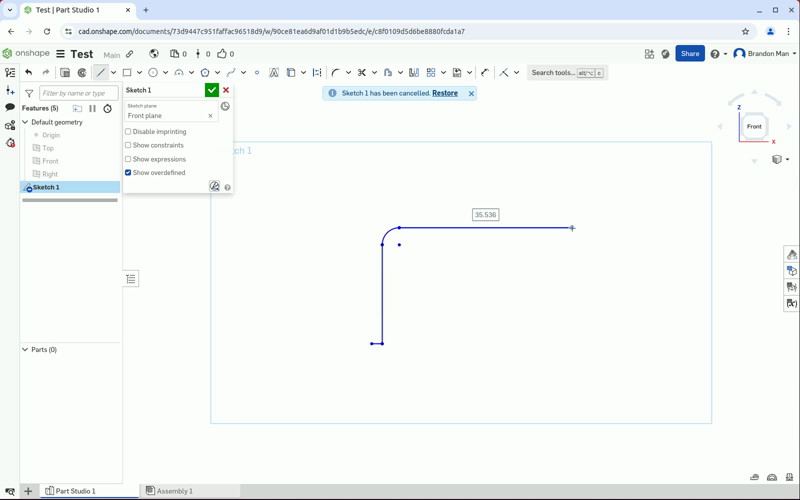
mouse_move(589, 227)
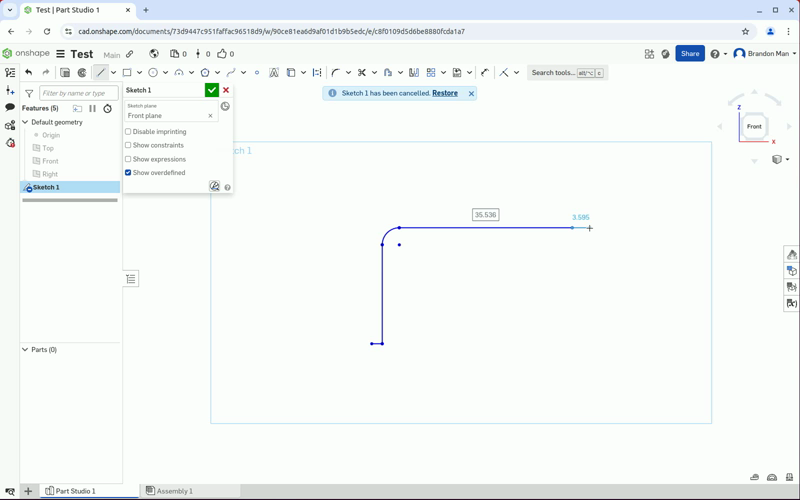
mouse_move(572, 219)
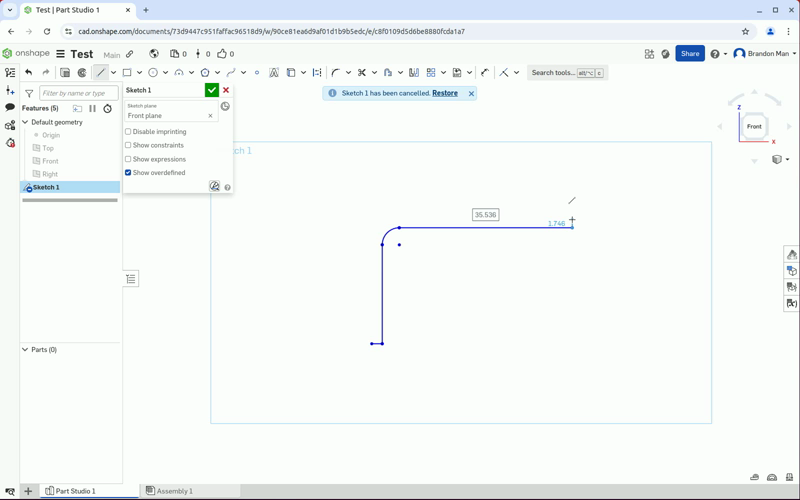
click(572, 219)
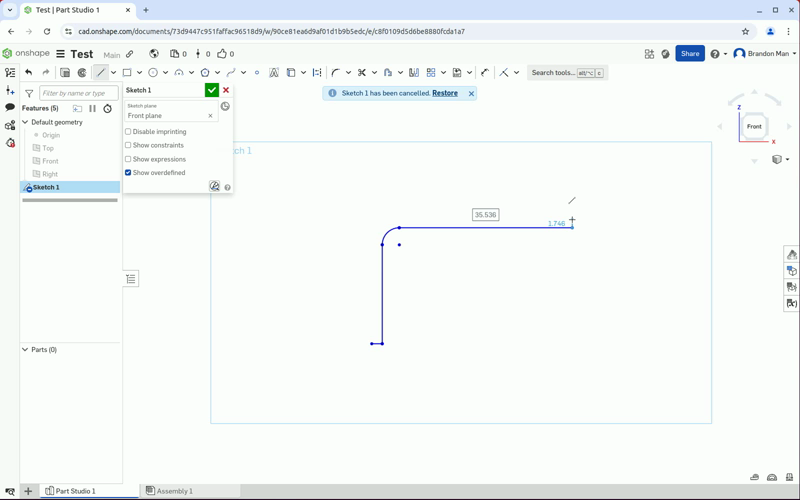
key_up(shift)
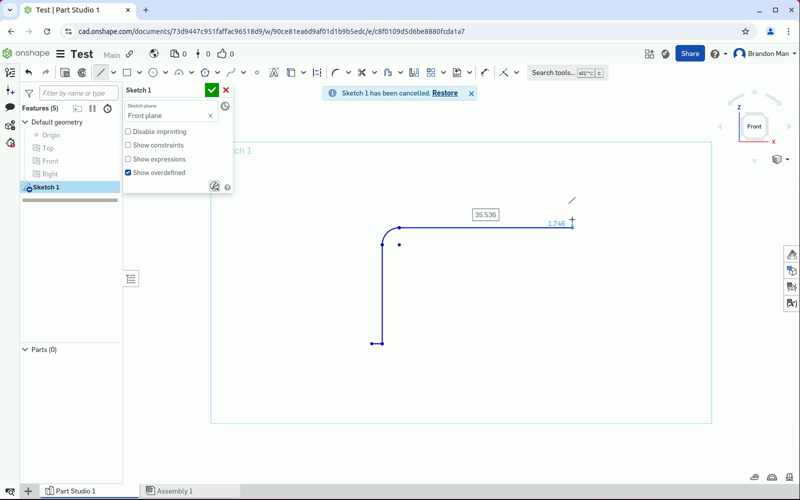
key_down(shift)
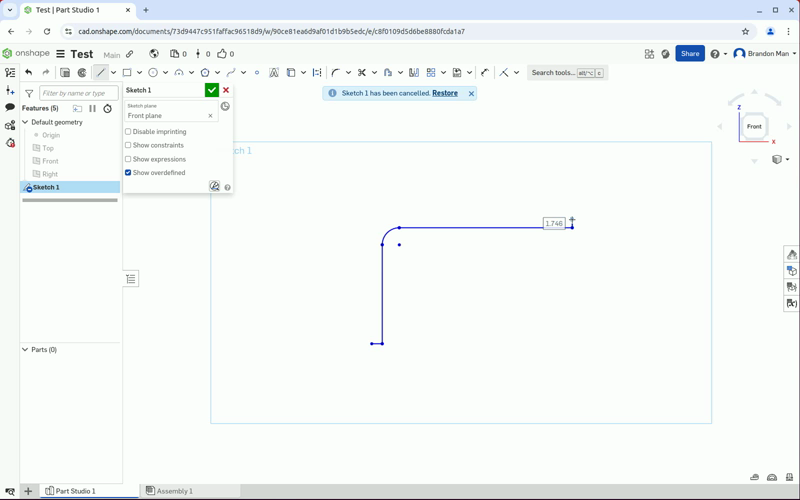
mouse_move(399, 219)
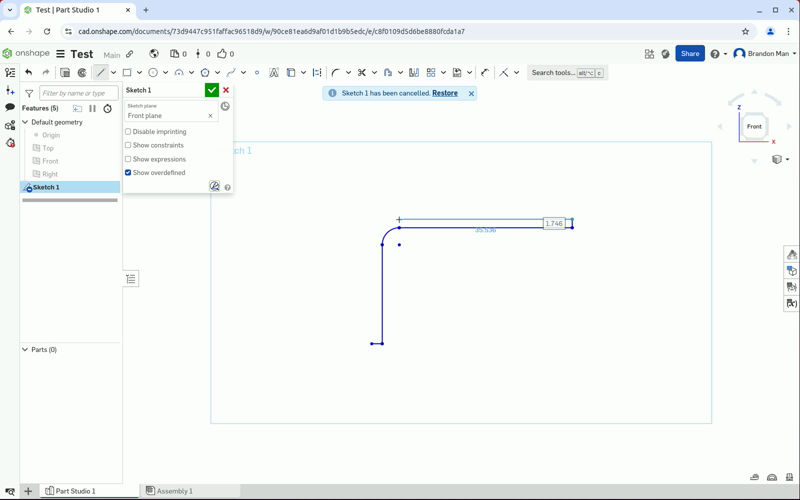
click(399, 219)
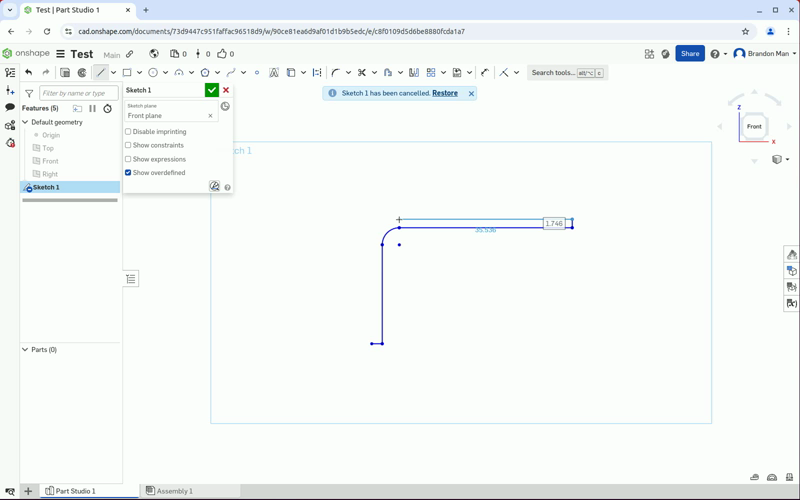
key_up(shift)
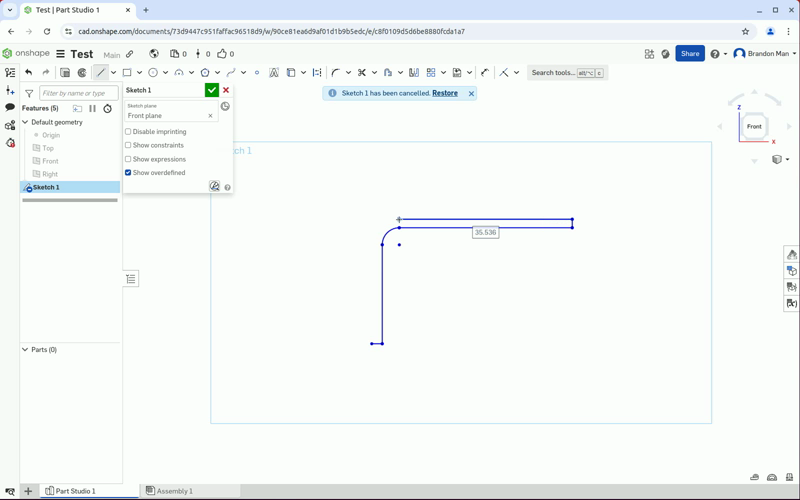
key(esc)
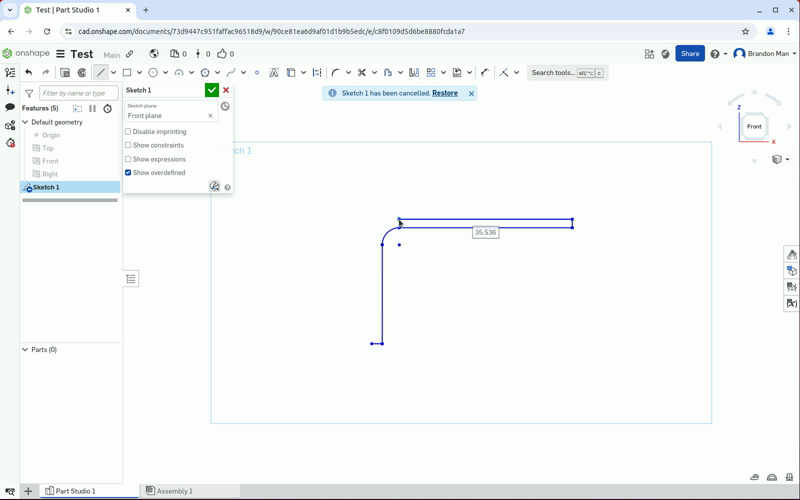
key(a)
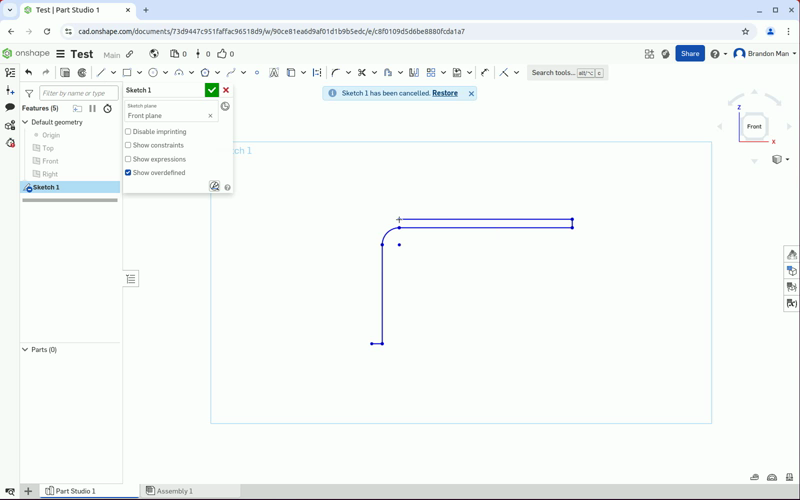
mouse_move(399, 219)
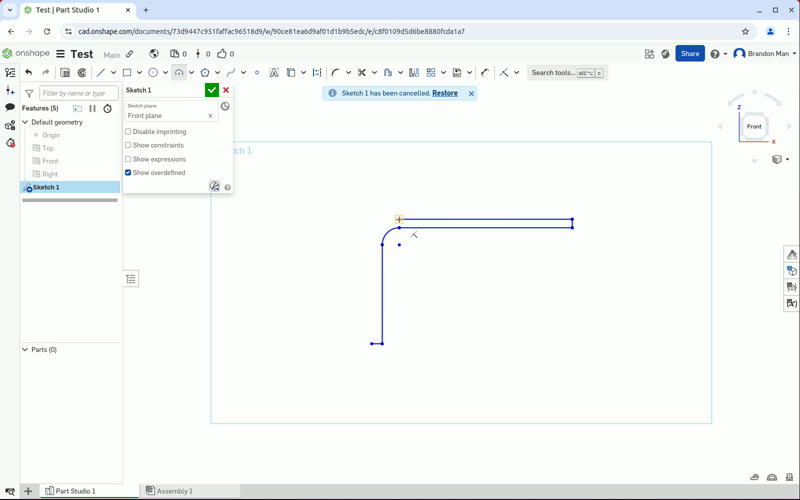
click(399, 219)
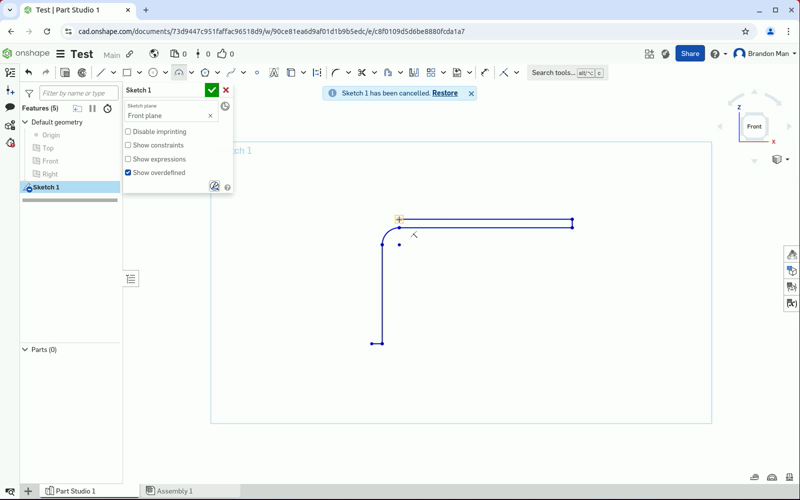
key_down(shift)
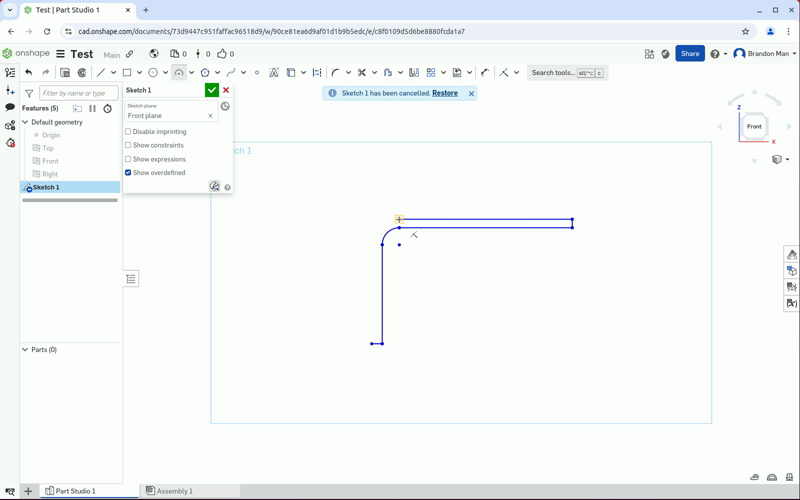
mouse_move(371, 244)
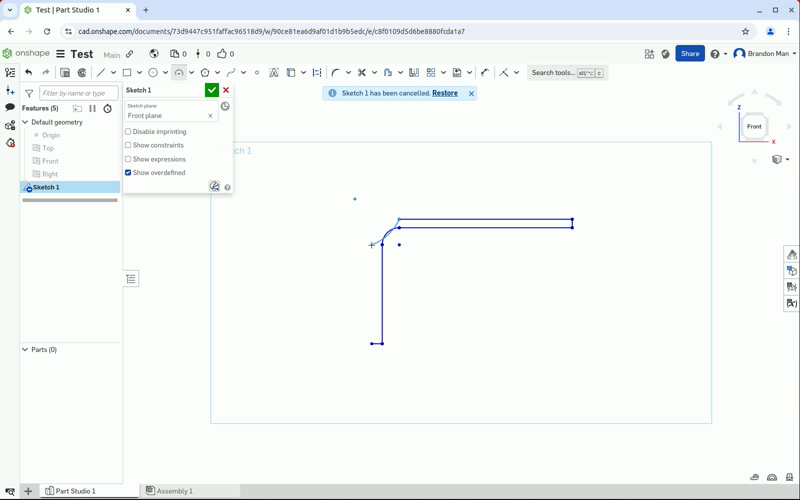
click(371, 244)
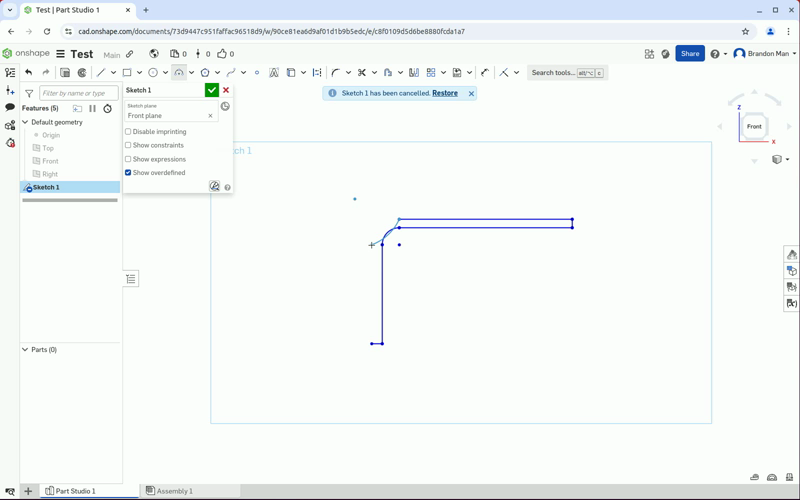
mouse_move(380, 226)
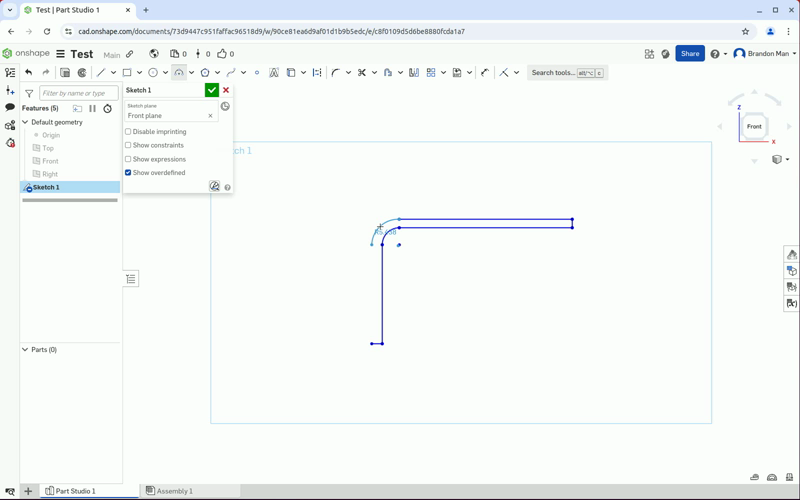
click(380, 226)
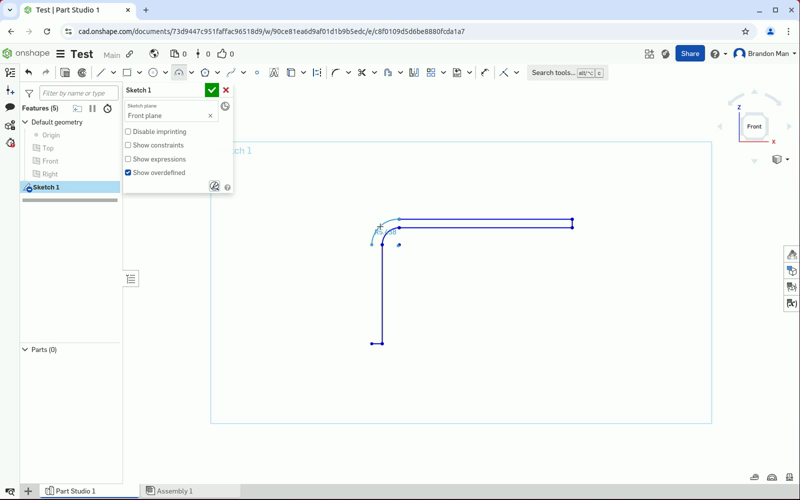
key_up(shift)
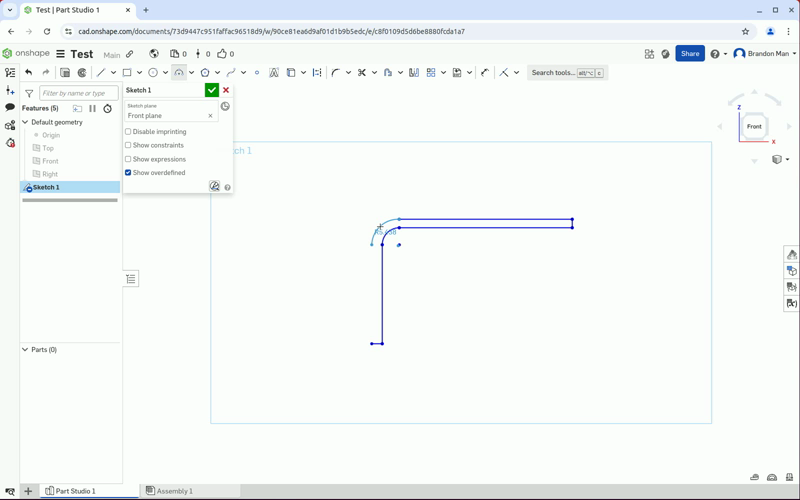
key(esc)
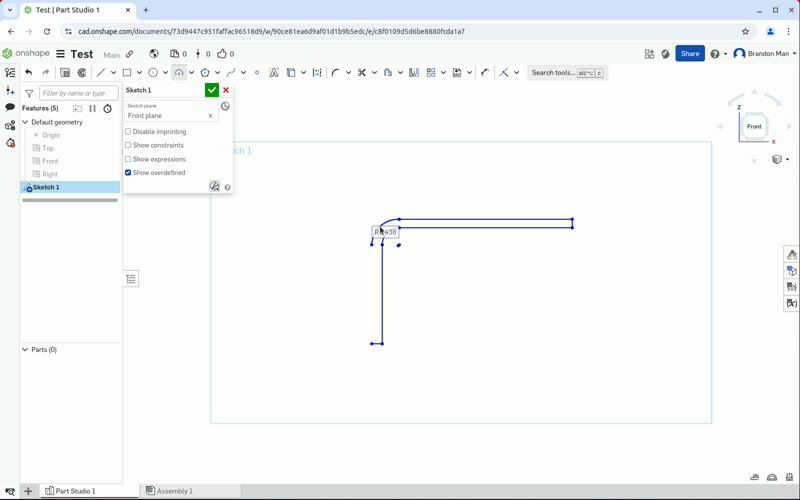
key(l)
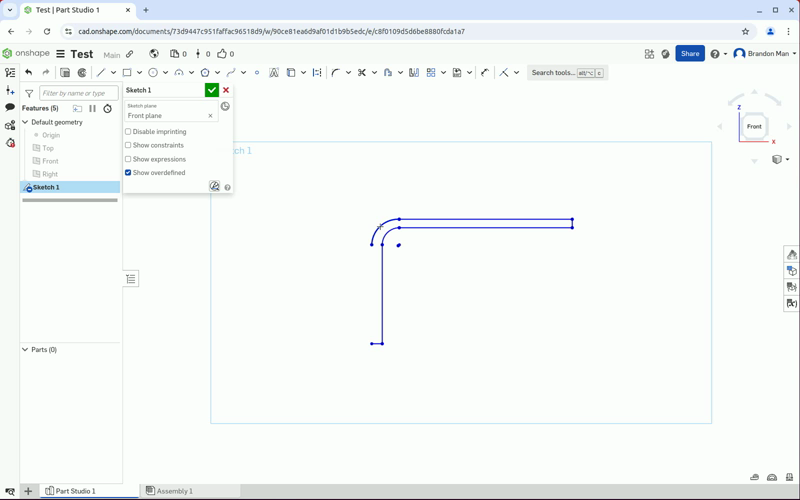
mouse_move(371, 244)
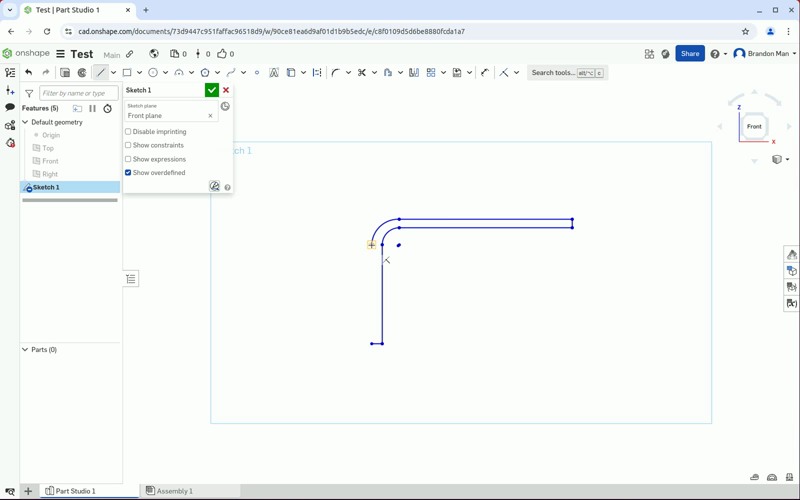
click(371, 244)
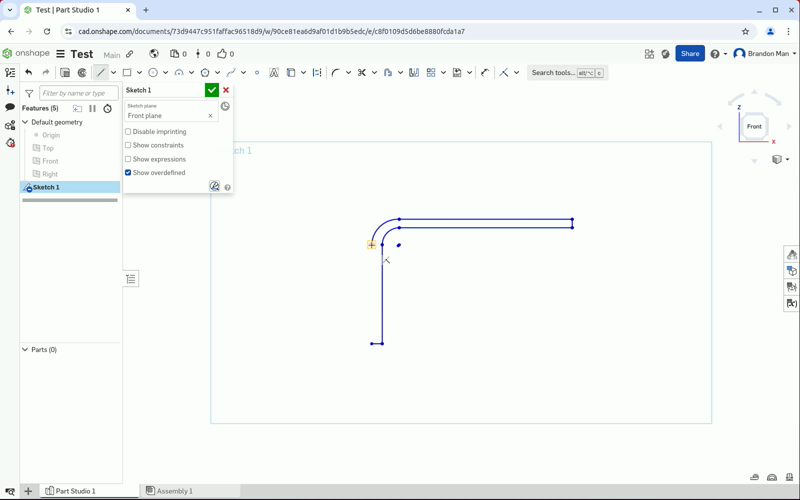
key_down(shift)
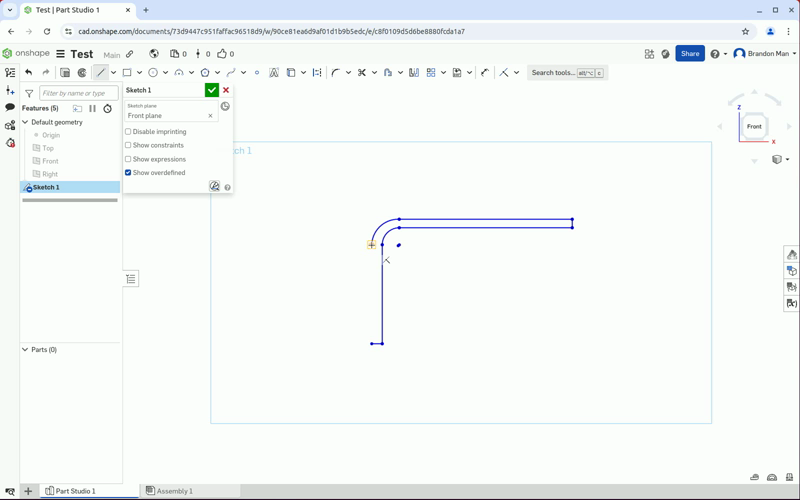
mouse_move(371, 343)
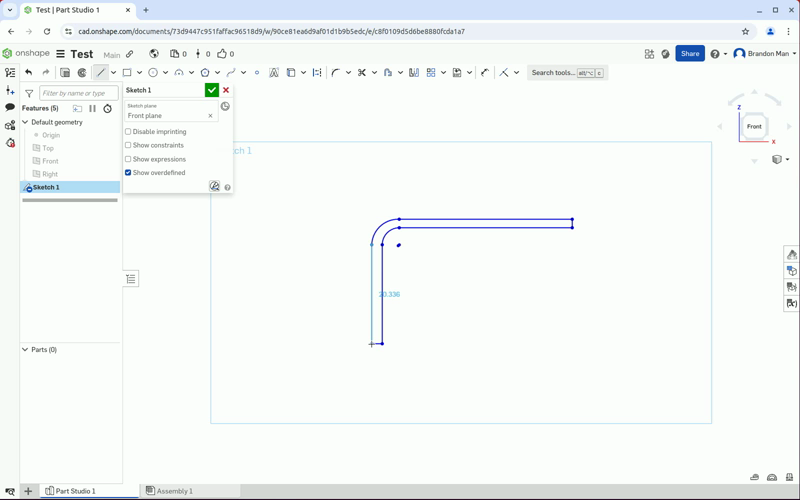
key_up(shift)
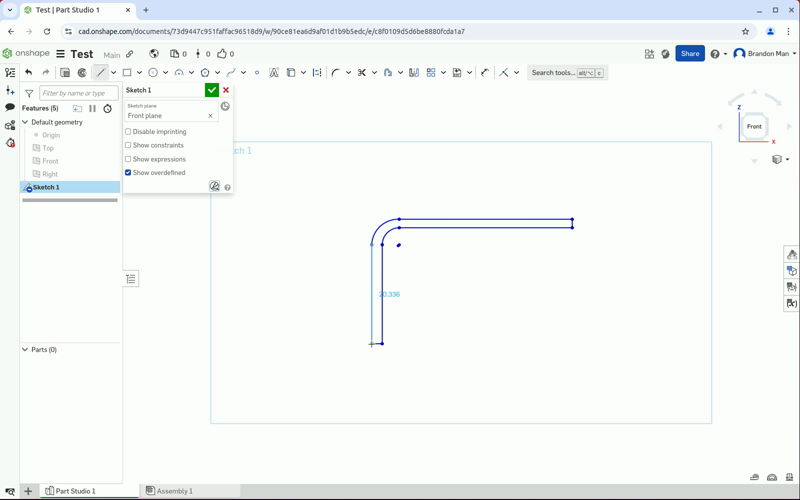
click(371, 343)
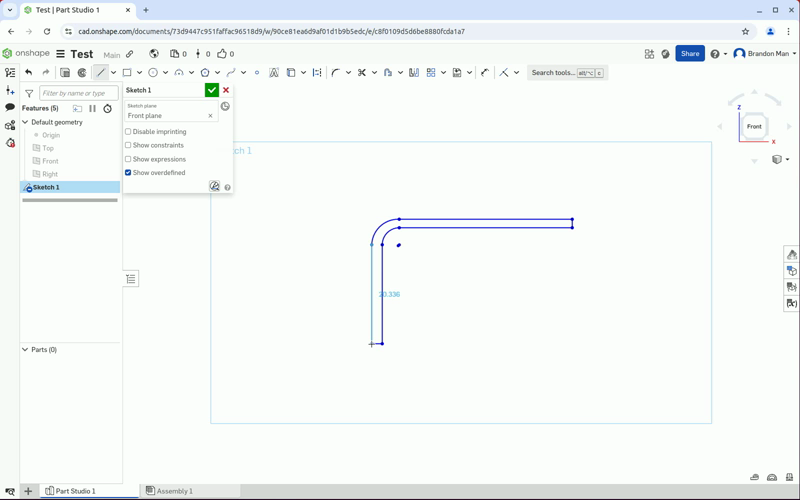
key(esc)
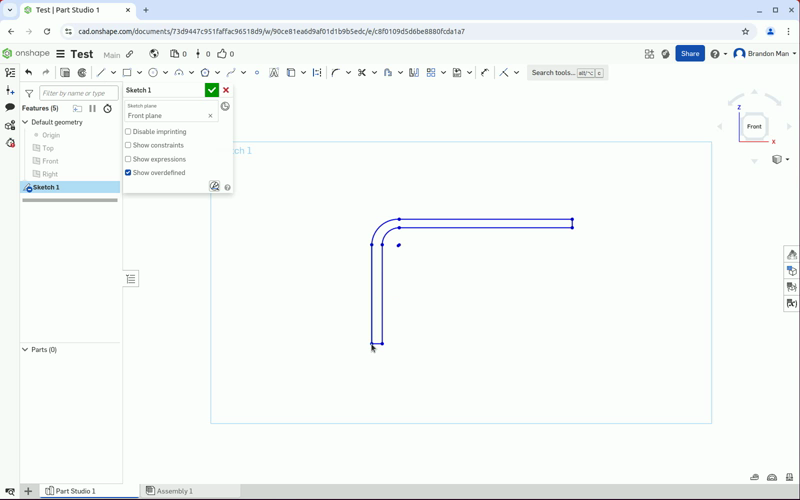
mouse_move(494, 224)
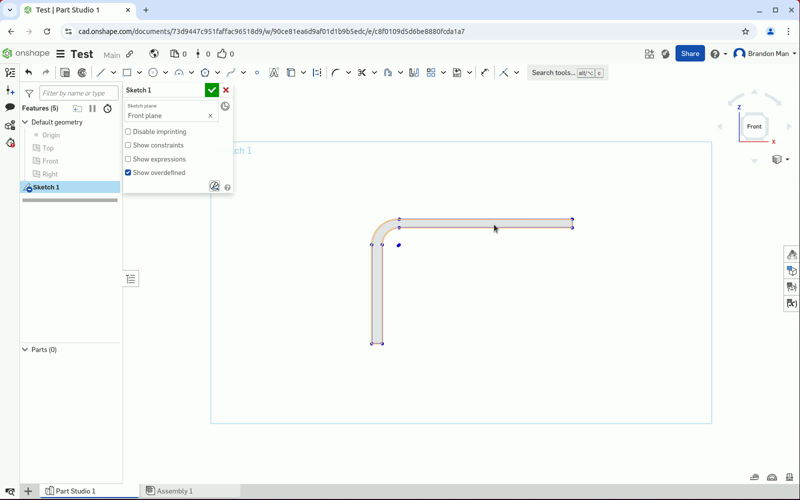
click(494, 224)
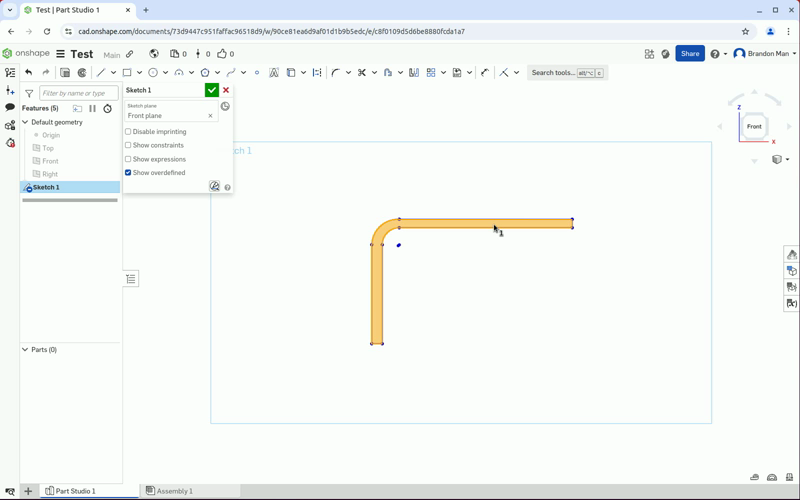
mouse_move(73, 352)
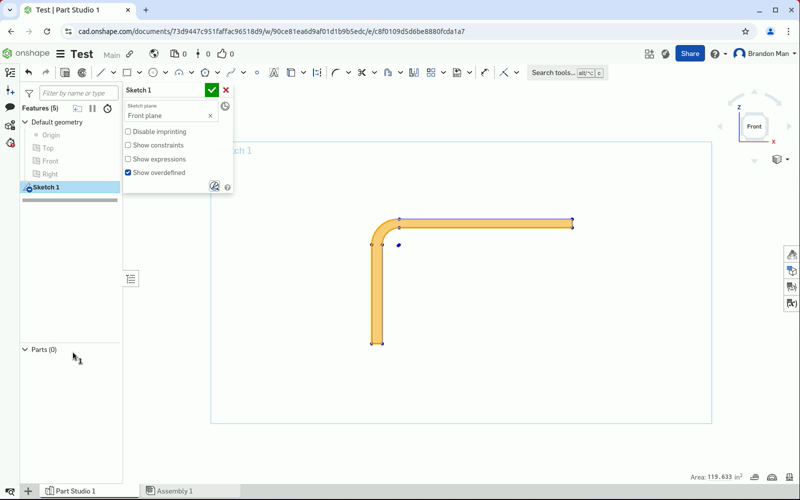
key(shift+y)
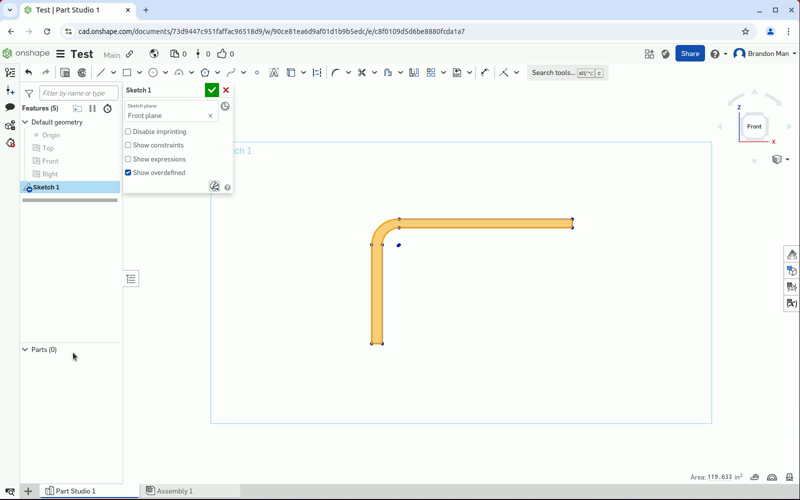
key(shift+e)
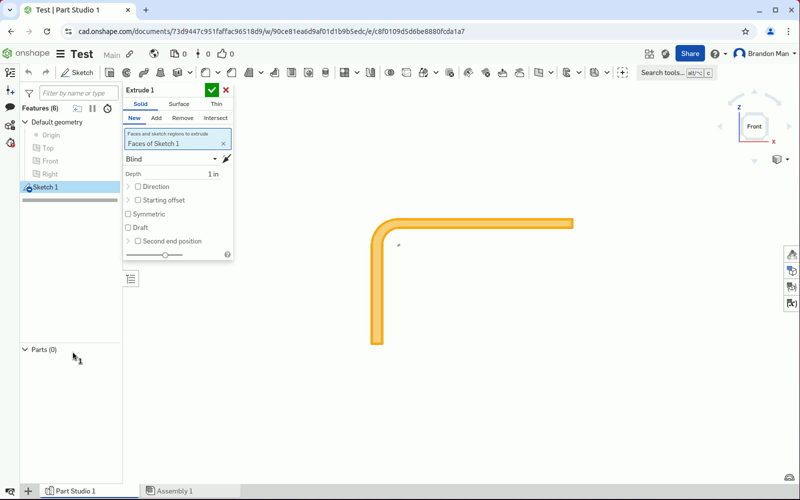
mouse_move(143, 106)
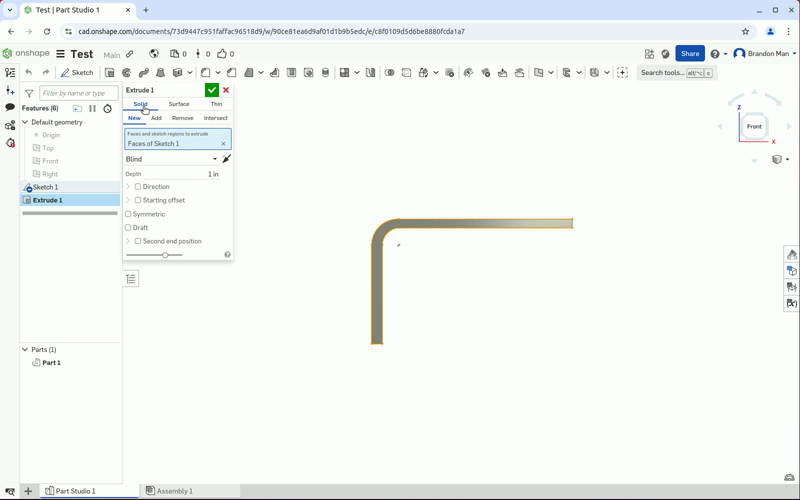
click(143, 106)
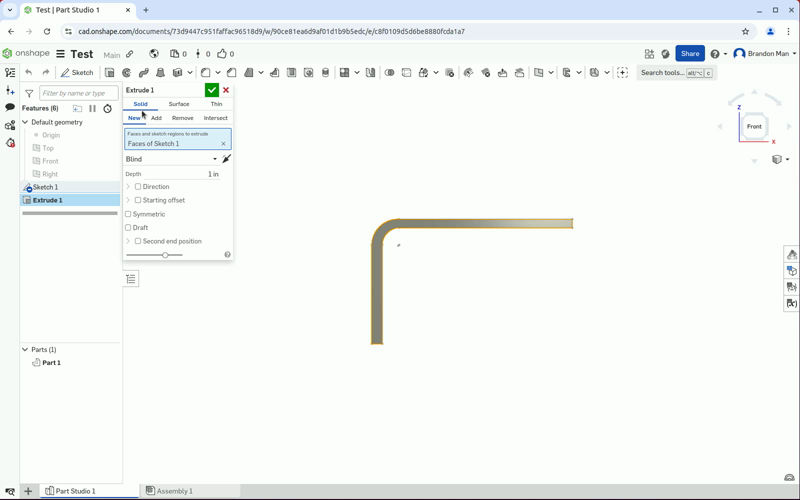
mouse_move(137, 120)
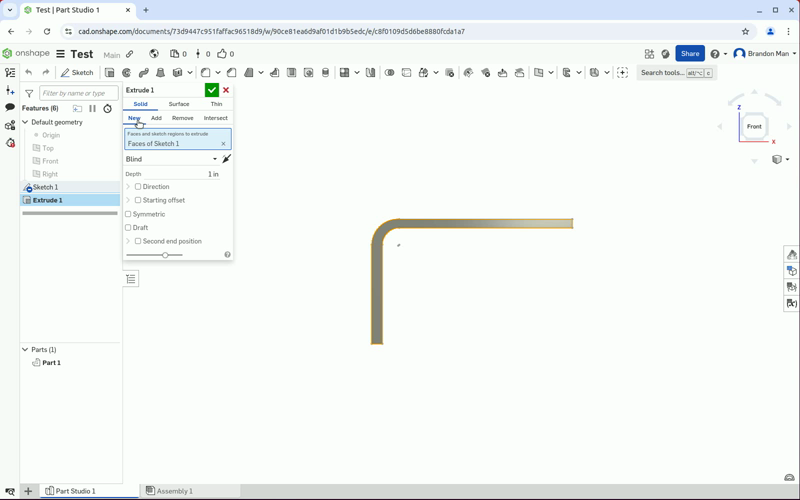
click(137, 120)
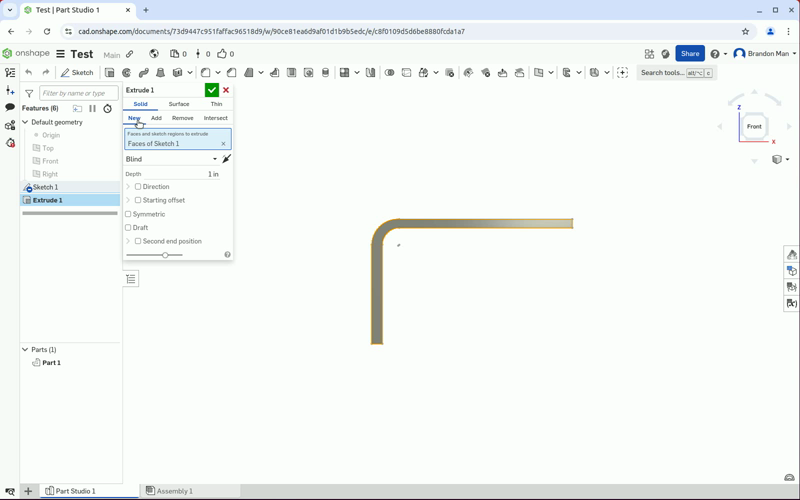
key(tab, 4)
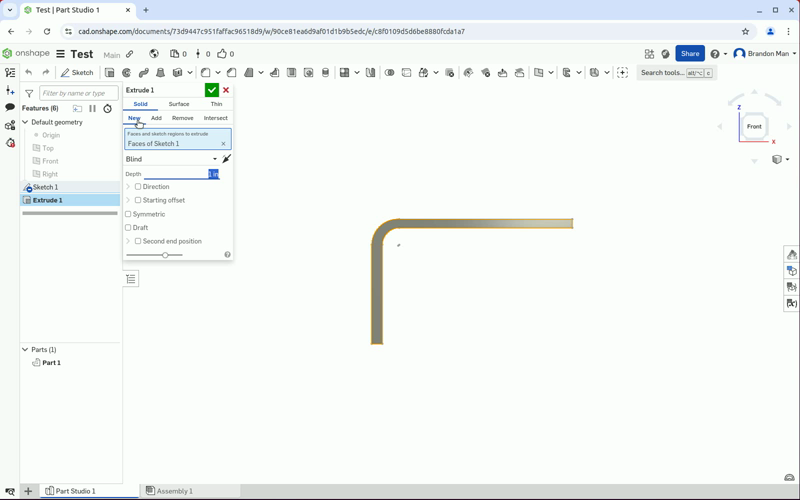
text(17.331)
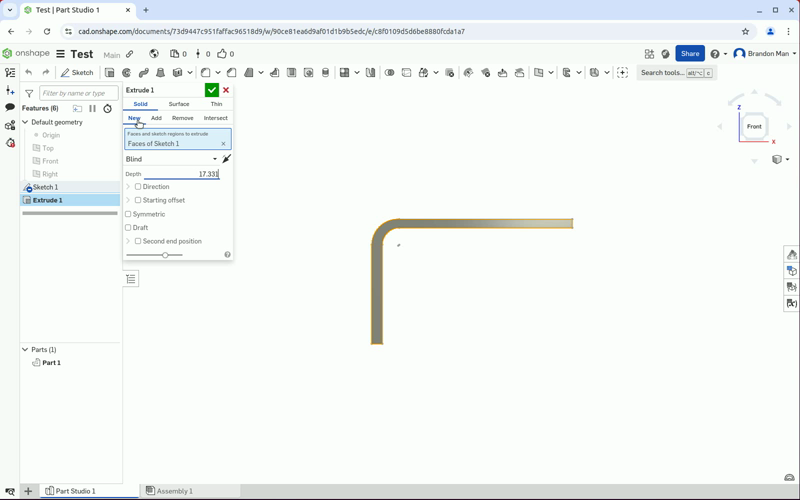
key(enter)
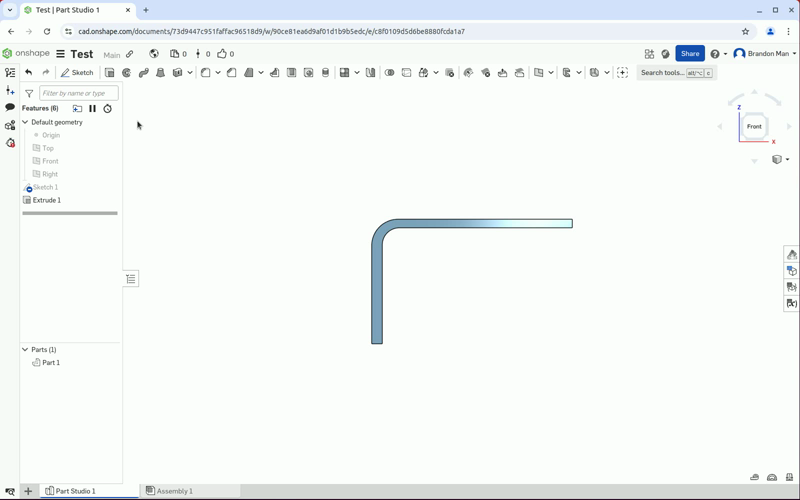
key(shift+h)
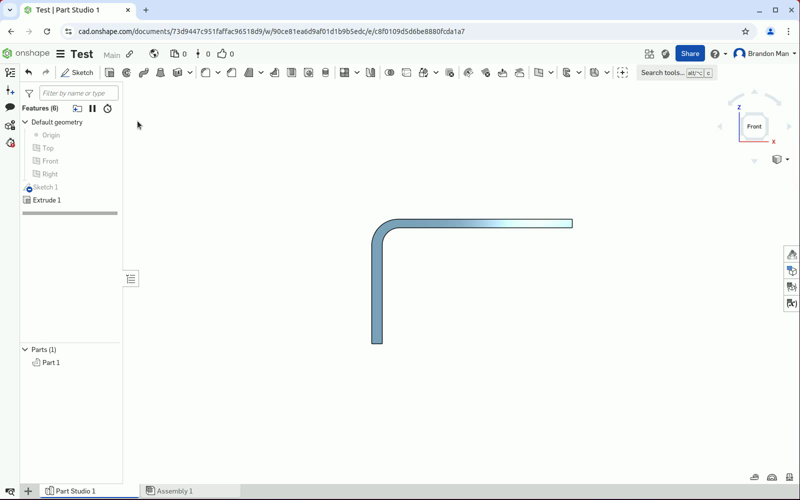
key(shift+h)
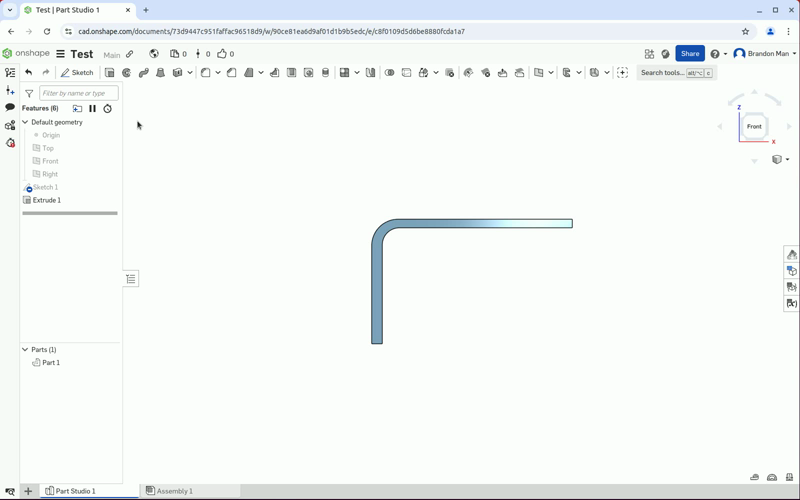
mouse_move(73, 189)
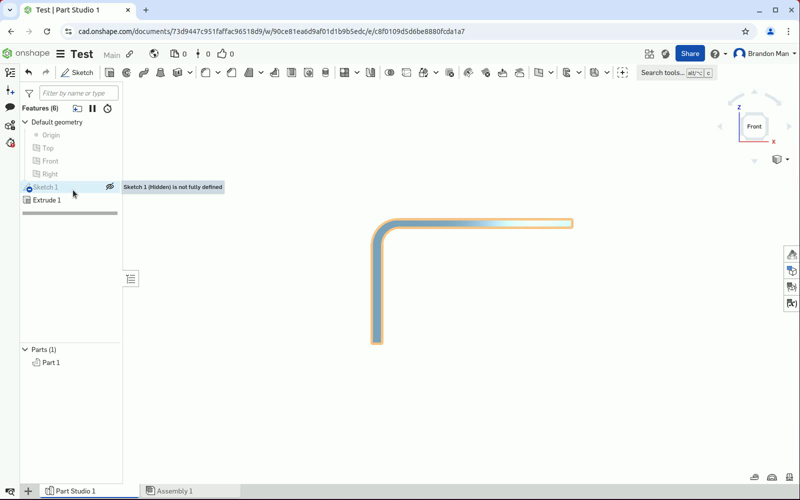
click(73, 189)
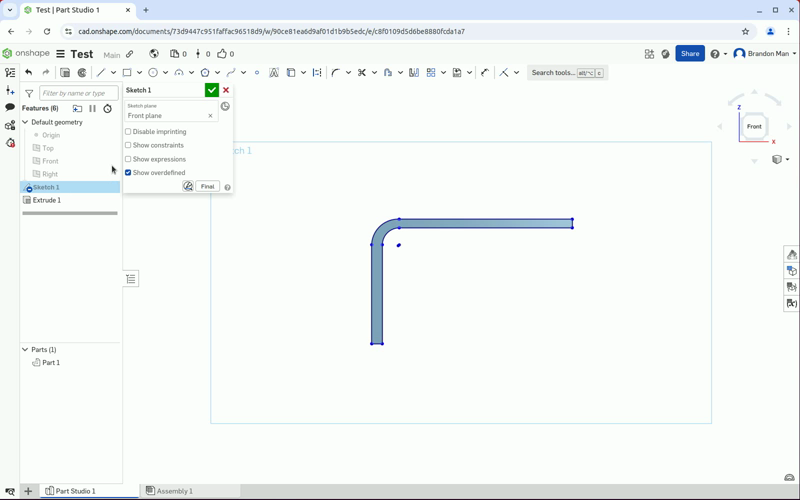
mouse_move(229, 92)
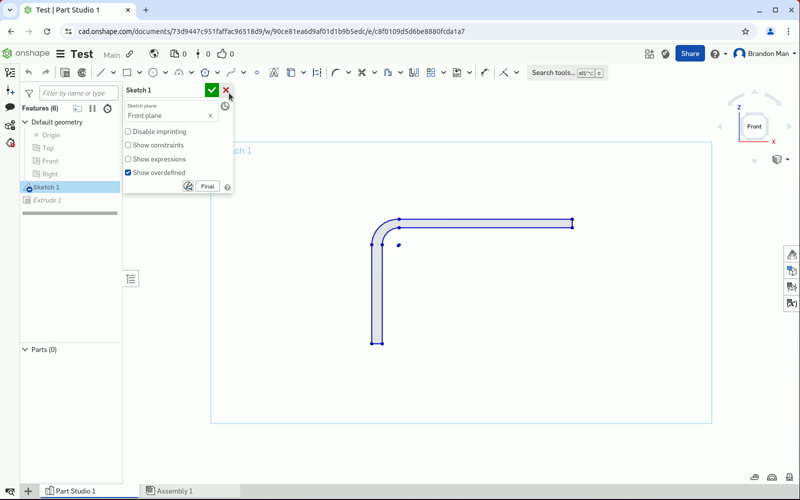
click(229, 92)
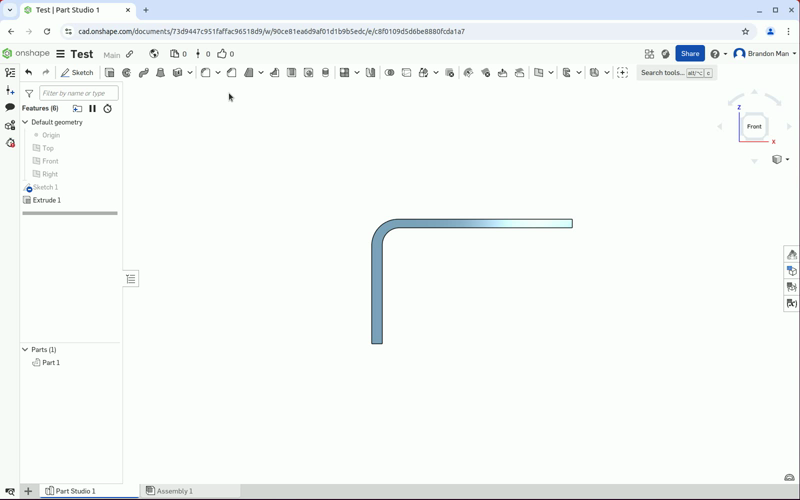
mouse_move(73, 352)
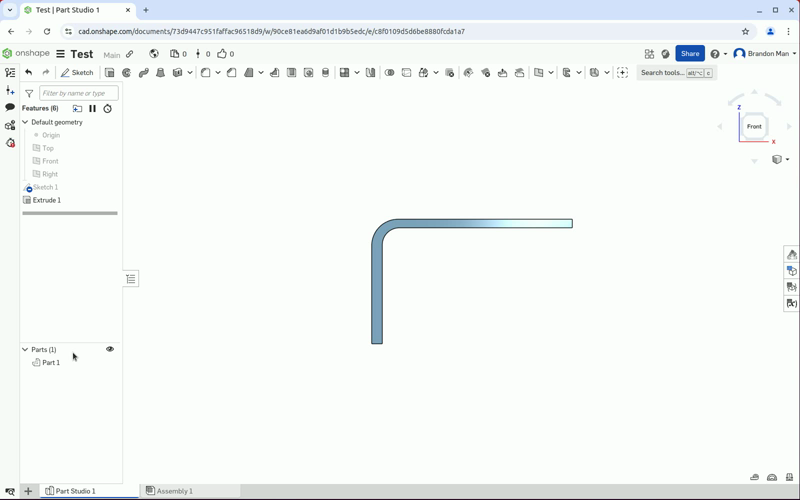
key(y)
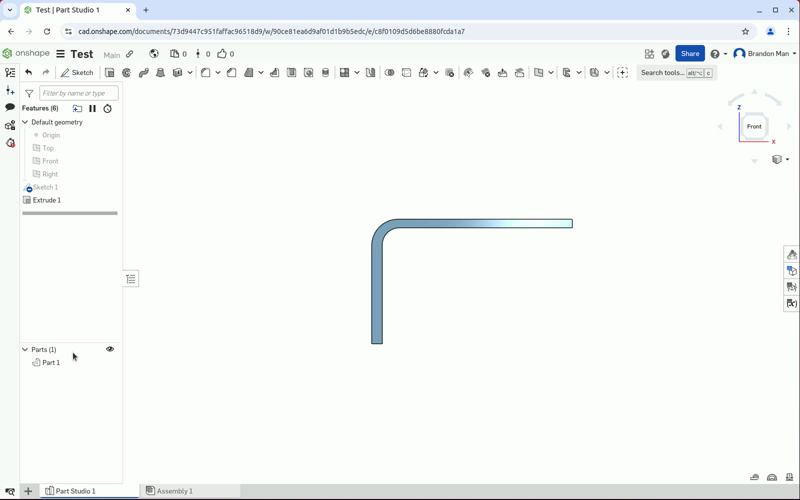
key(shift+p)
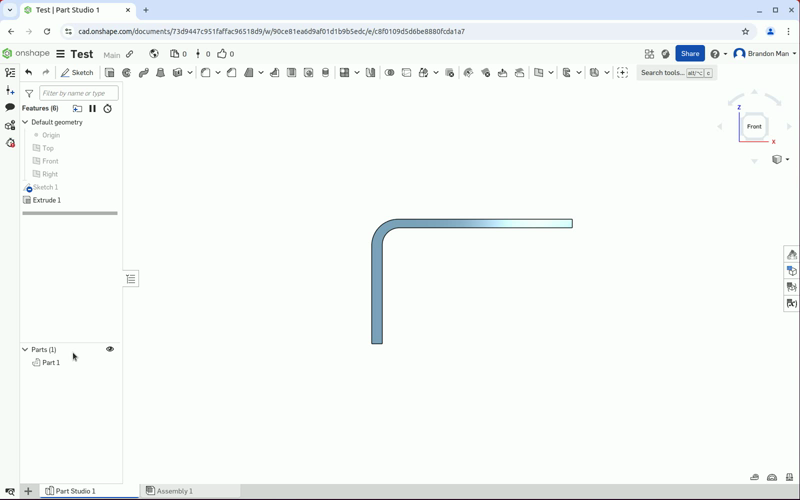
key(space)
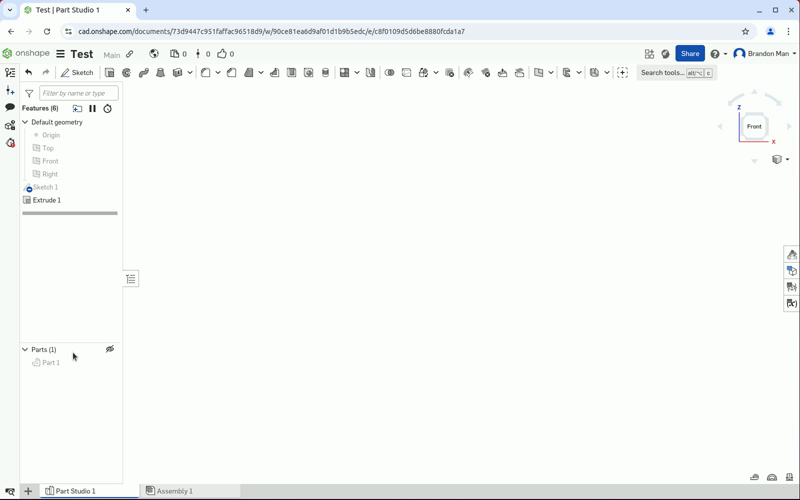
key_down(shift)
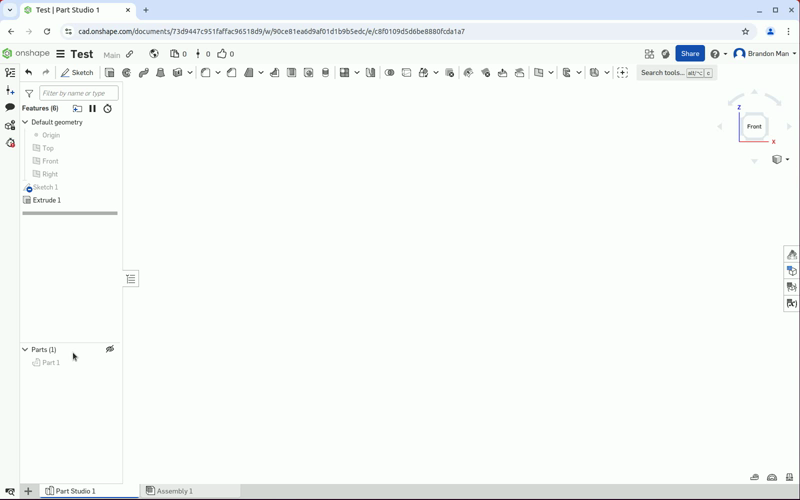
key(down)
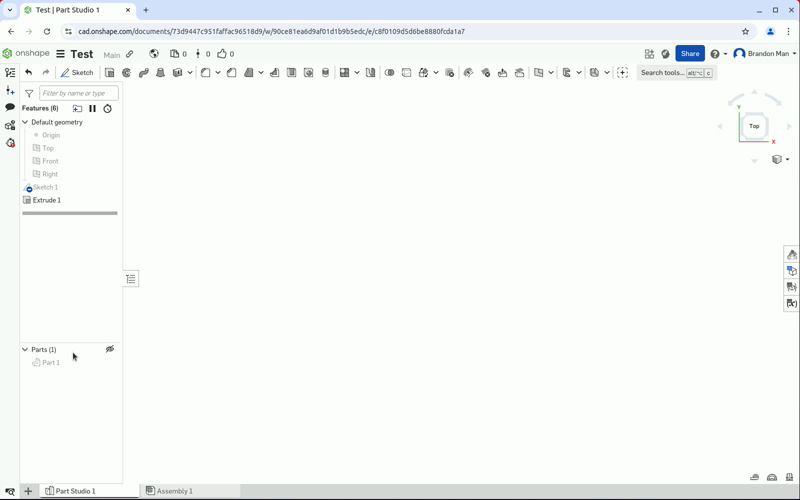
key_up(shift)
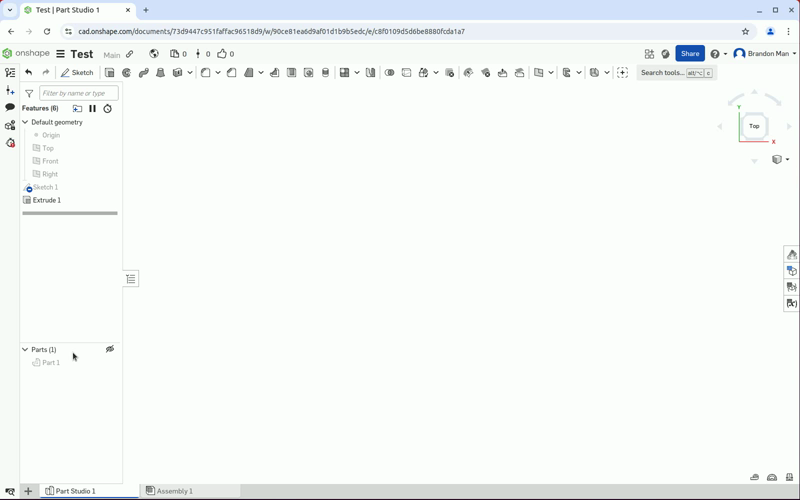
mouse_move(73, 352)
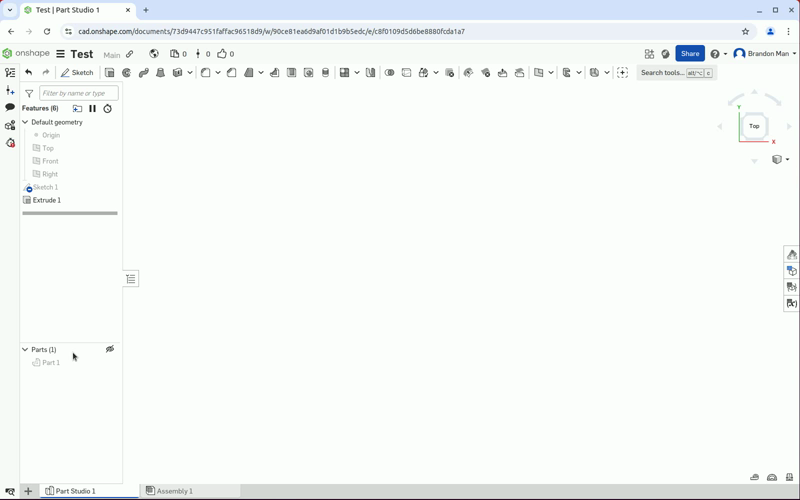
key(shift+y)
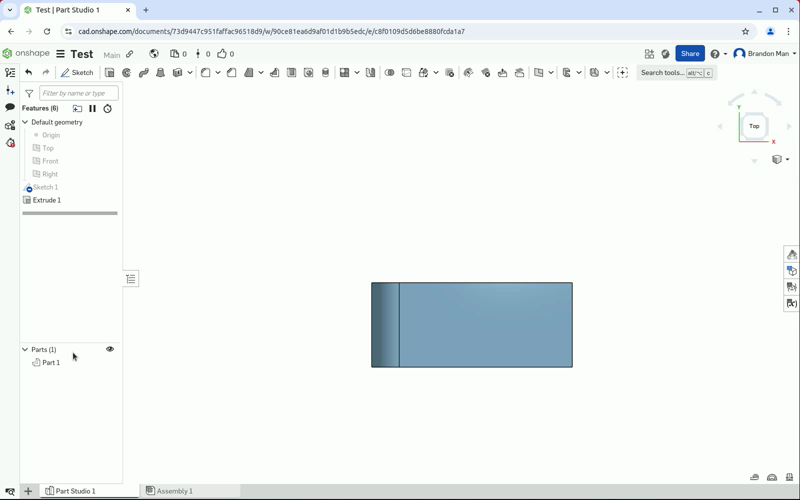
mouse_move(541, 75)
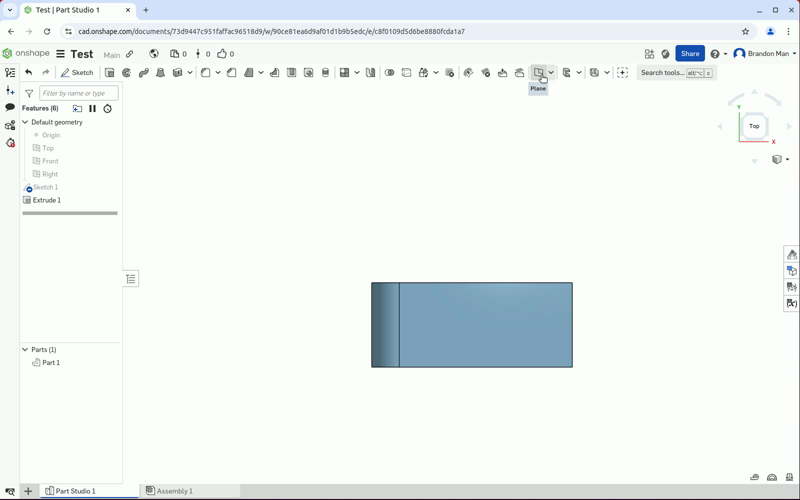
click(541, 75)
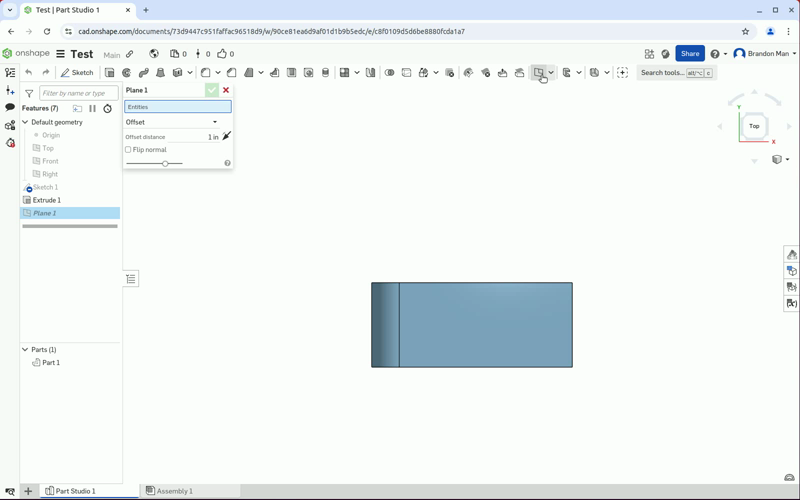
mouse_move(73, 150)
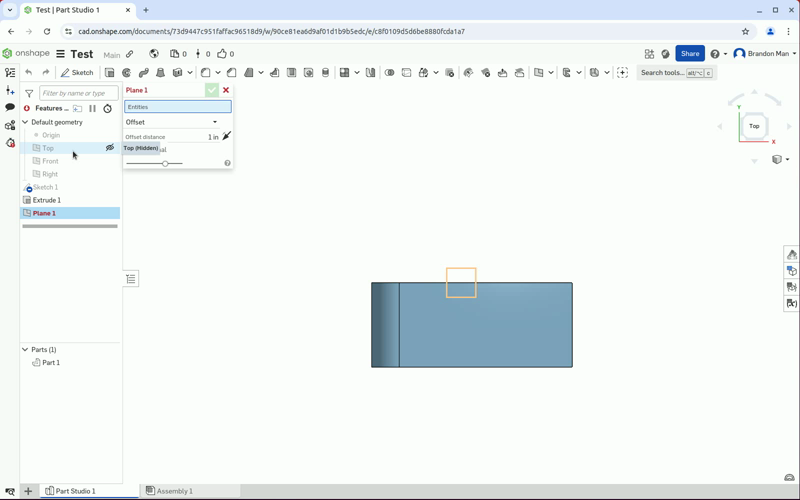
click(73, 150)
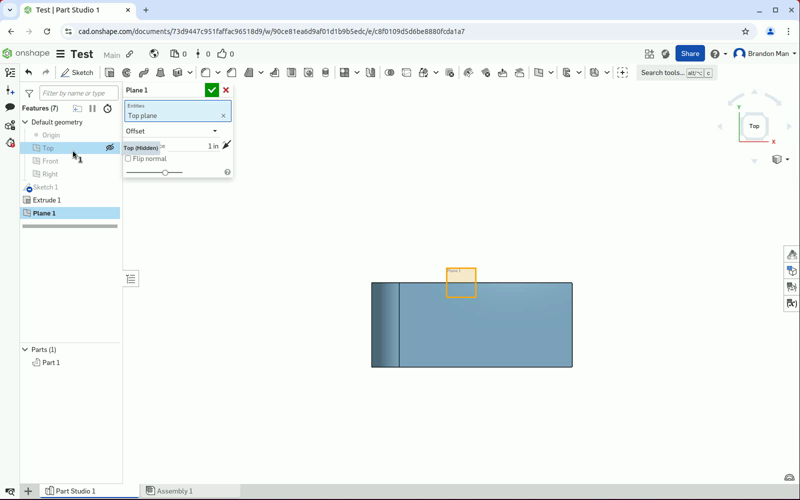
key(tab, 2)
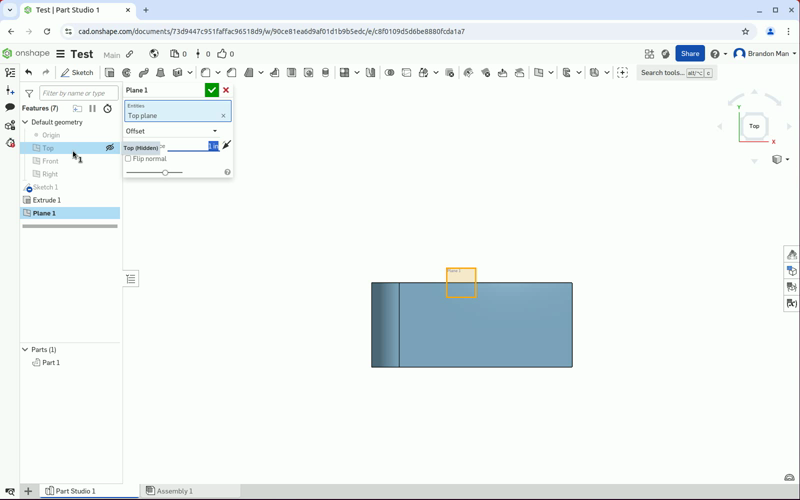
text(13.249)
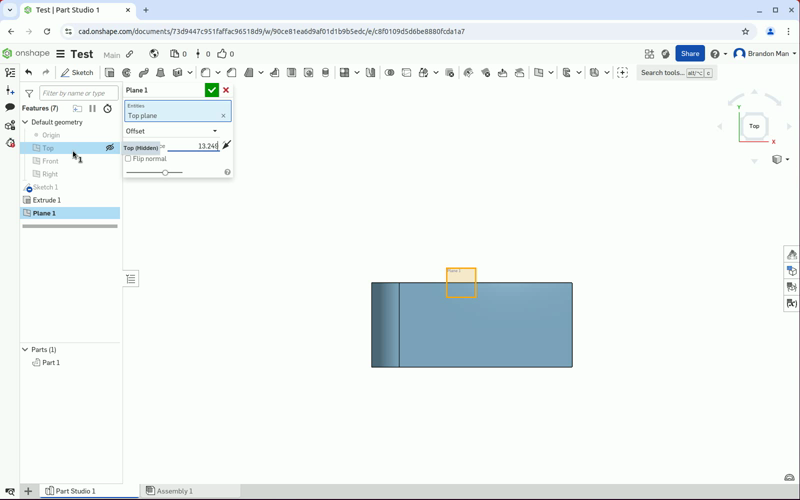
key(enter, 2)
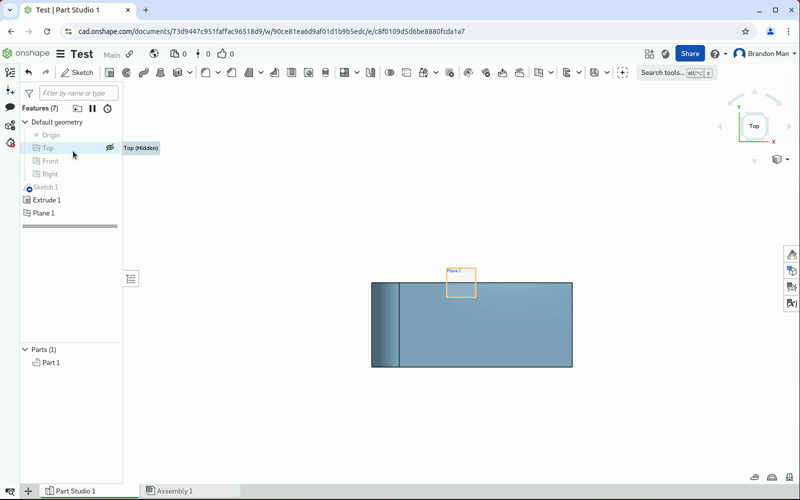
key(shift+s)
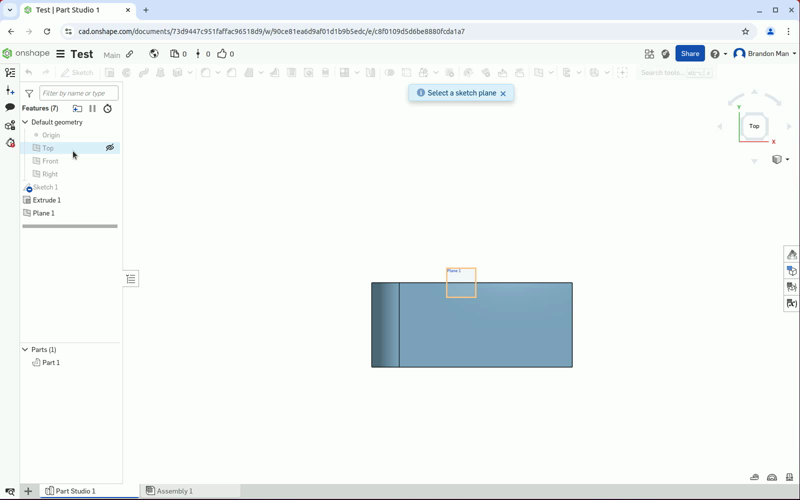
mouse_move(73, 215)
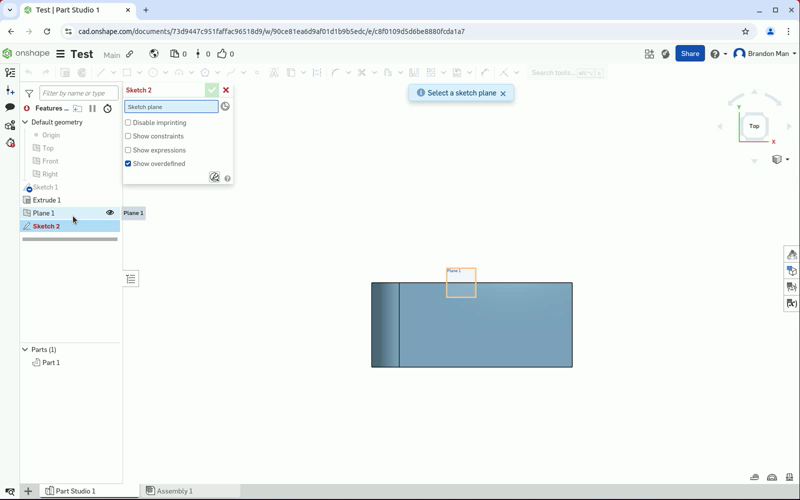
click(73, 215)
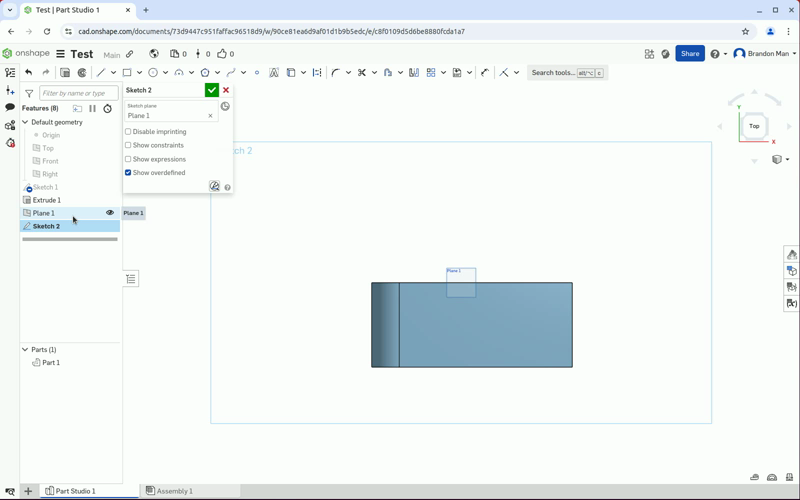
mouse_move(73, 352)
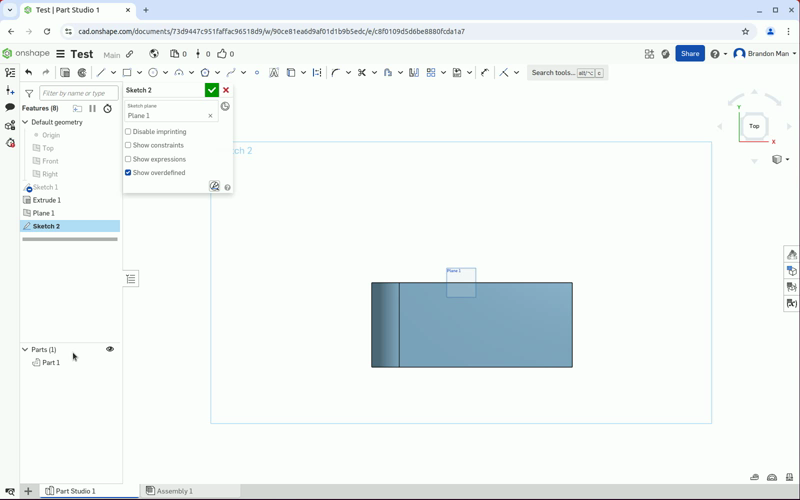
key(y)
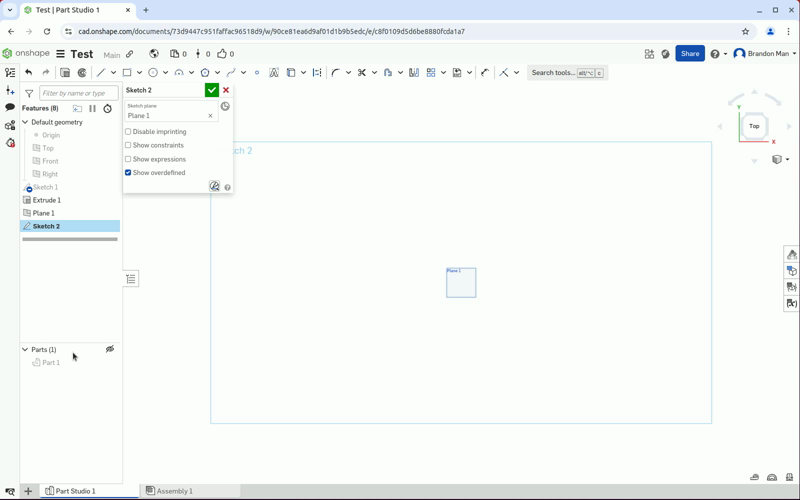
key(c)
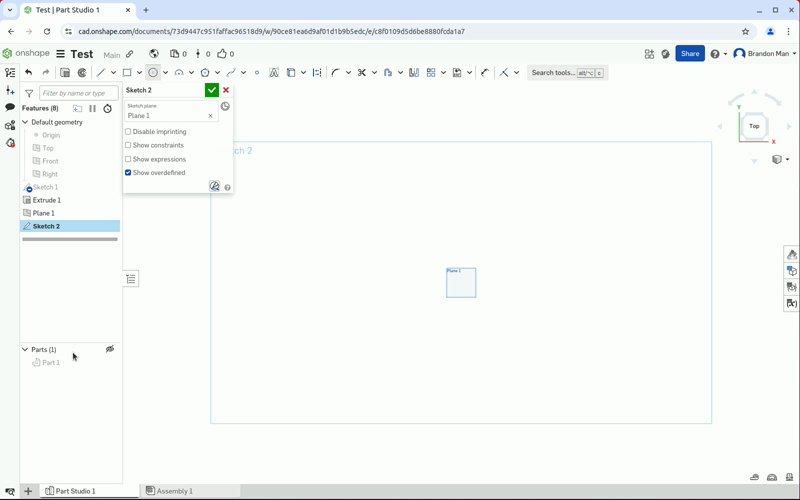
key_down(shift)
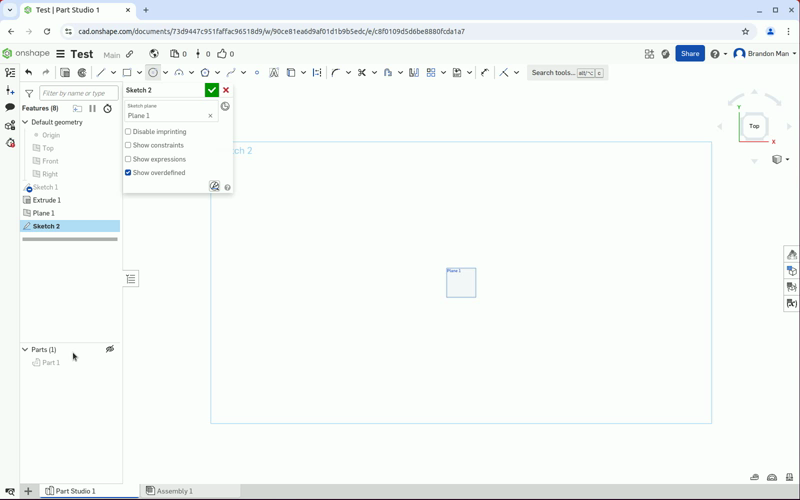
mouse_move(422, 325)
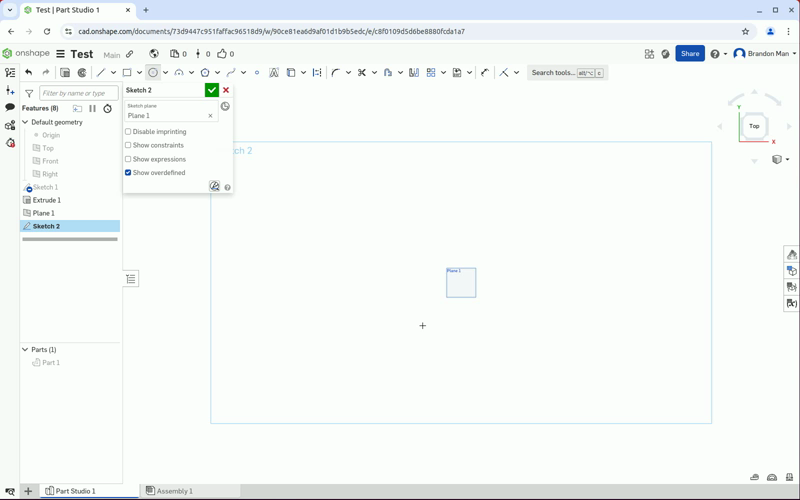
click(422, 325)
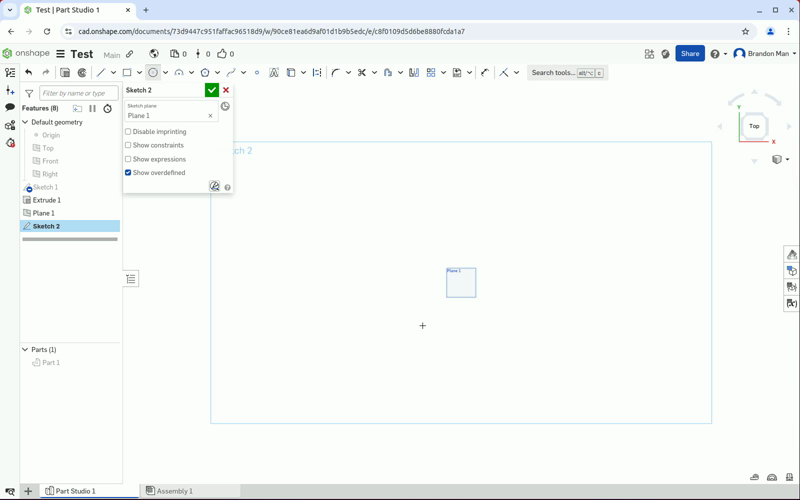
key_up(shift)
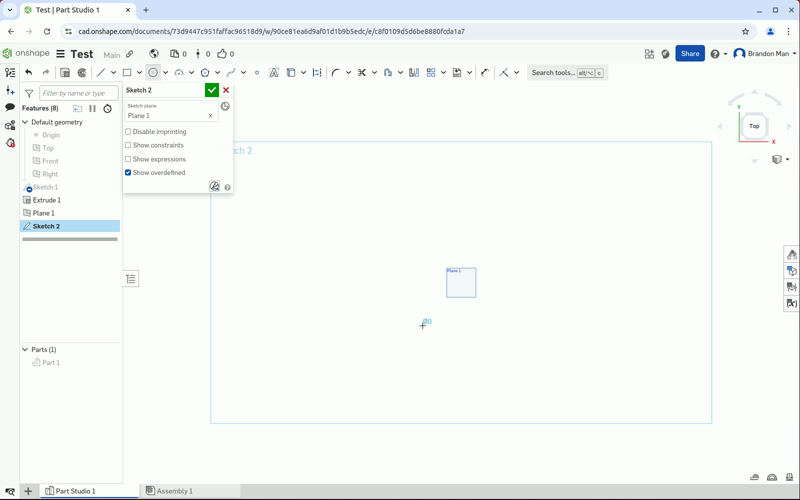
mouse_move(431, 325)
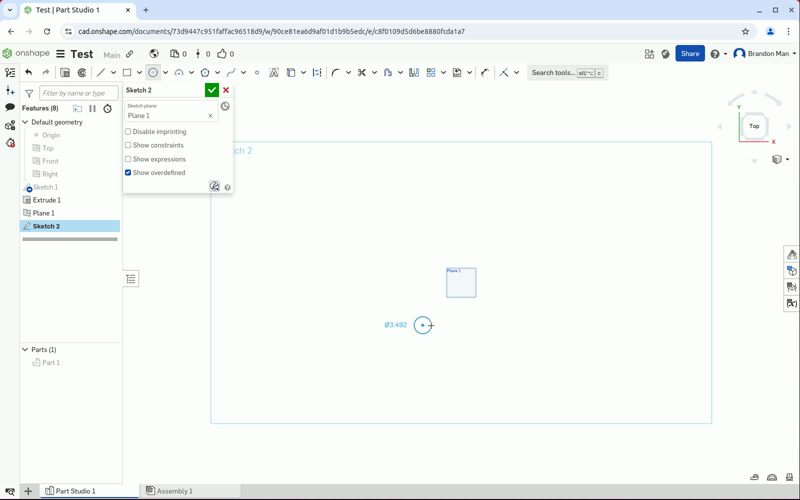
click(431, 325)
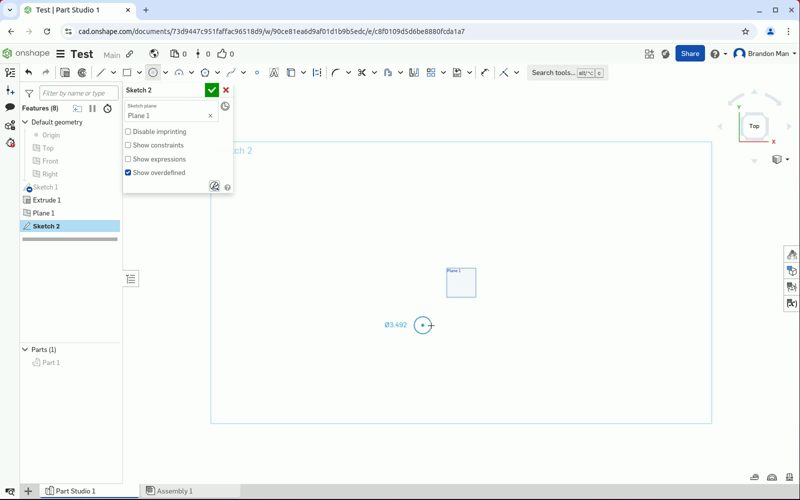
key(esc)
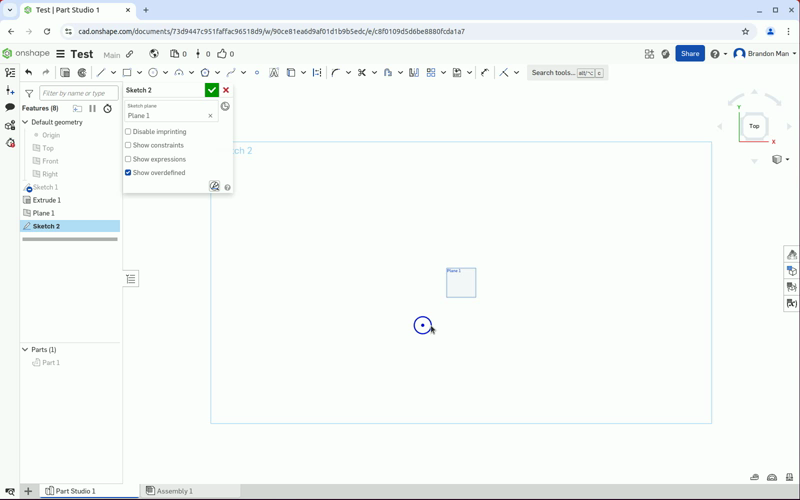
mouse_move(422, 331)
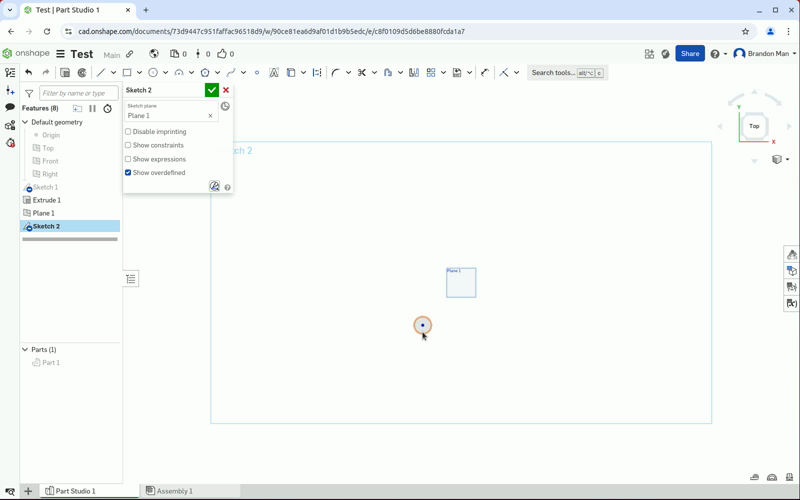
scroll(6)
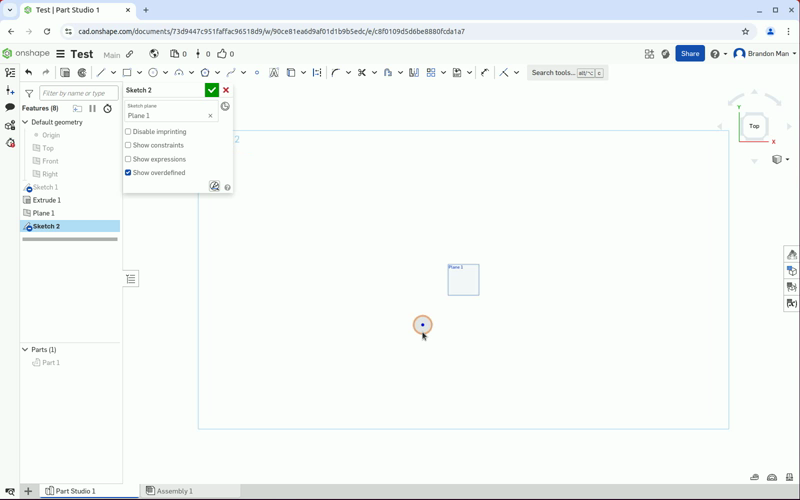
scroll(6)
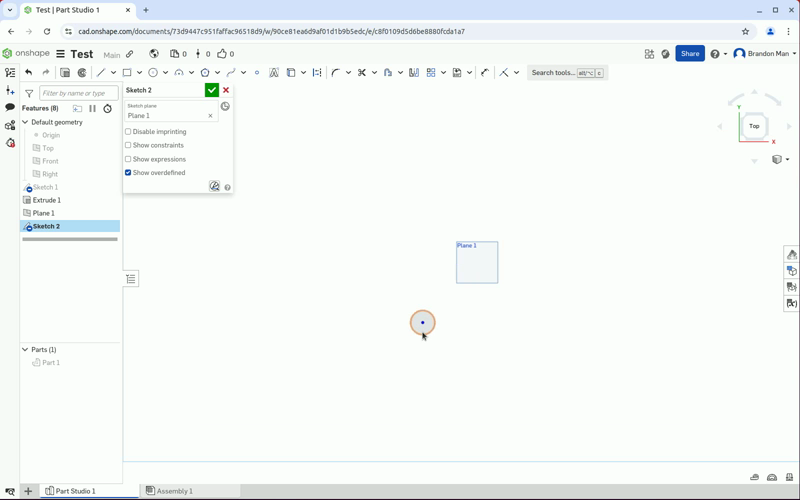
scroll(6)
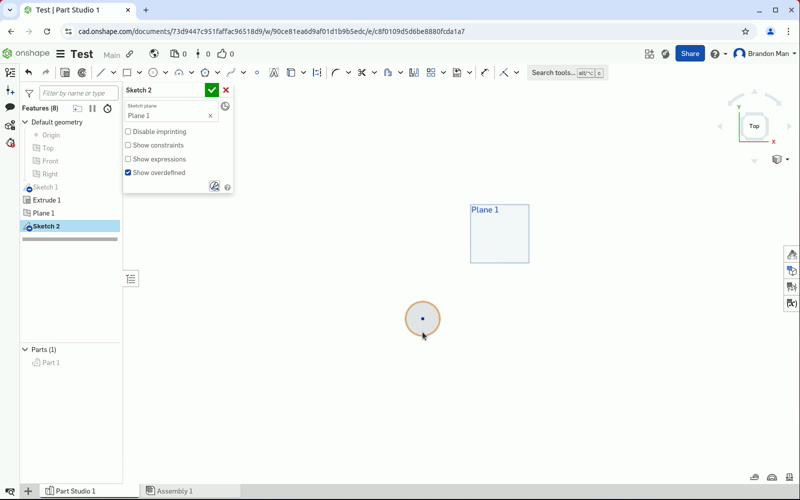
scroll(6)
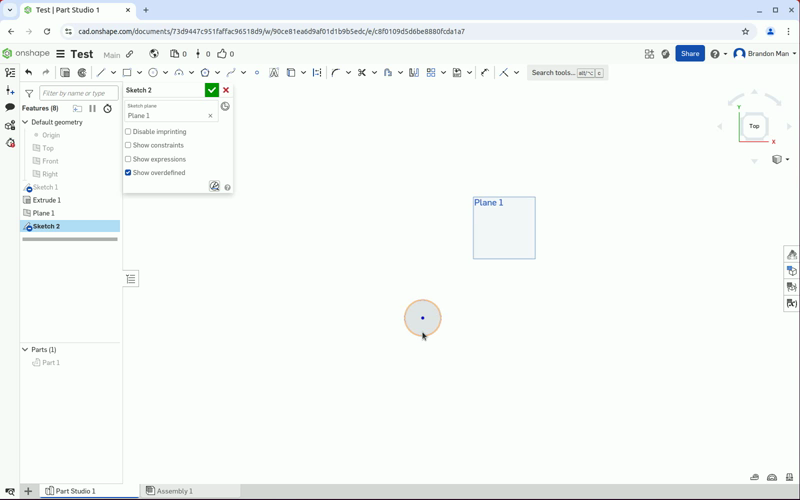
scroll(6)
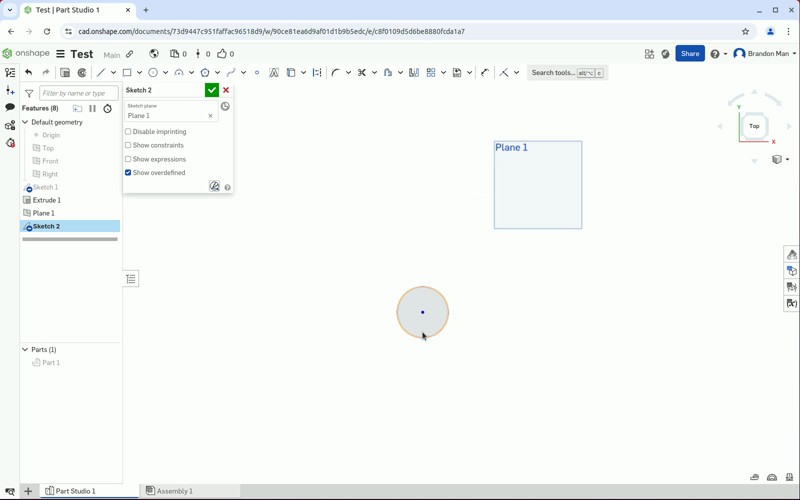
scroll(6)
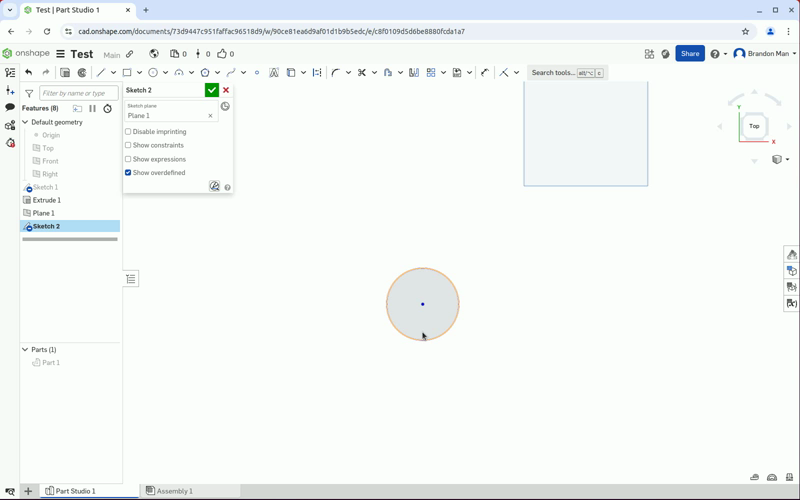
scroll(6)
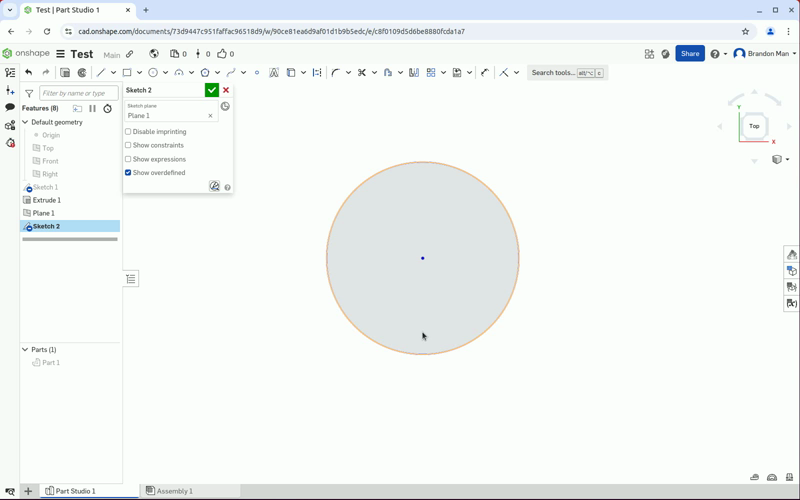
click(422, 331)
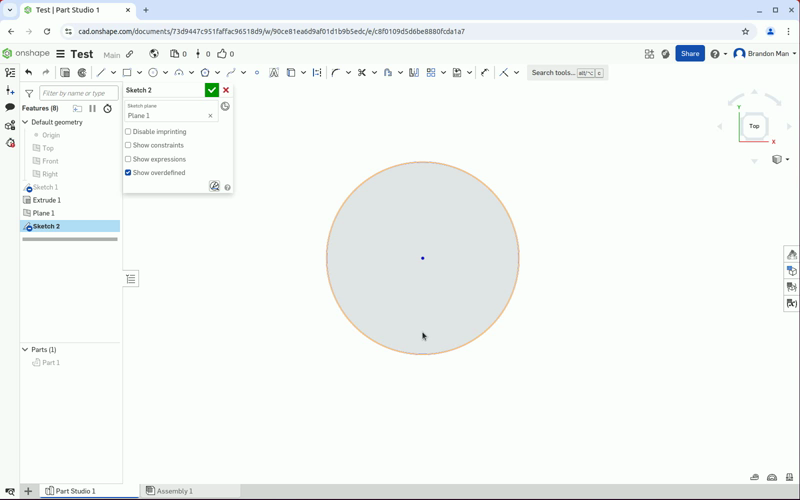
scroll(-6)
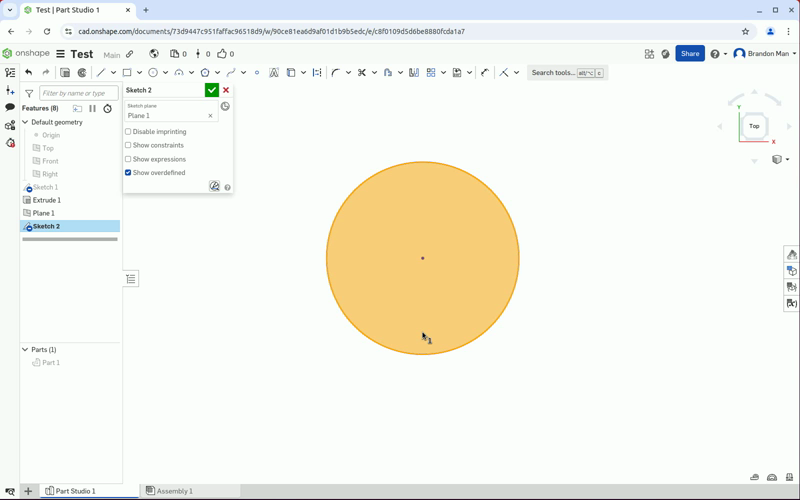
scroll(-6)
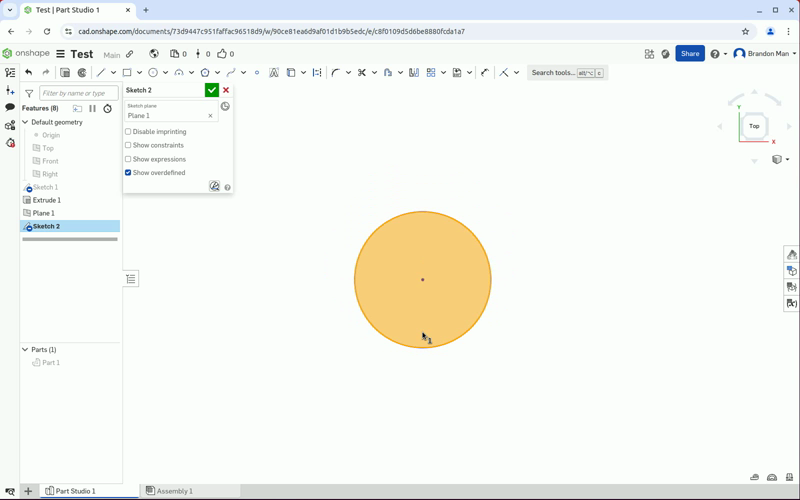
scroll(-6)
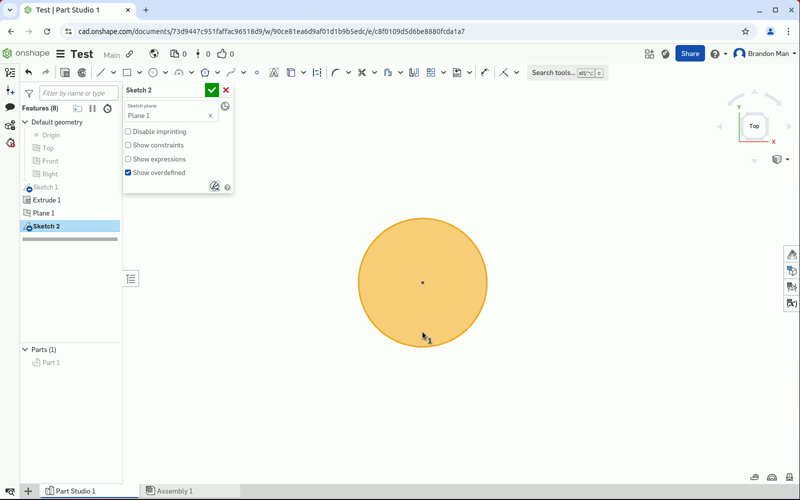
scroll(-6)
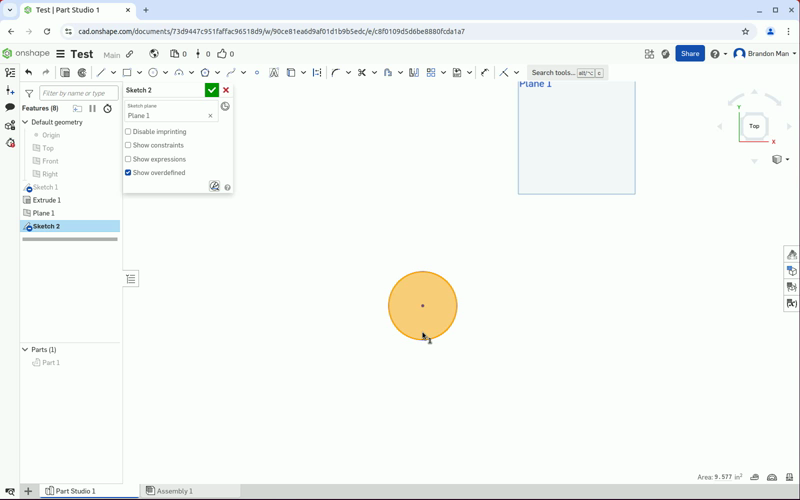
scroll(-6)
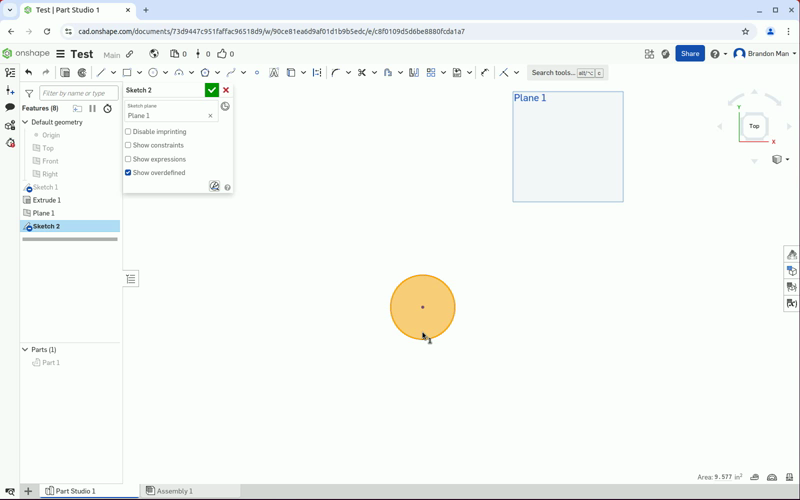
scroll(-6)
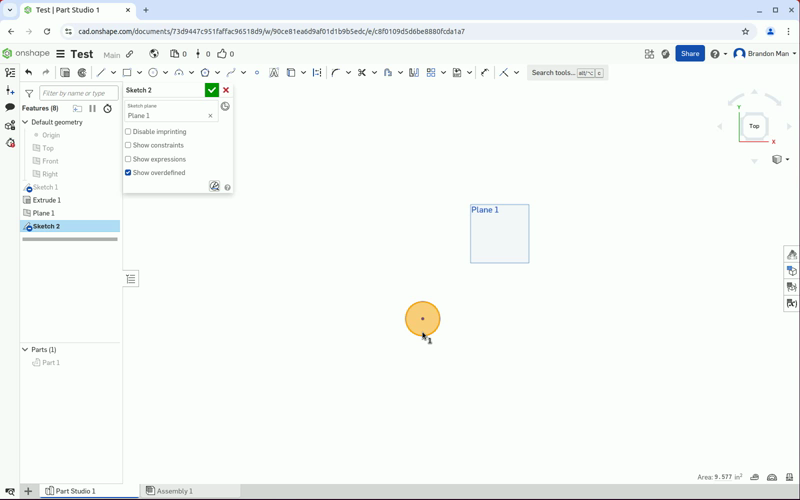
scroll(-6)
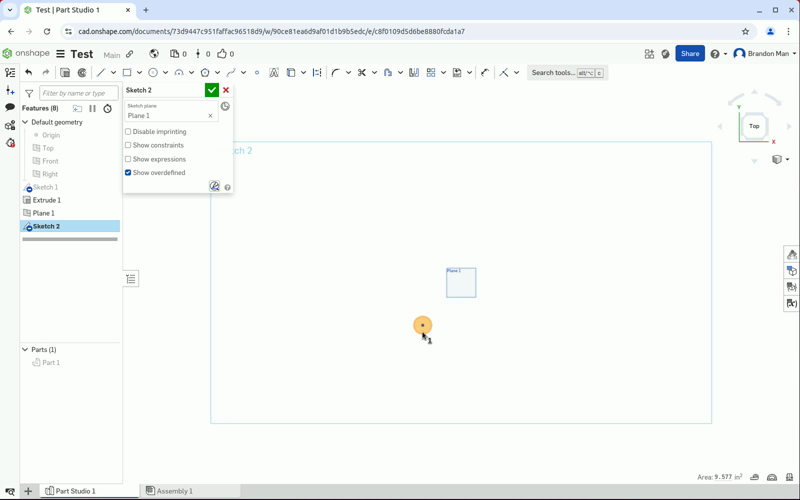
mouse_move(73, 352)
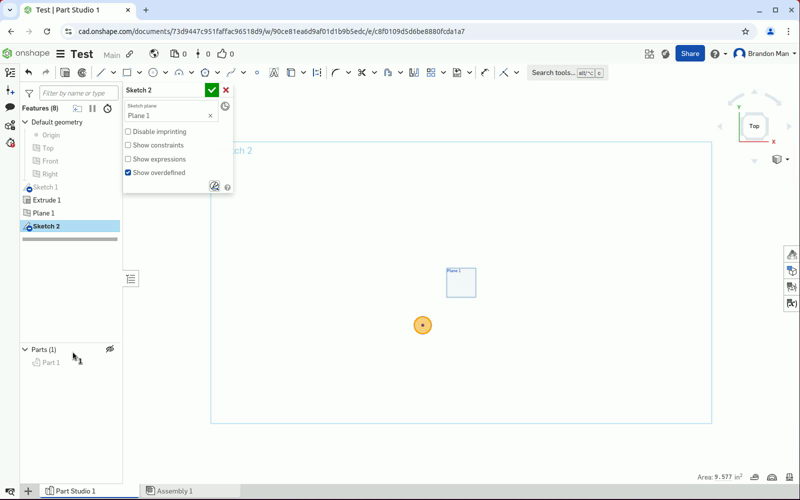
key(shift+y)
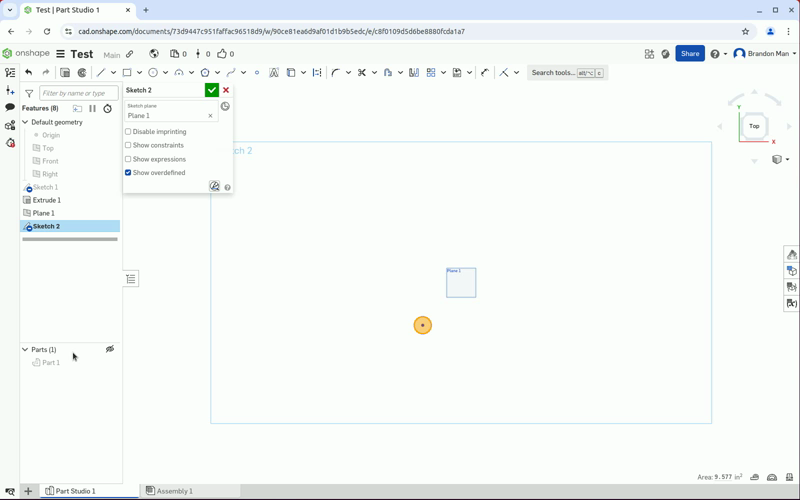
key(shift+e)
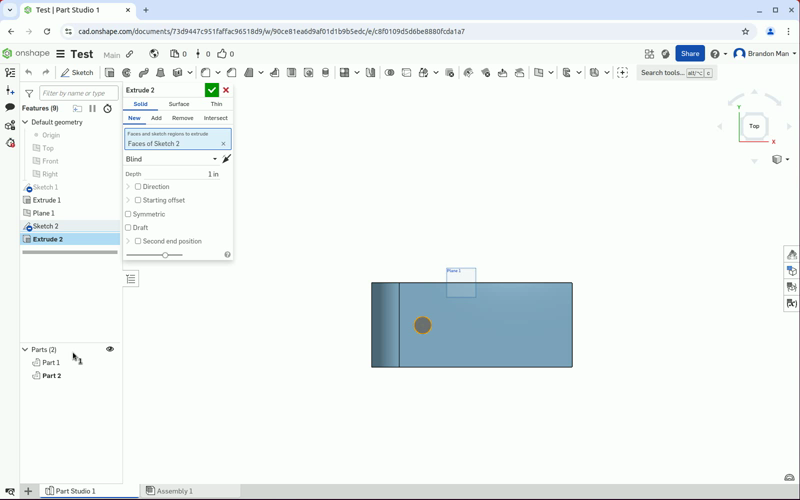
mouse_move(143, 106)
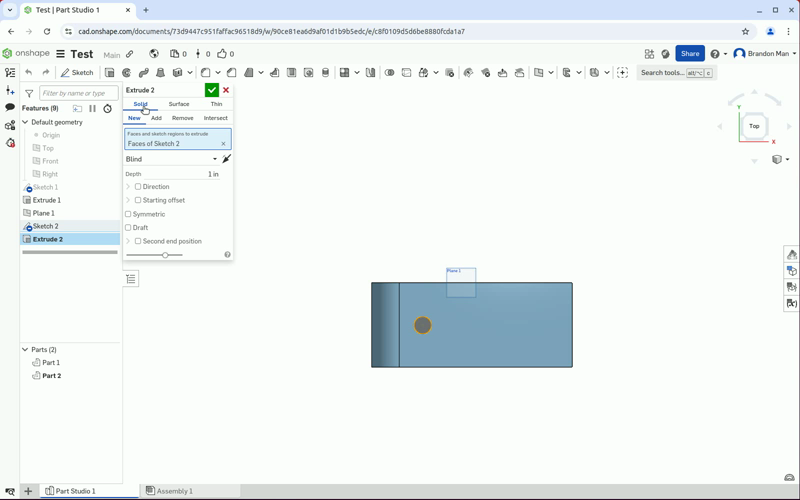
click(143, 106)
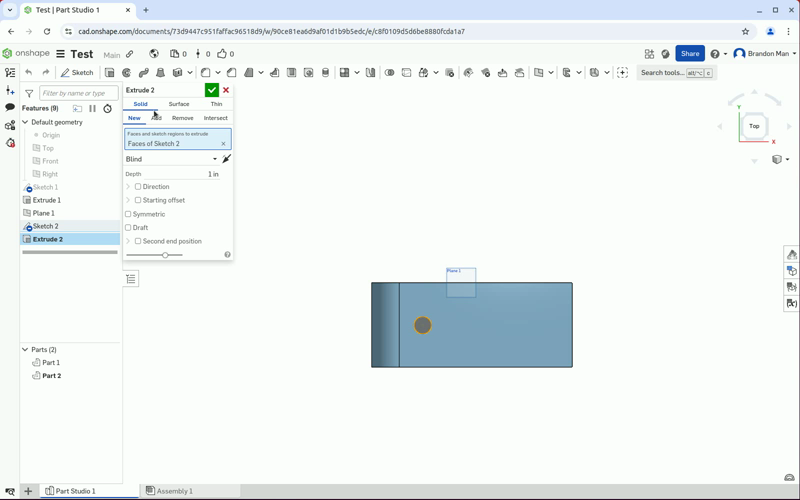
mouse_move(186, 120)
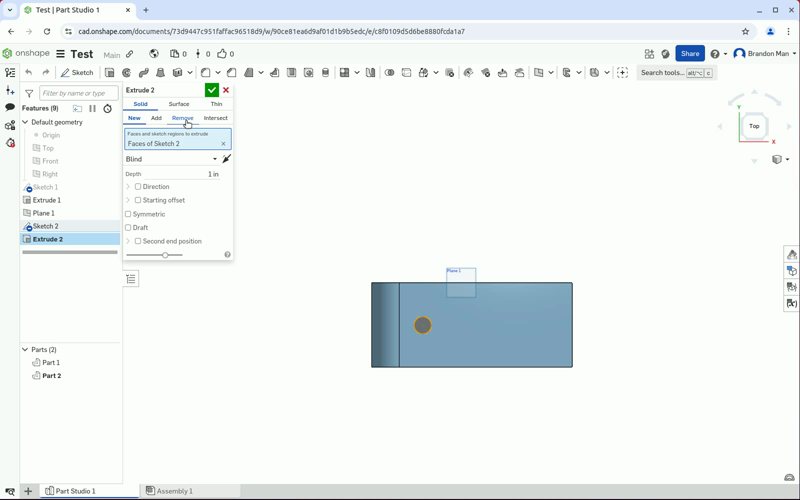
click(186, 120)
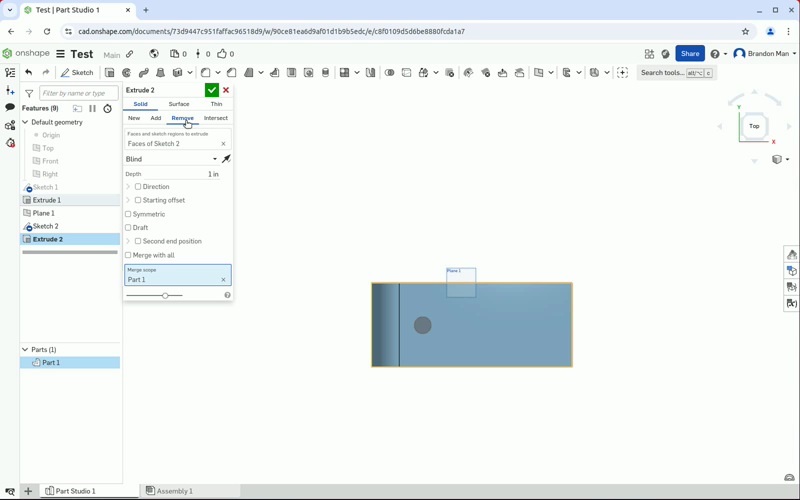
key(tab, 4)
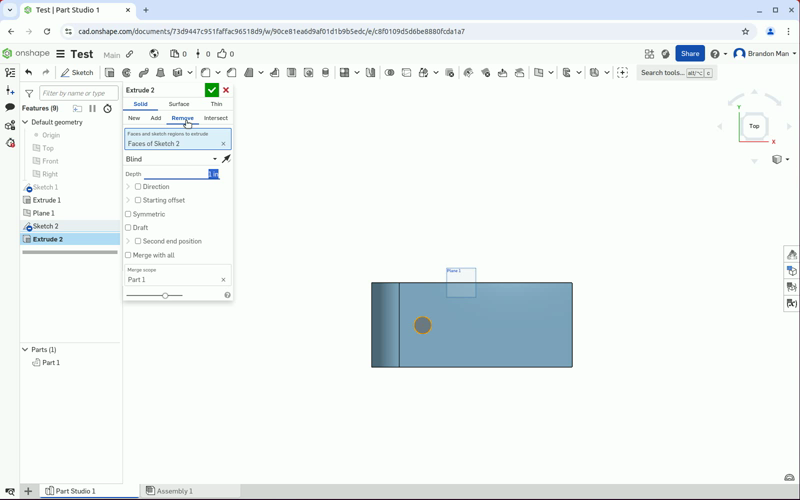
text(8.666)
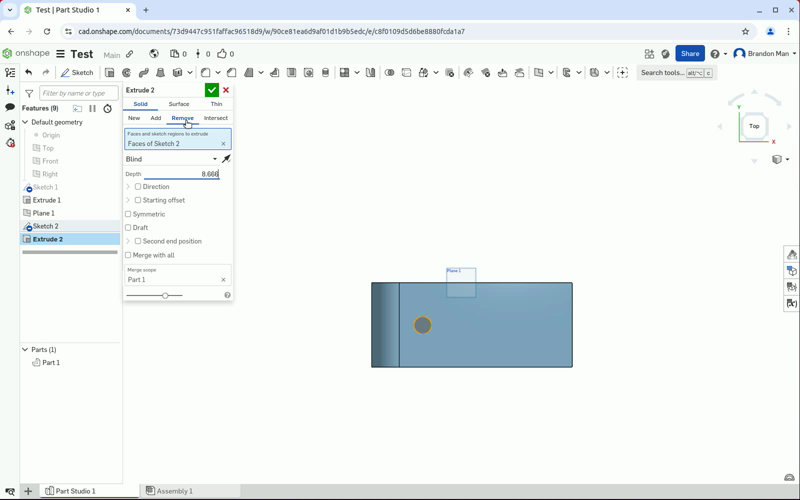
key(tab, 6)
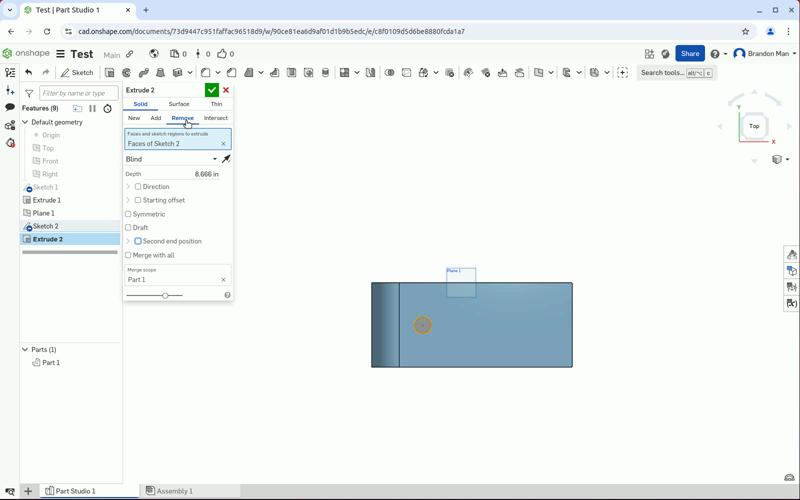
key(space)
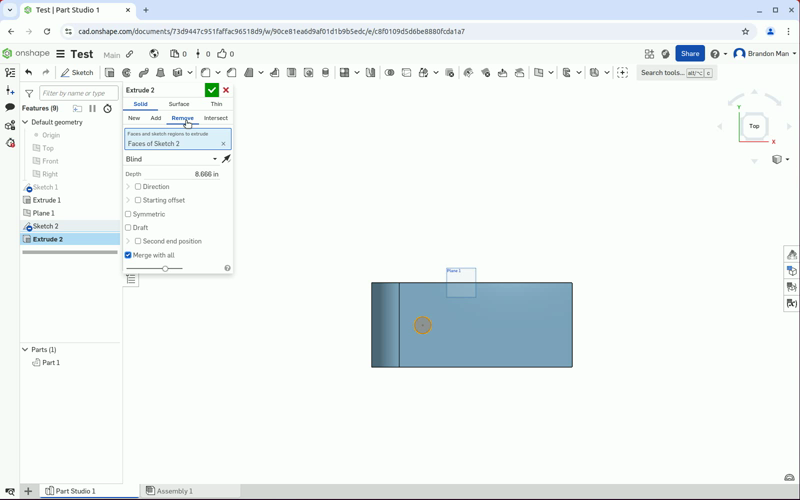
key(enter)
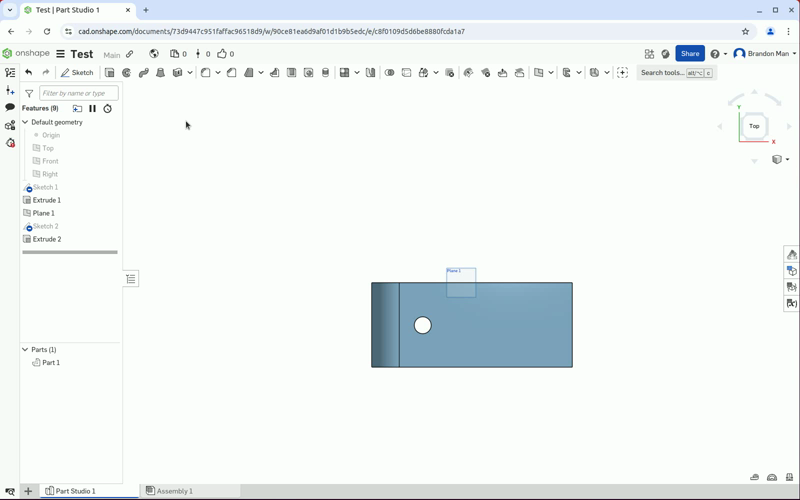
key(shift+h)
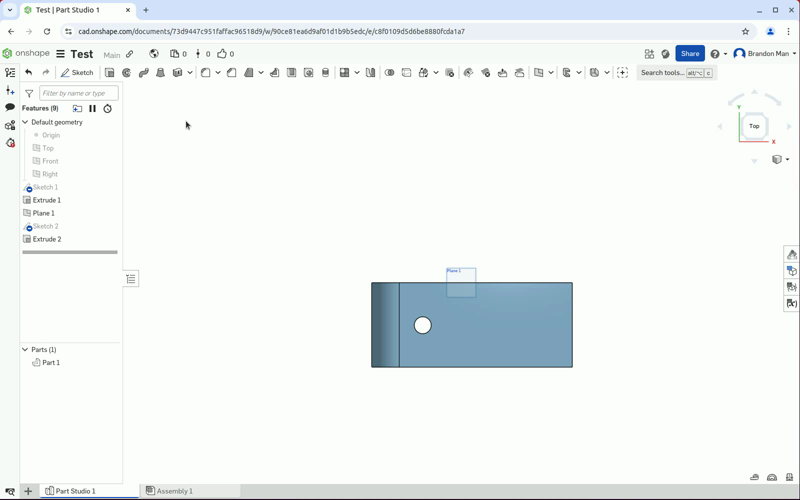
key(shift+h)
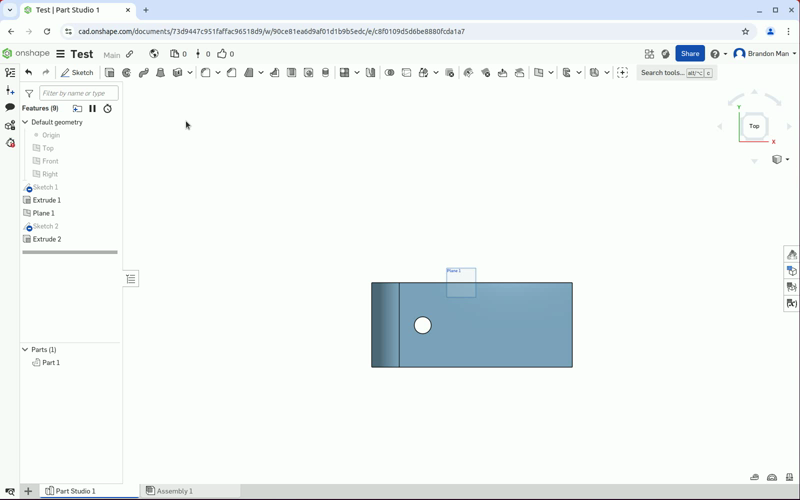
mouse_move(73, 189)
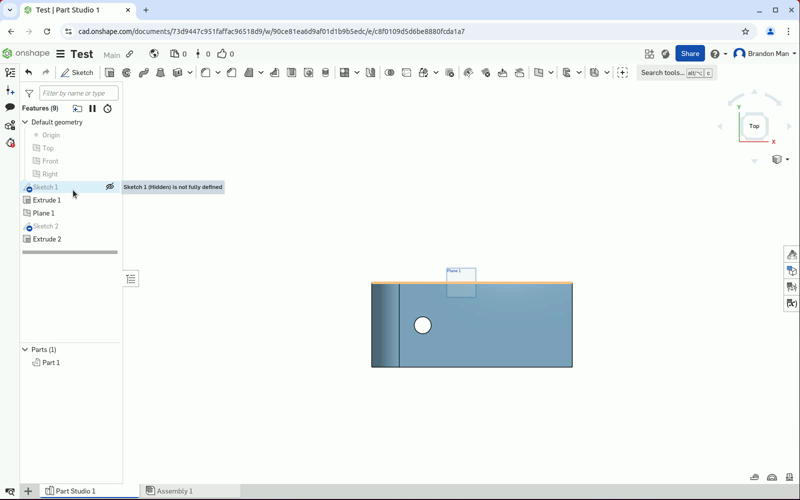
click(73, 189)
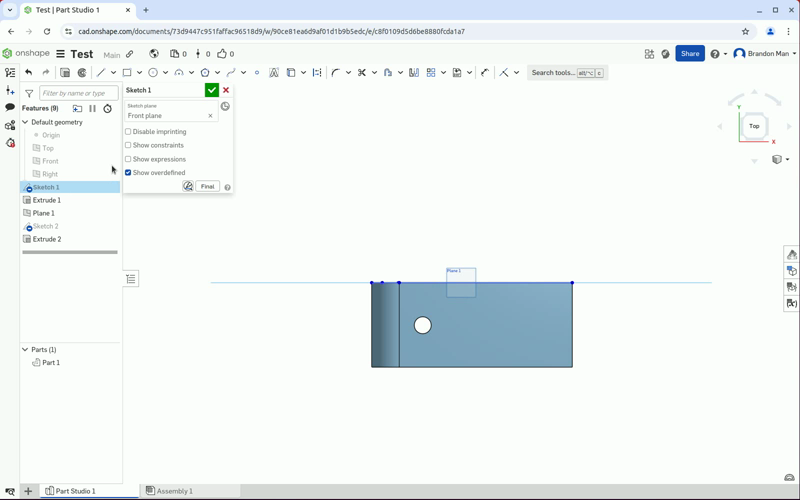
mouse_move(229, 92)
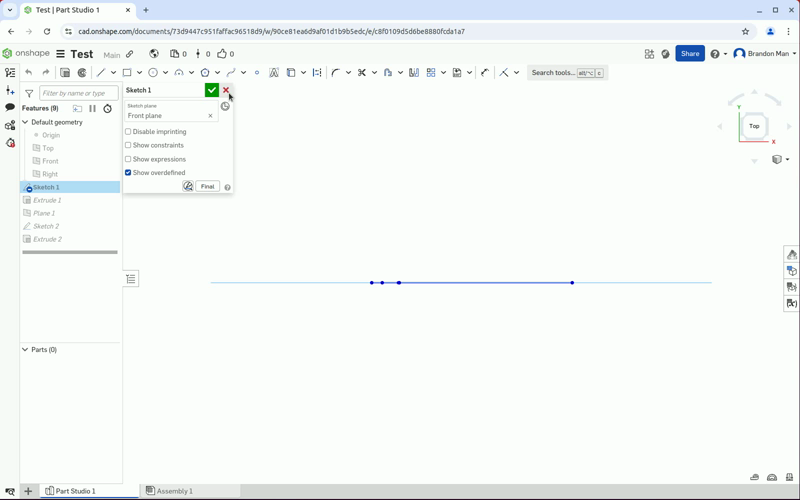
click(229, 92)
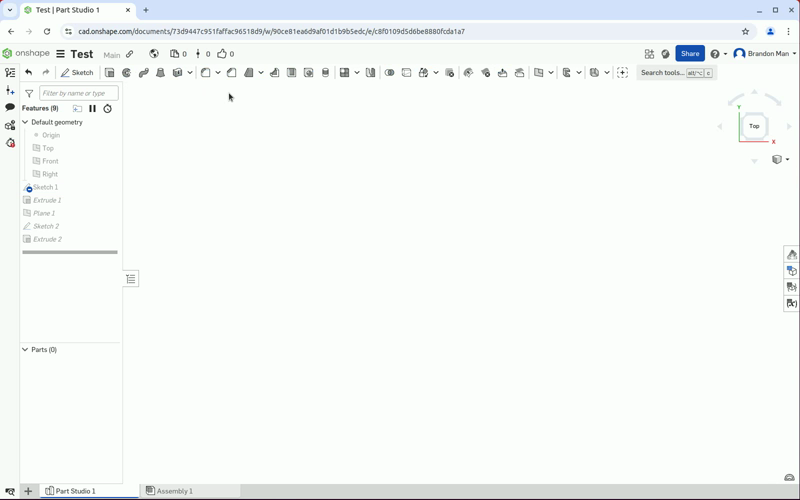
key(shift+s)
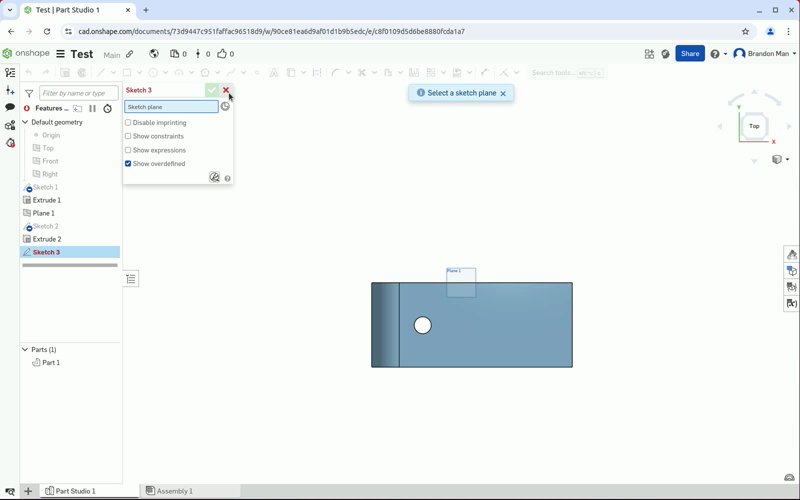
mouse_move(73, 215)
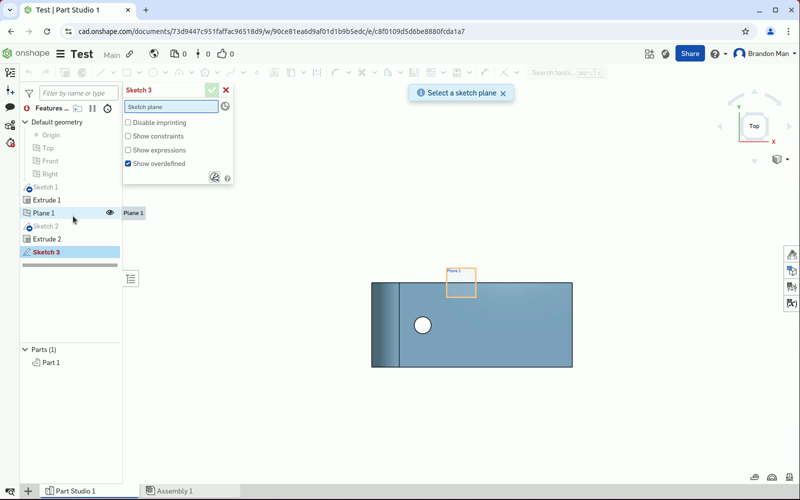
click(73, 215)
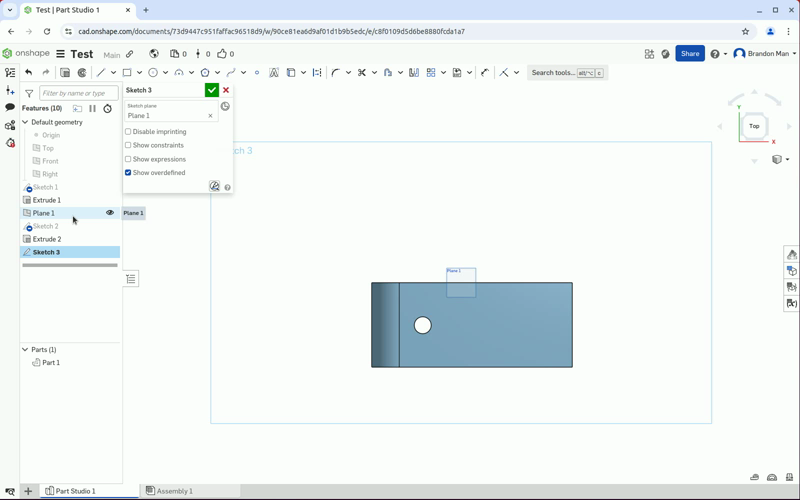
mouse_move(73, 352)
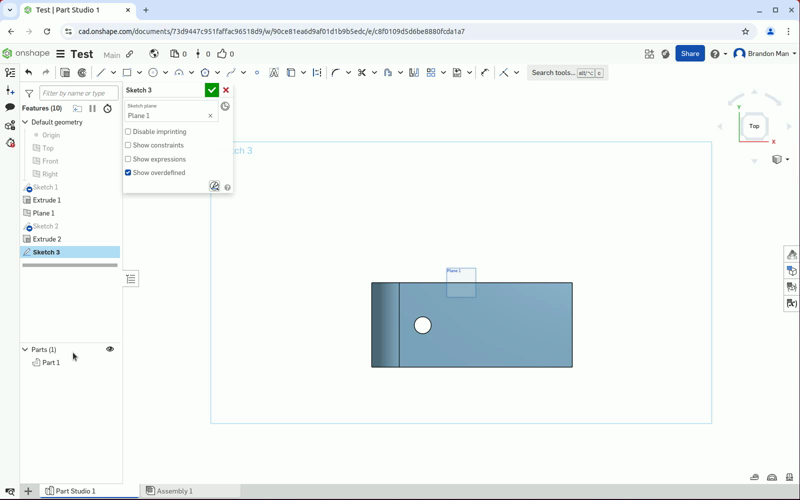
key(y)
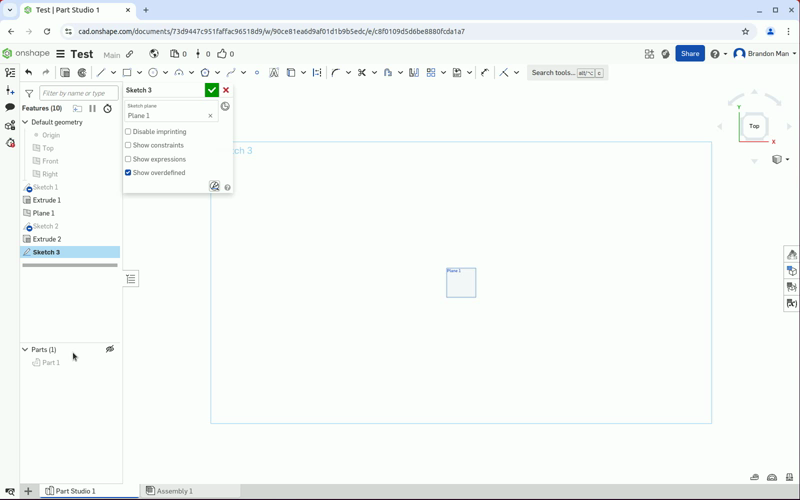
key(c)
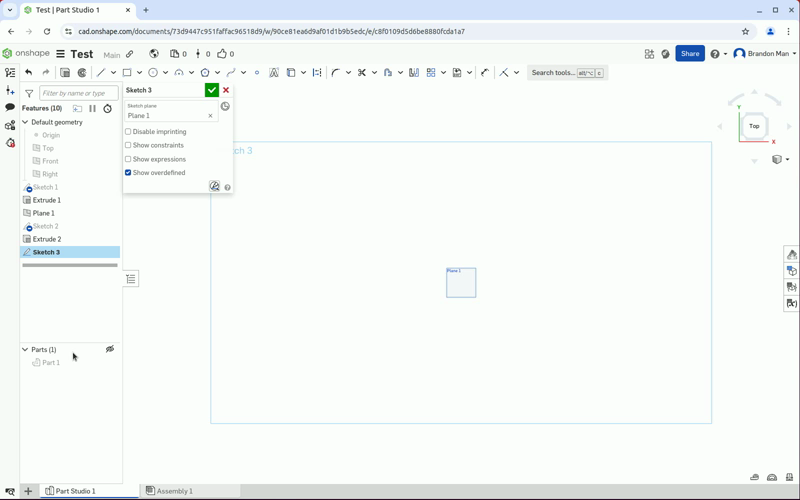
key_down(shift)
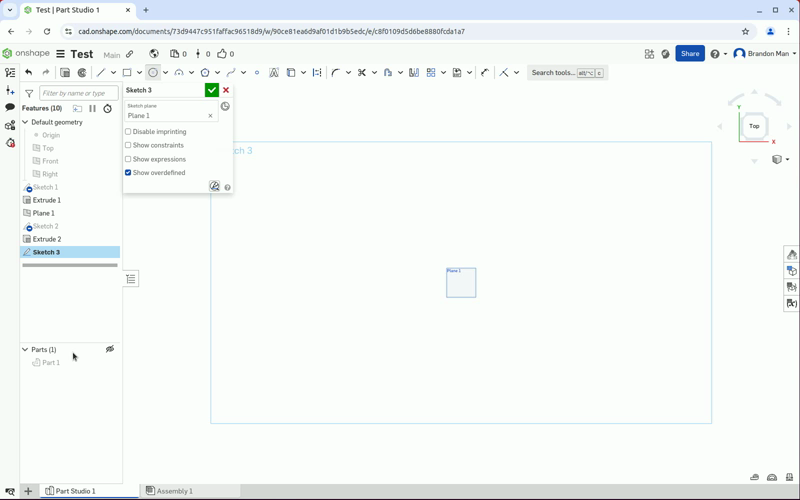
mouse_move(523, 325)
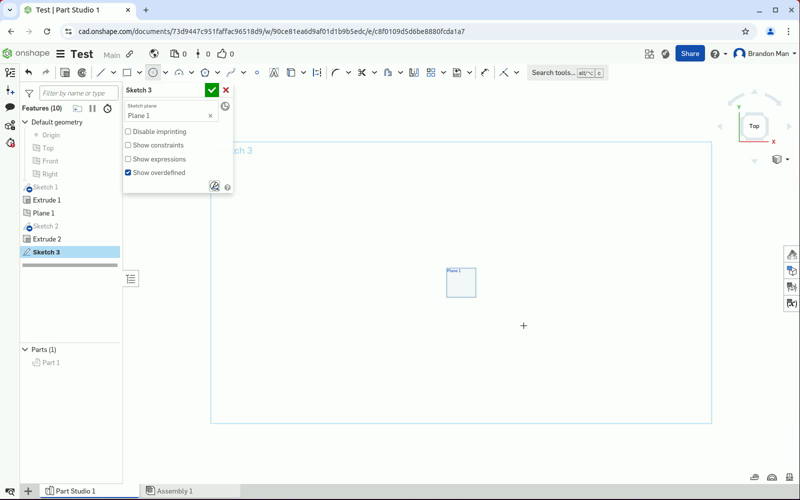
click(523, 325)
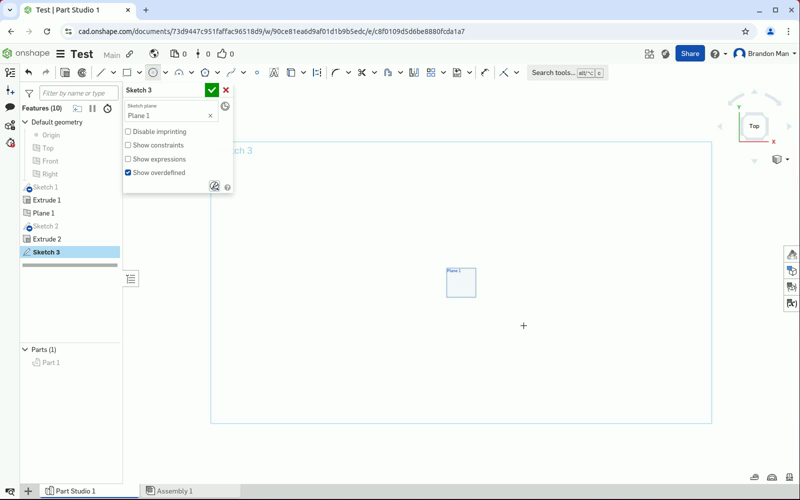
key_up(shift)
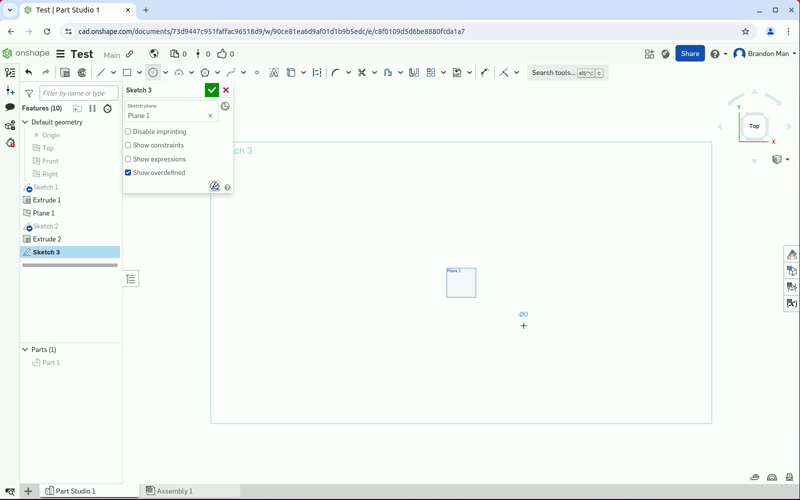
mouse_move(532, 325)
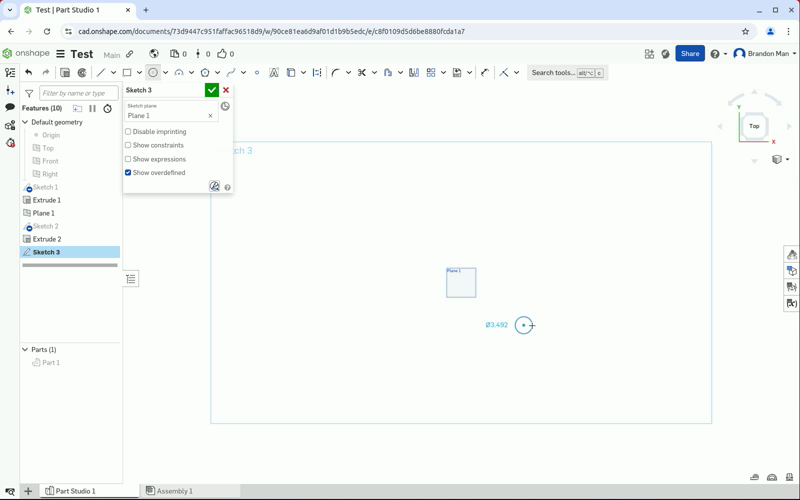
click(532, 325)
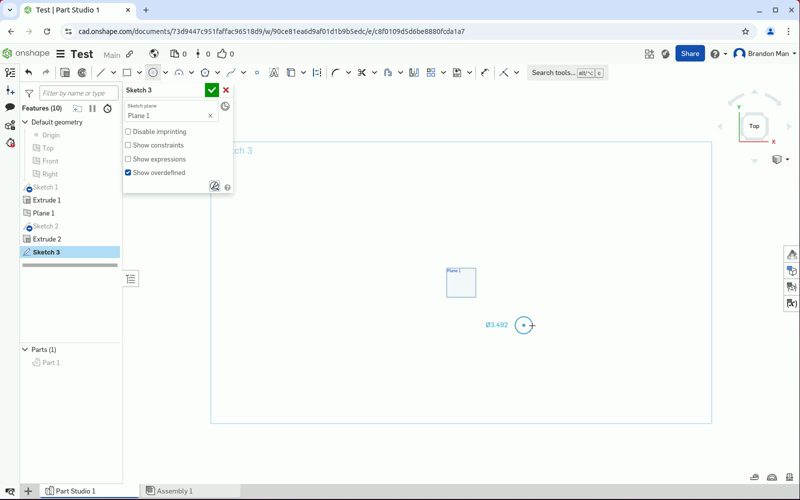
key(esc)
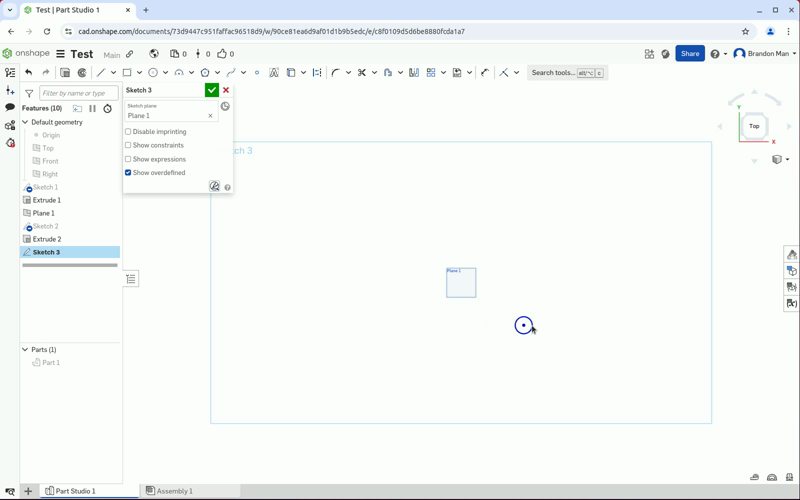
mouse_move(519, 325)
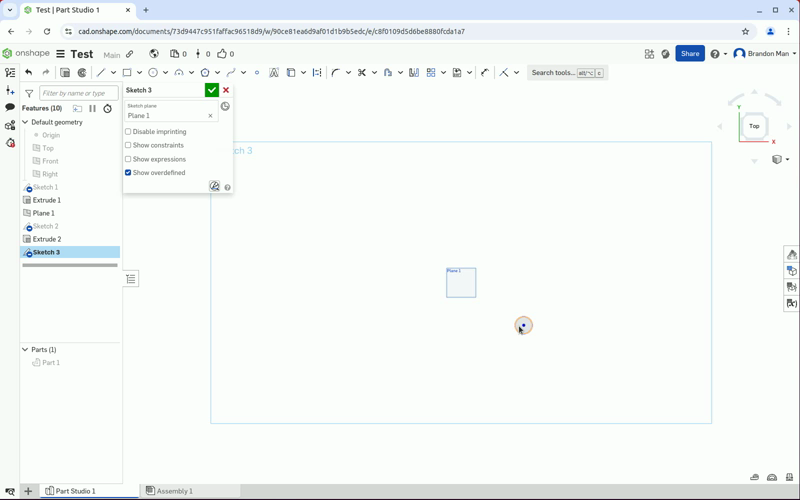
scroll(6)
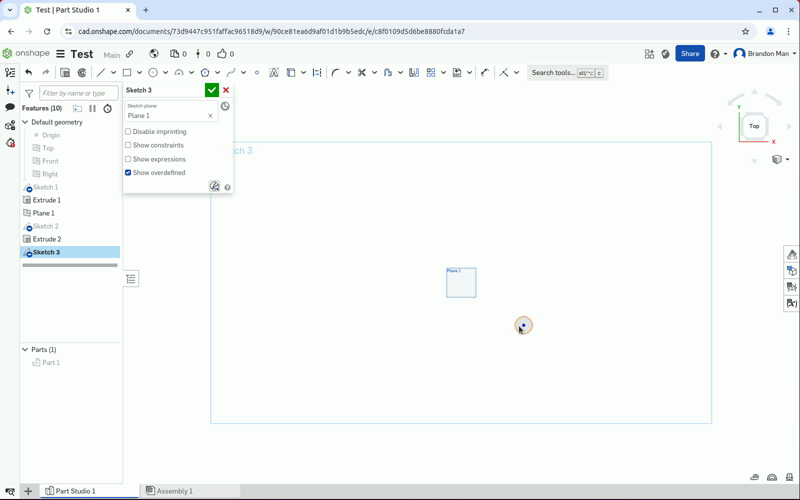
scroll(6)
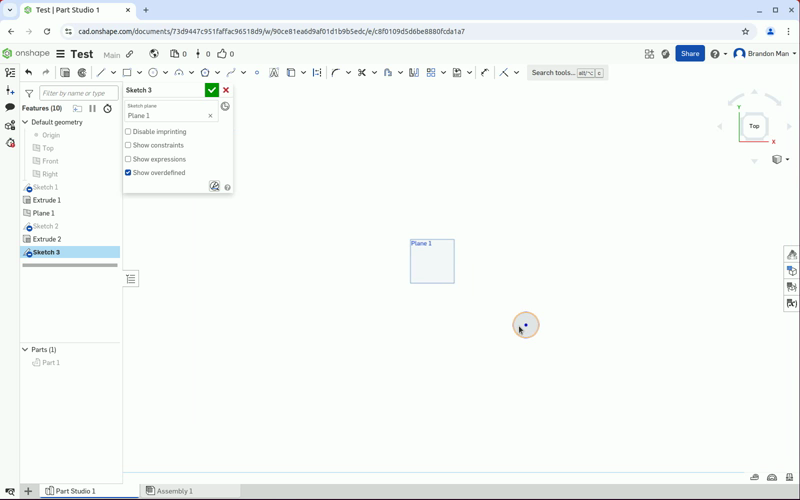
scroll(6)
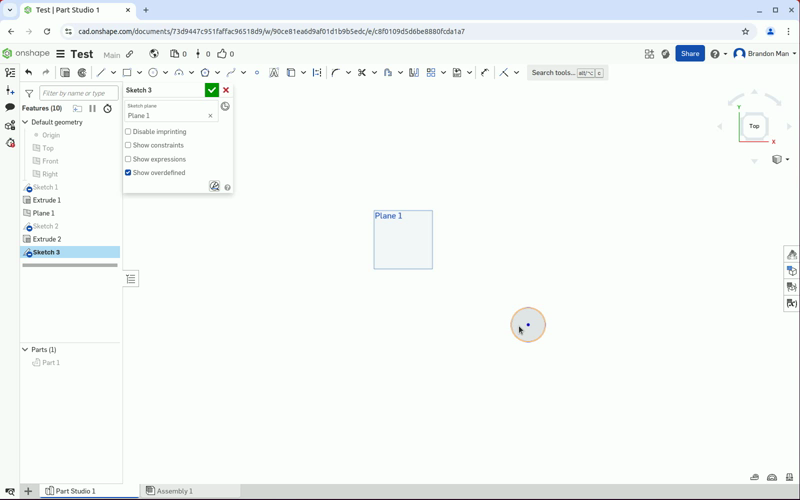
scroll(6)
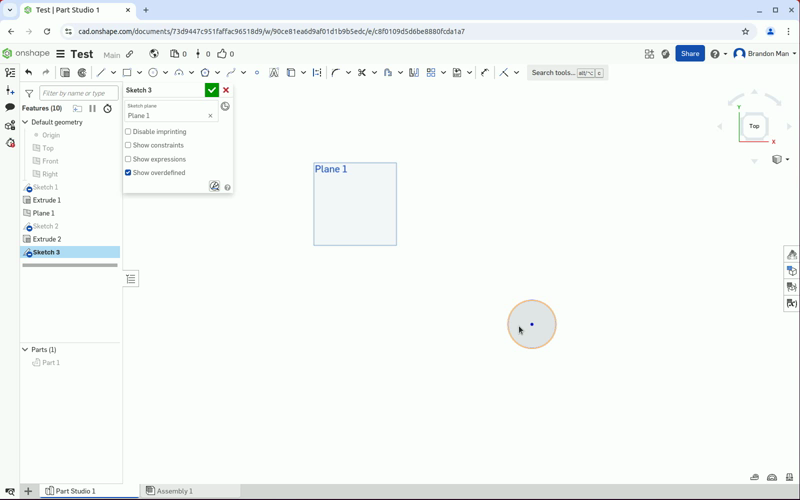
scroll(6)
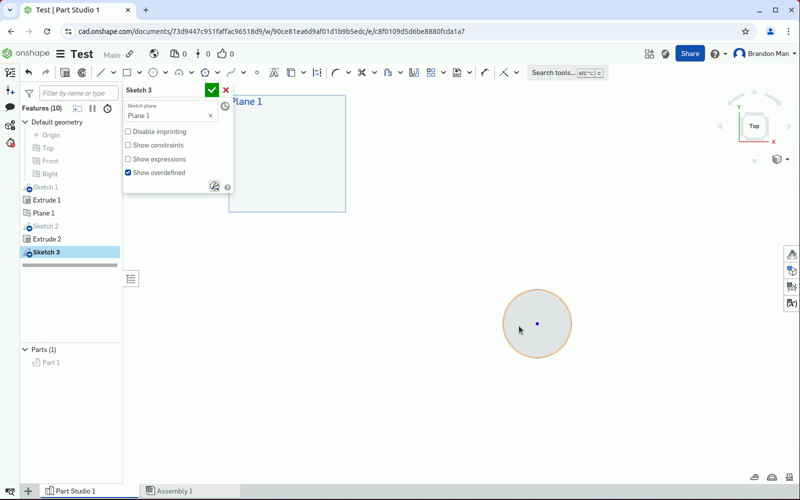
scroll(6)
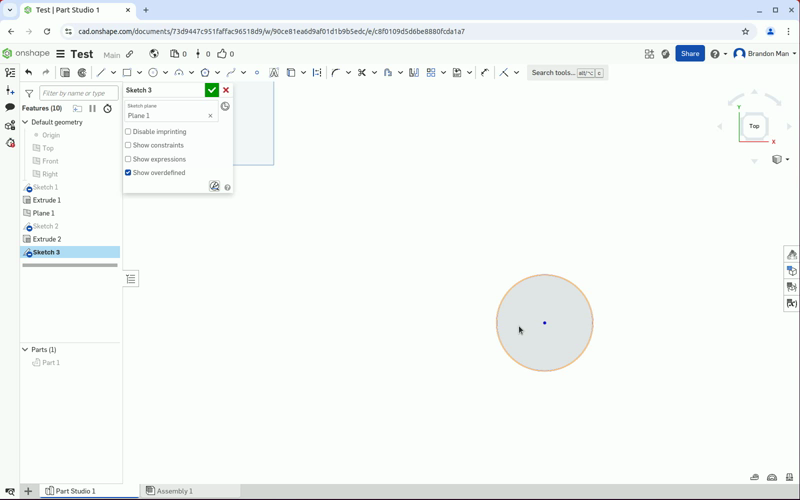
scroll(6)
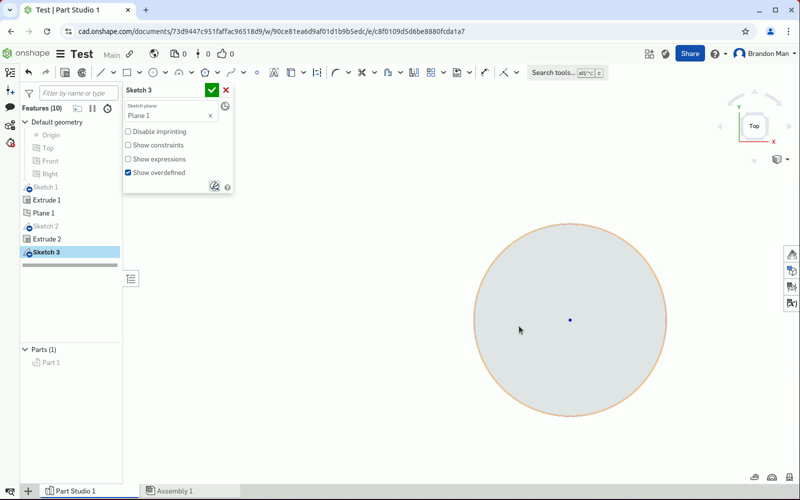
click(519, 325)
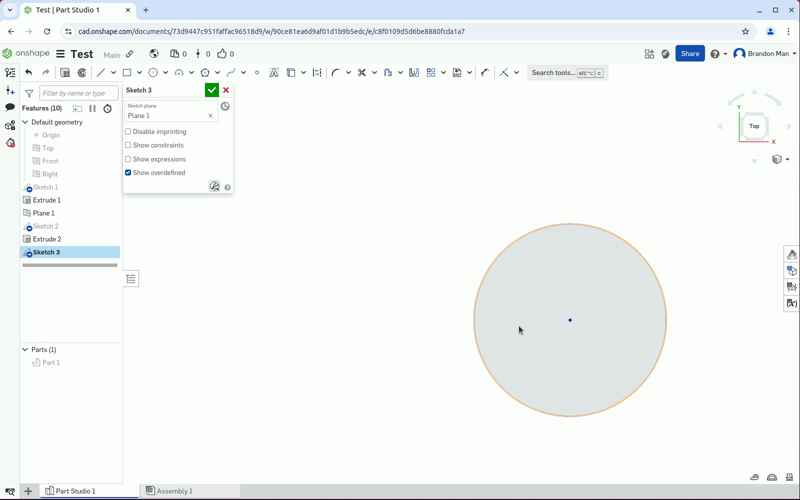
scroll(-6)
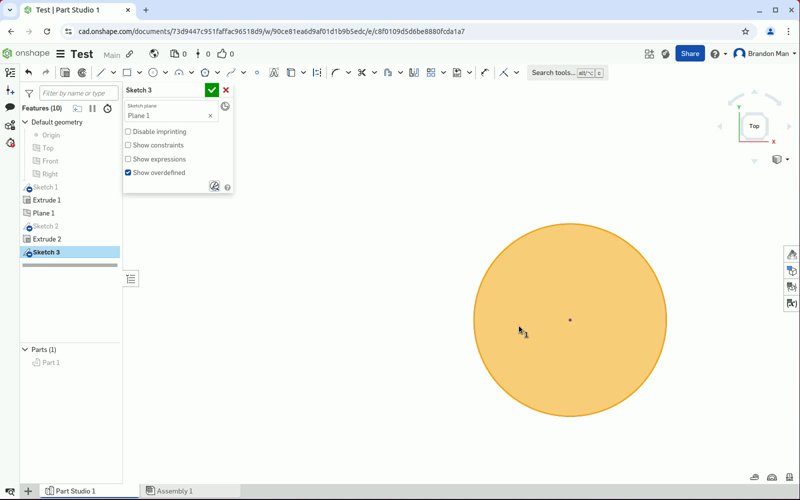
scroll(-6)
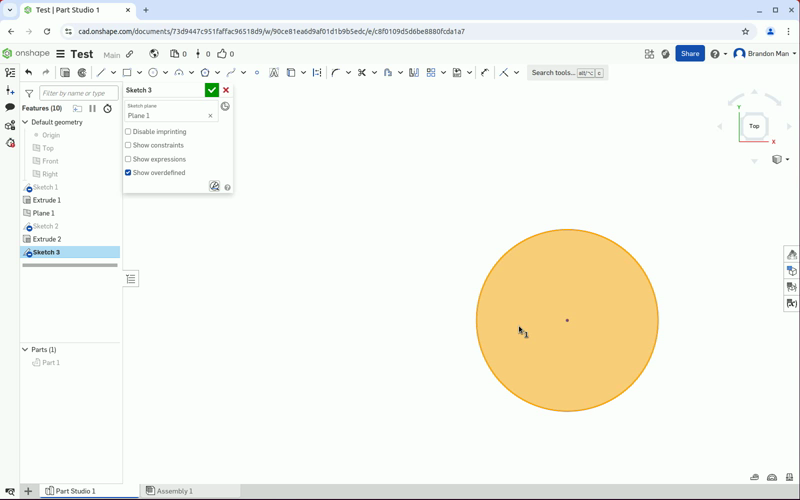
scroll(-6)
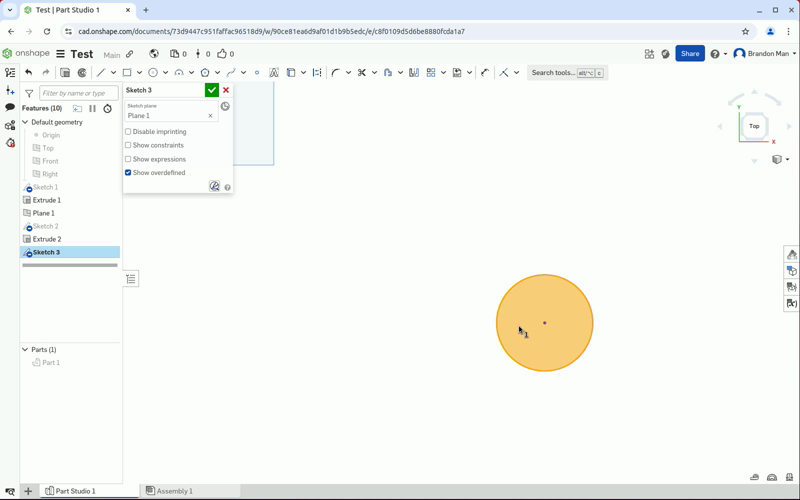
scroll(-6)
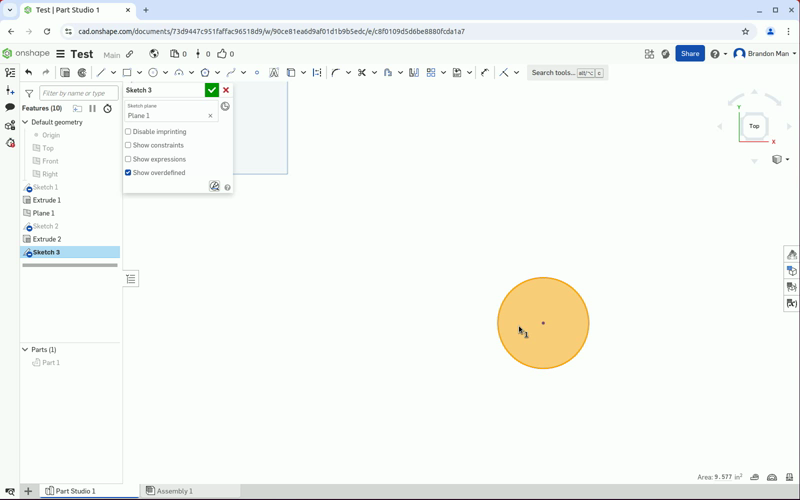
scroll(-6)
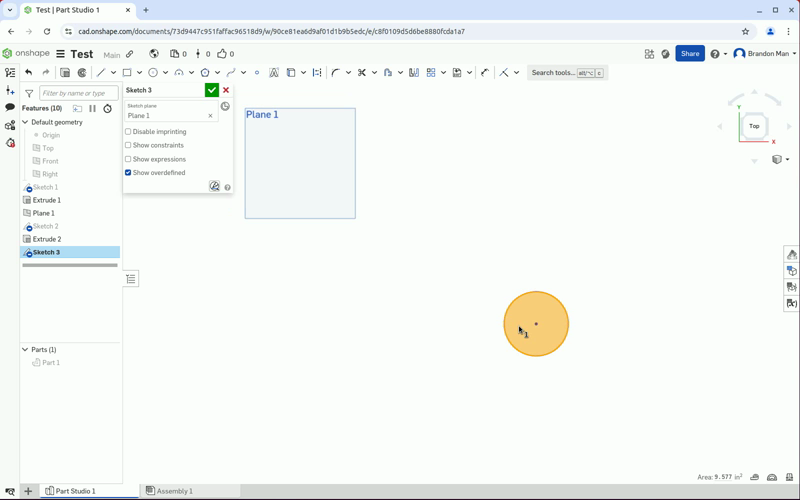
scroll(-6)
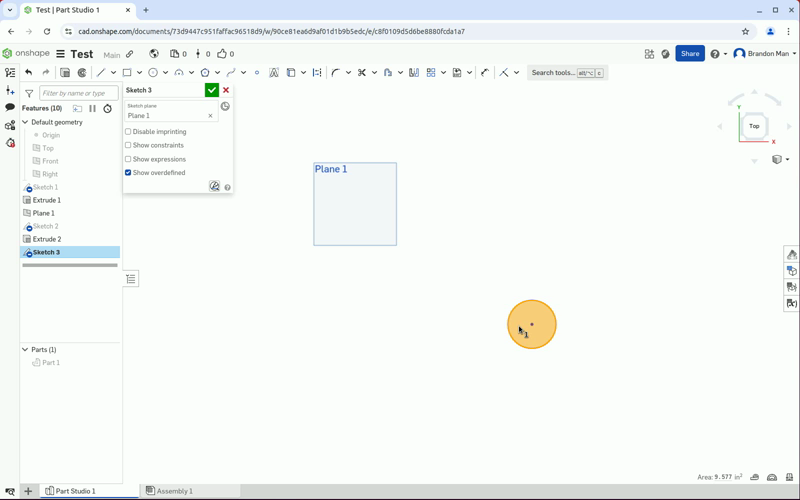
scroll(-6)
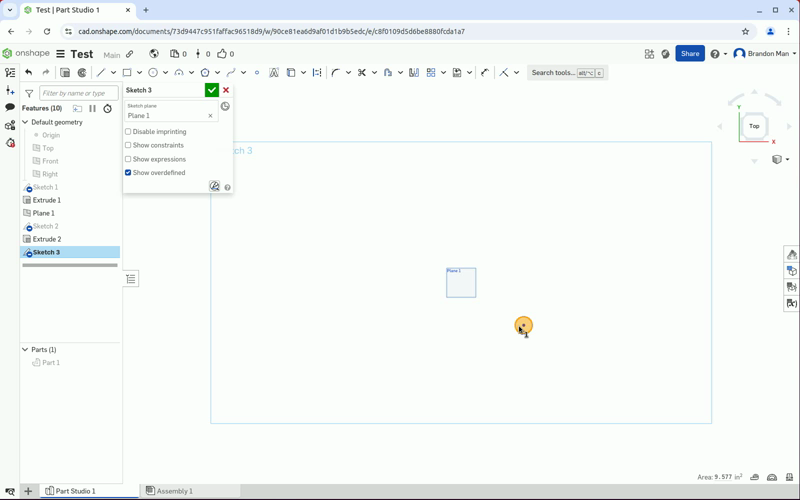
mouse_move(73, 352)
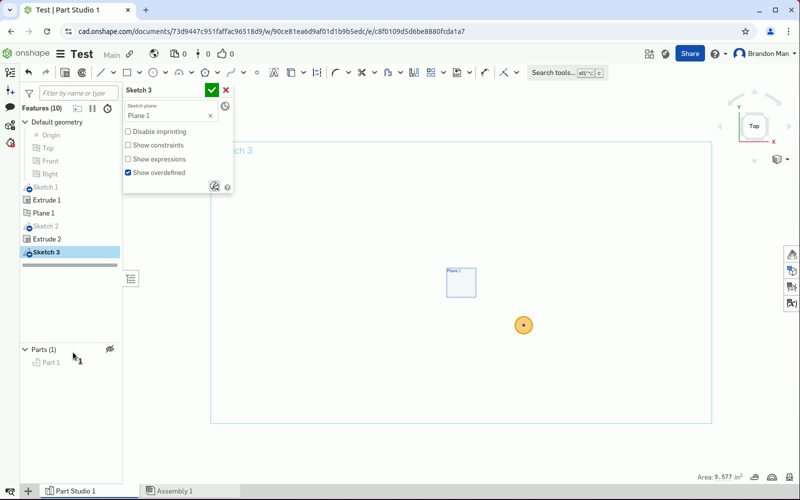
key(shift+y)
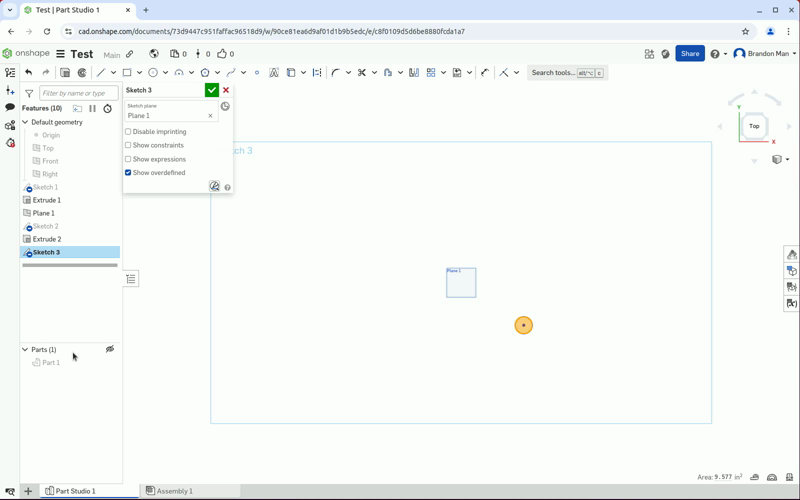
key(shift+e)
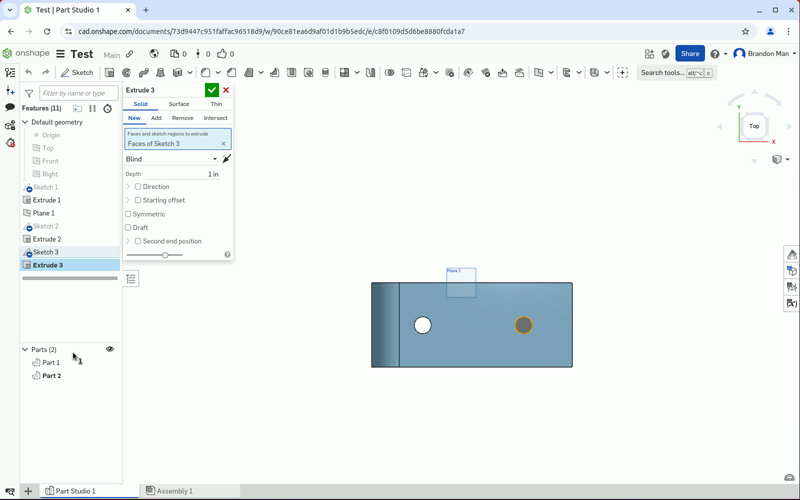
mouse_move(143, 106)
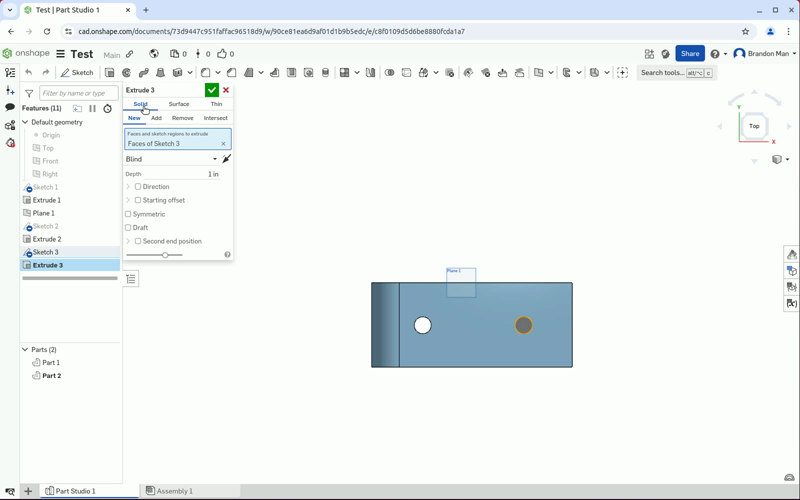
click(143, 106)
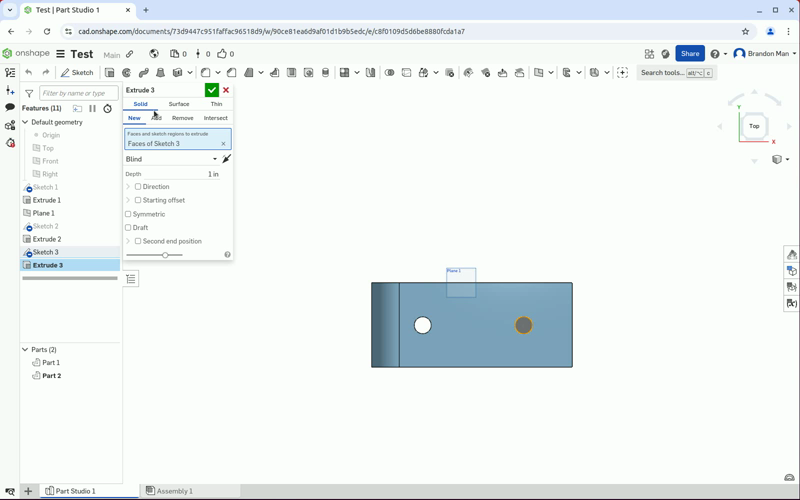
mouse_move(186, 120)
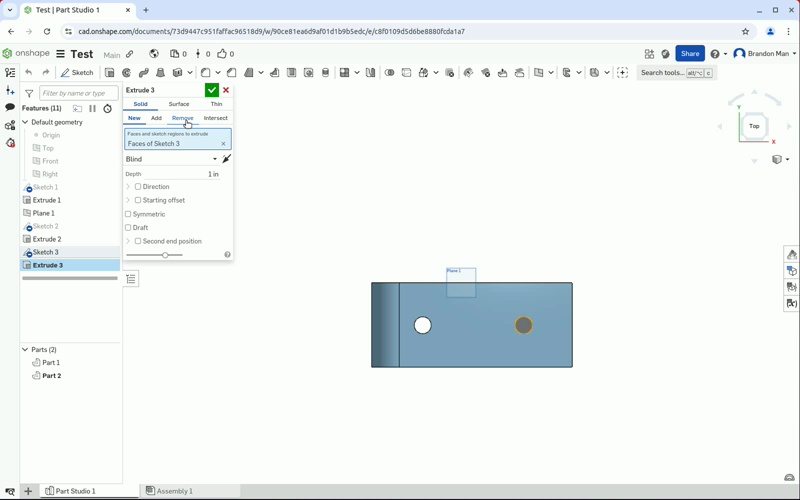
click(186, 120)
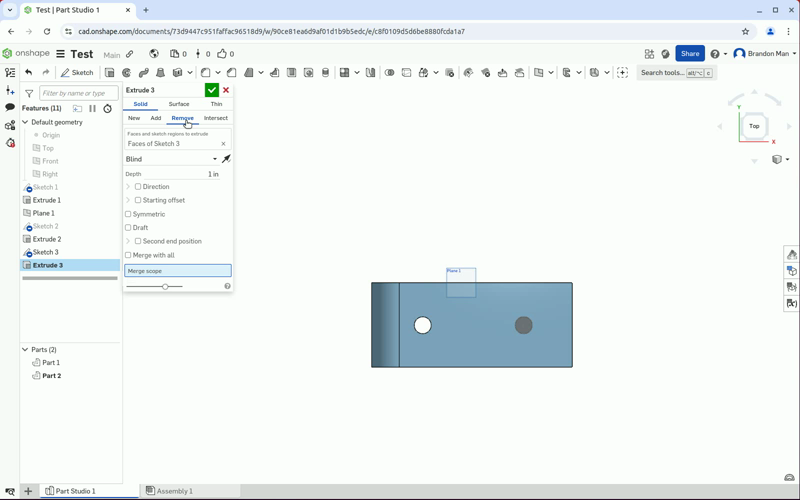
key(tab, 4)
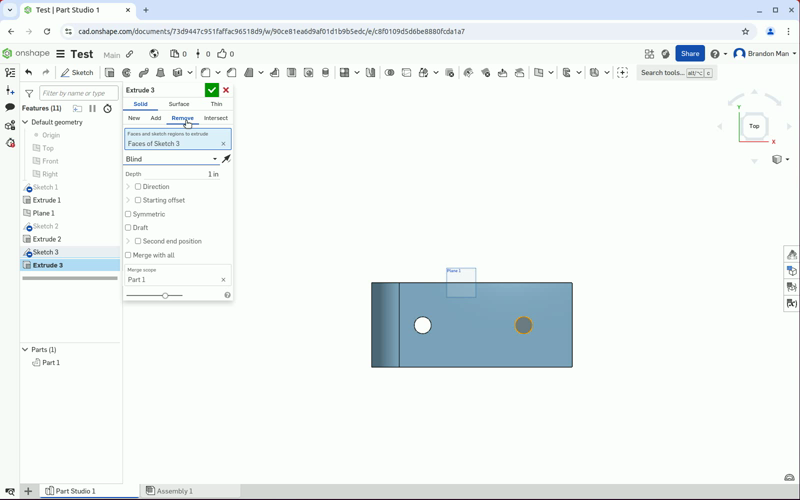
text(8.666)
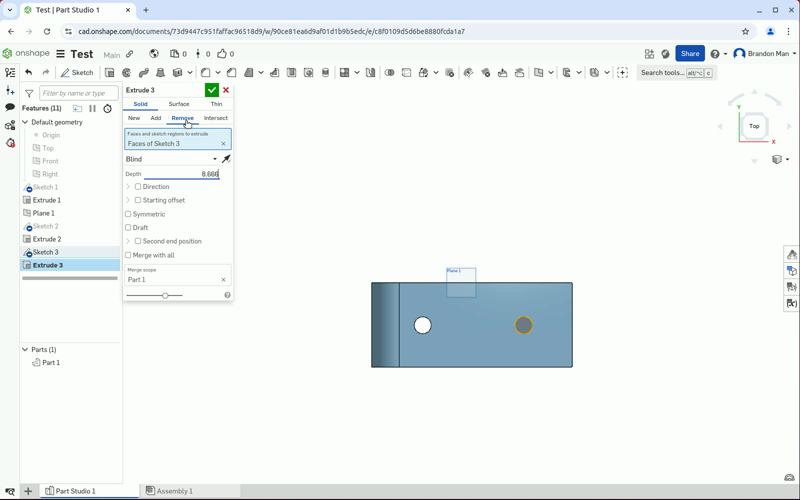
key(tab, 6)
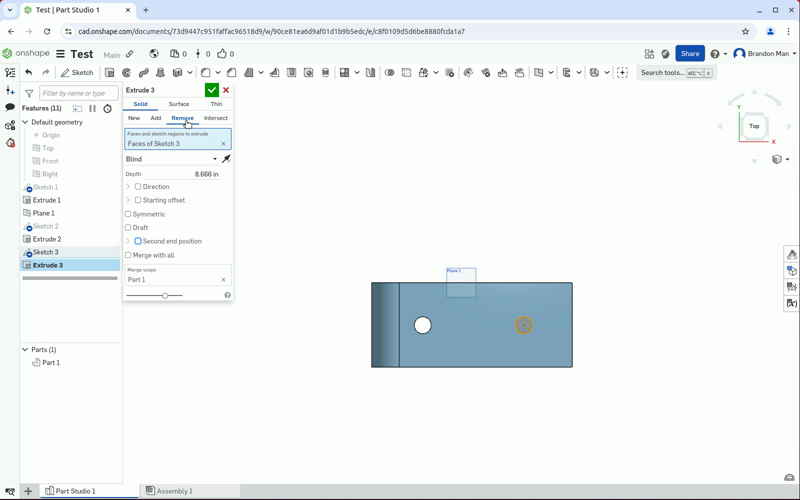
key(space)
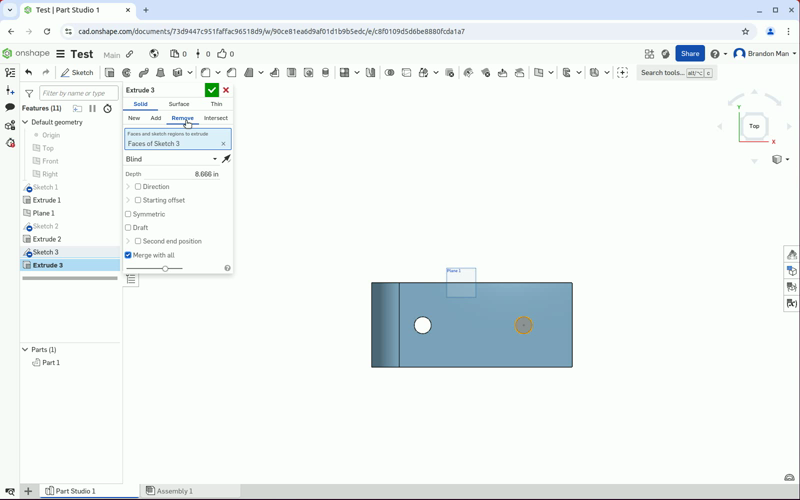
key(enter)
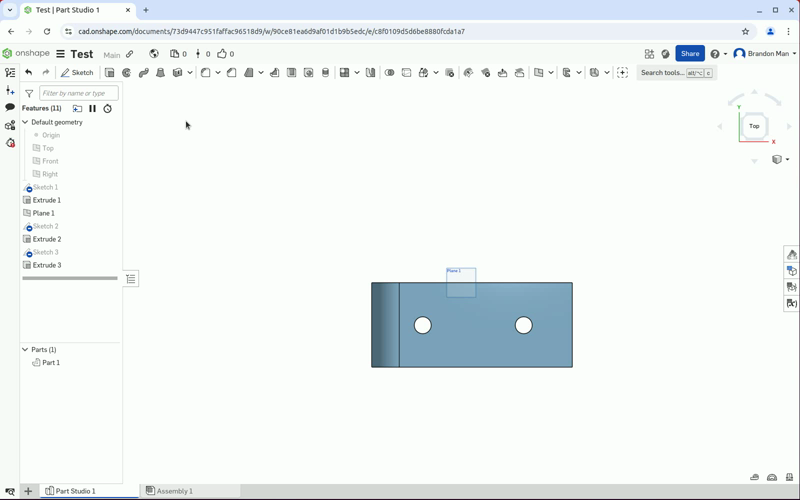
key(shift+h)
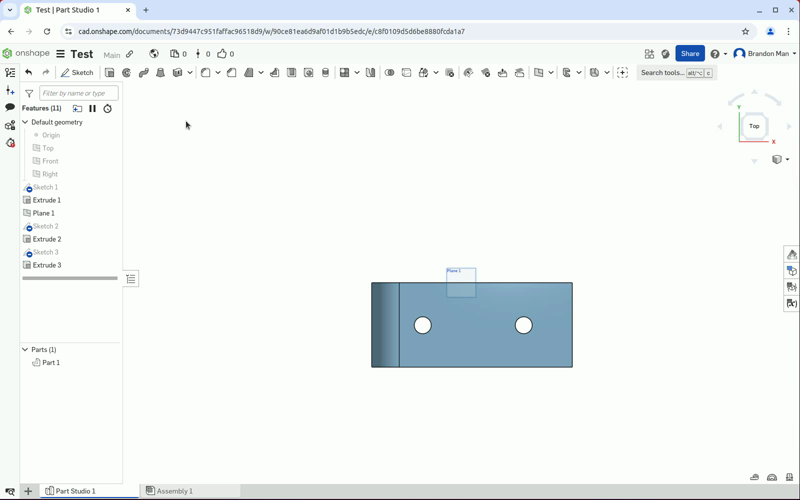
key(shift+h)
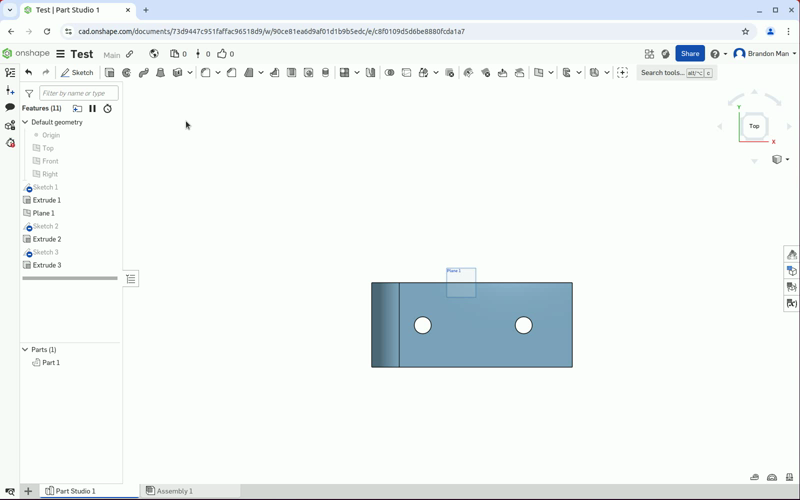
mouse_move(73, 189)
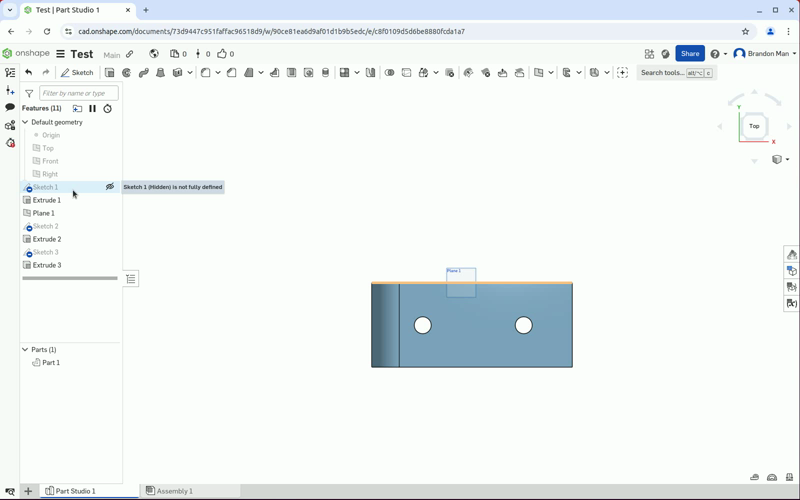
click(73, 189)
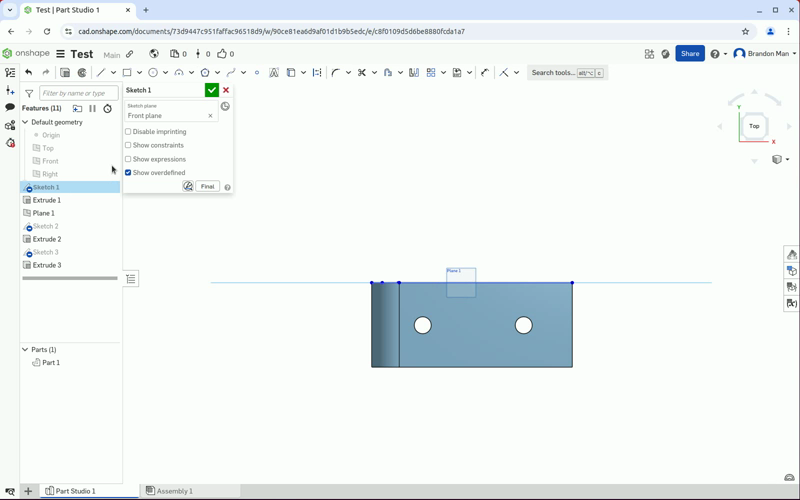
mouse_move(229, 92)
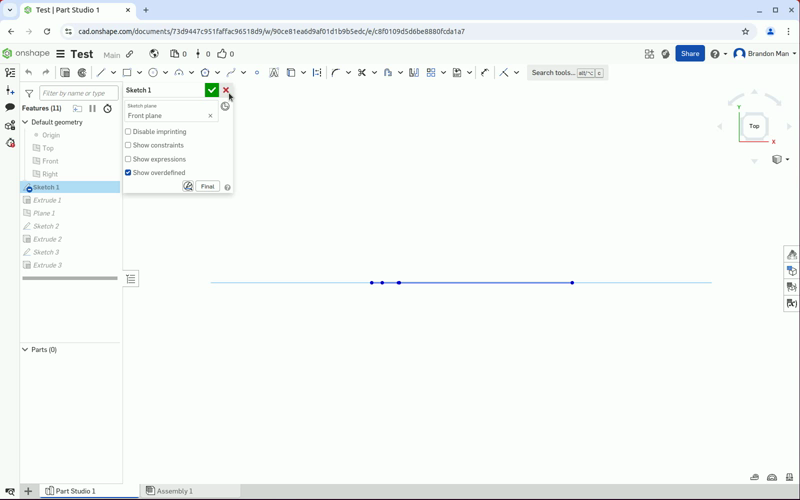
click(229, 92)
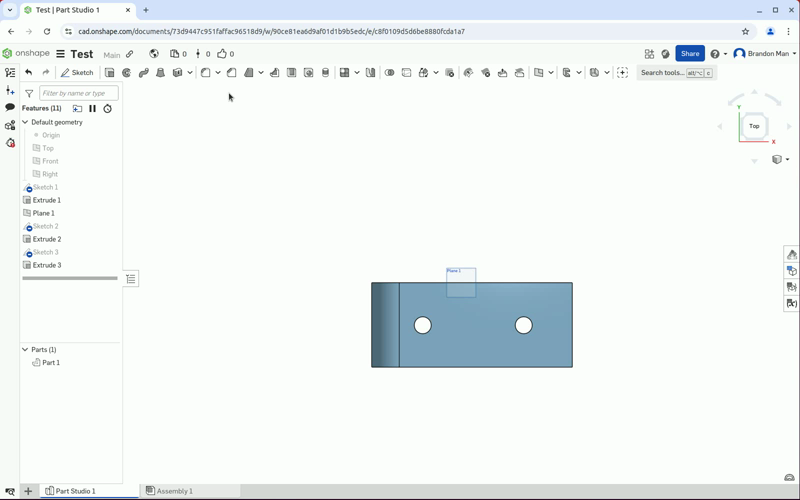
mouse_move(73, 352)
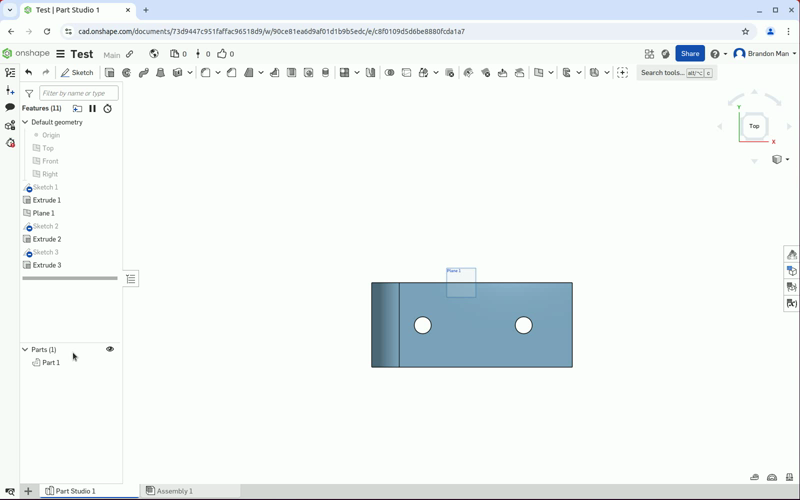
key(y)
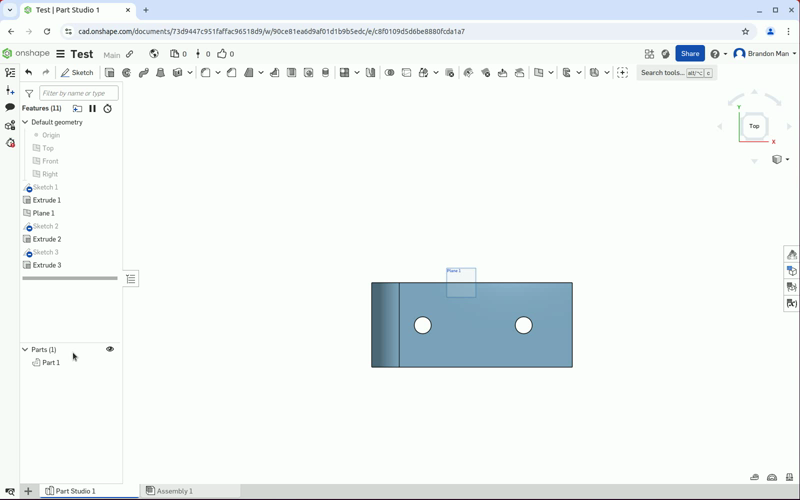
key(shift+p)
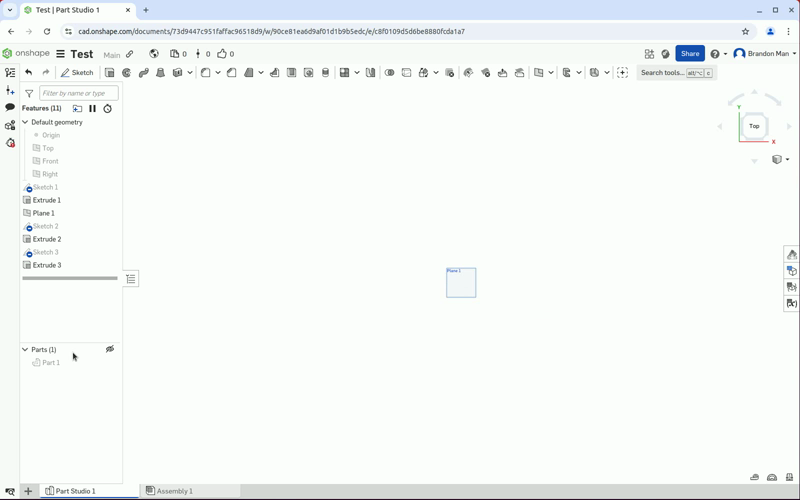
key(space)
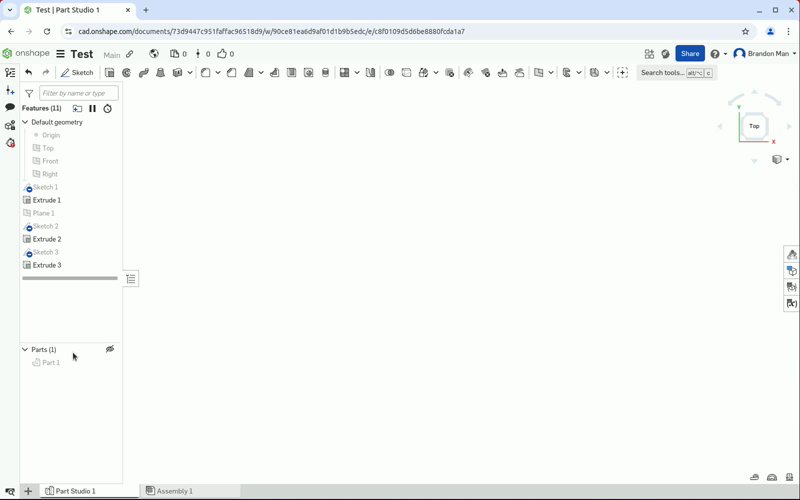
key_down(shift)
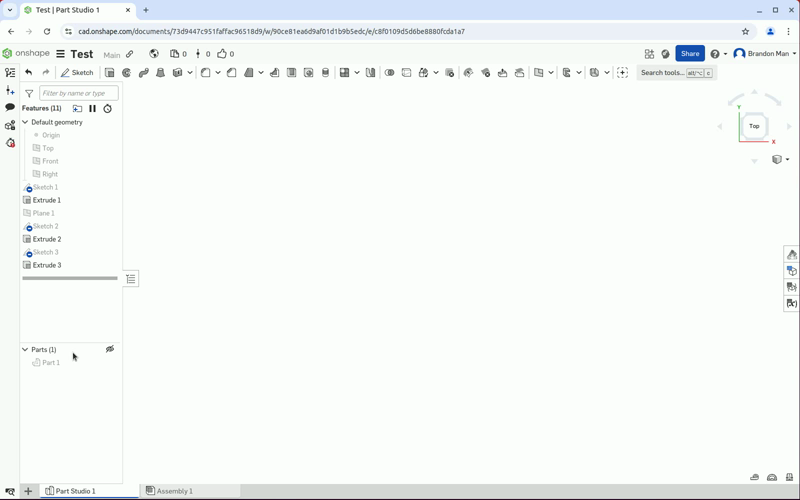
key(up)
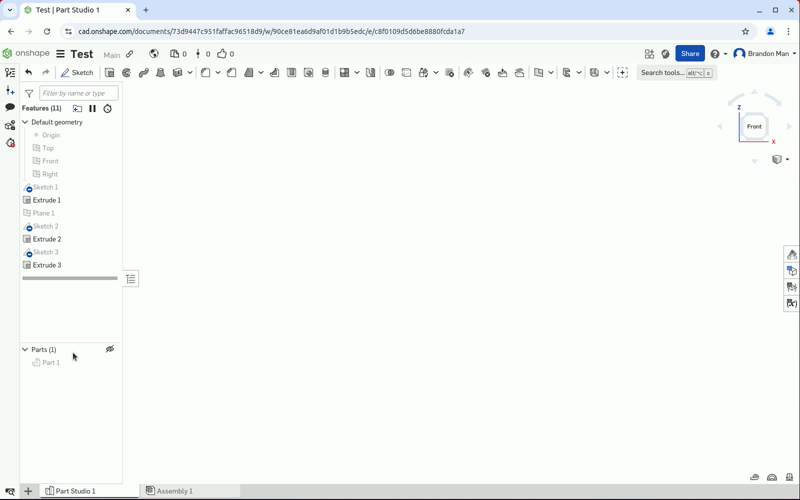
key_up(shift)
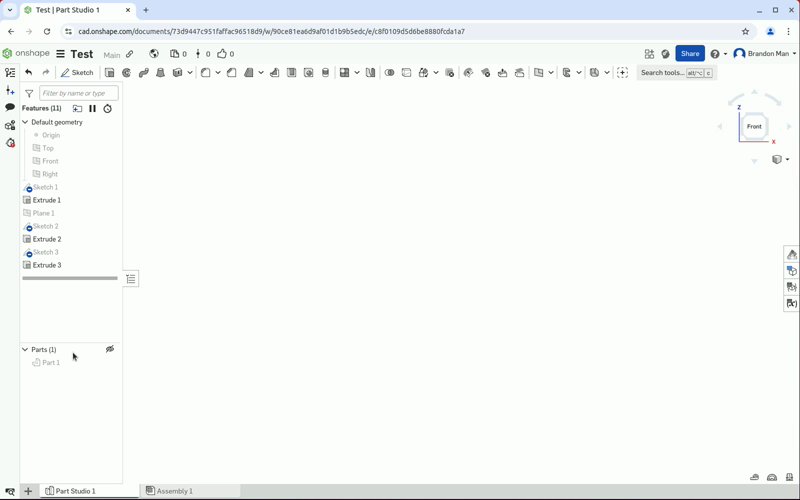
key(space)
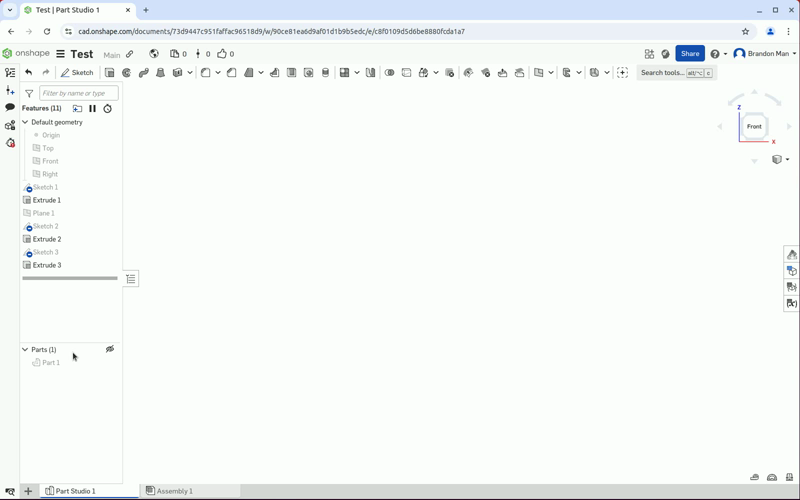
key_down(shift)
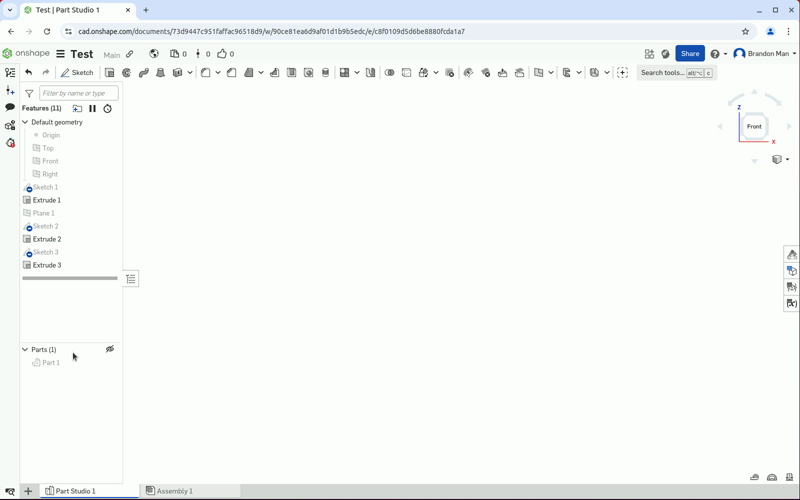
key(left)
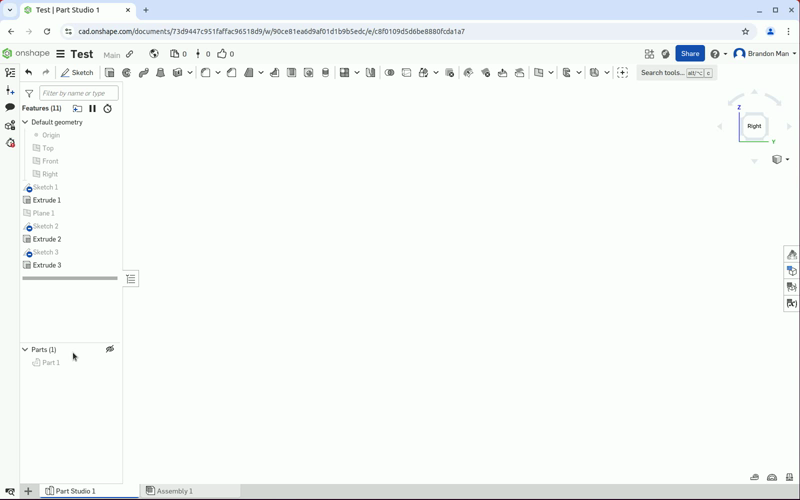
key_up(shift)
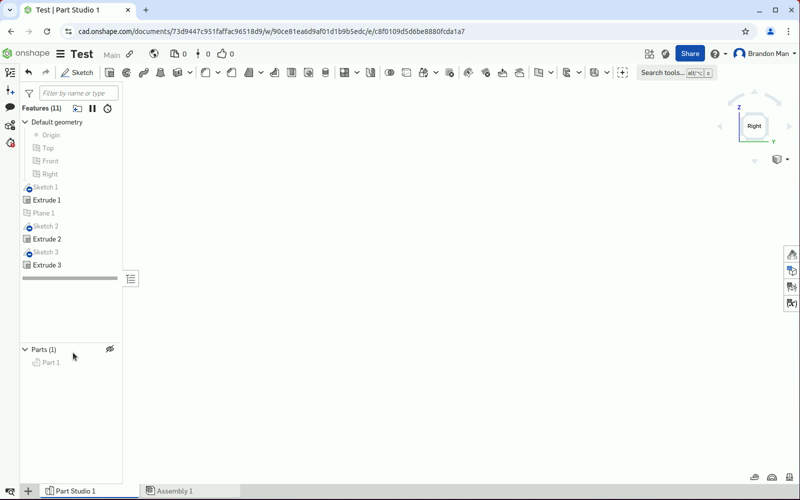
mouse_move(73, 352)
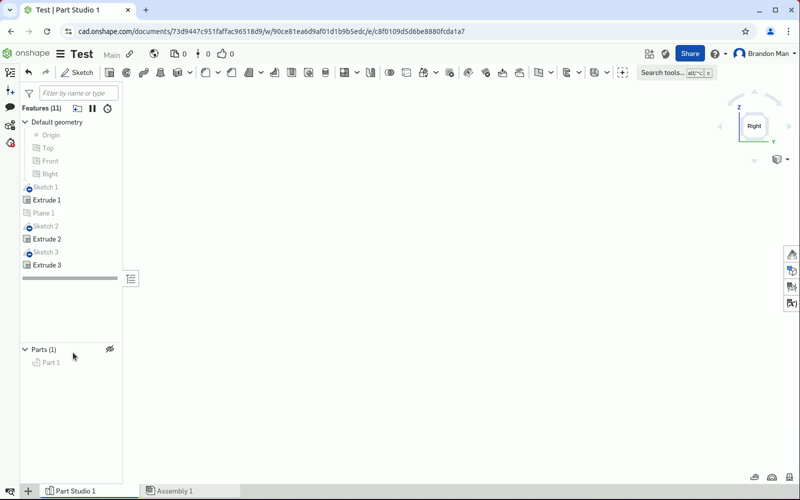
key(shift+y)
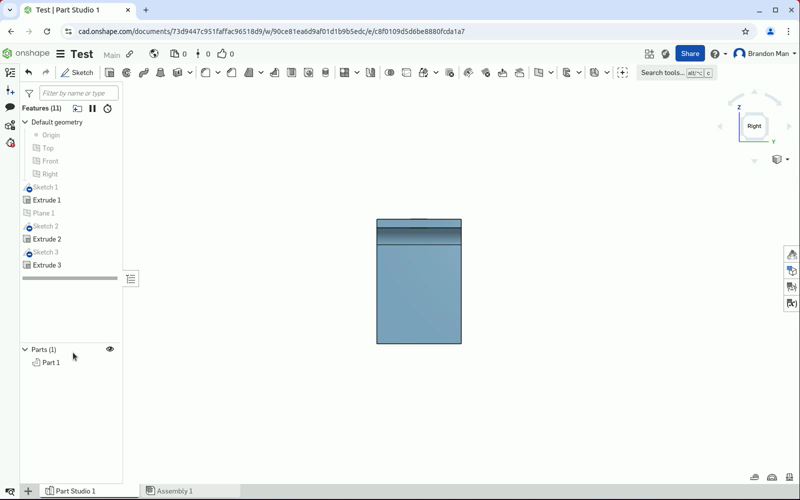
mouse_move(541, 75)
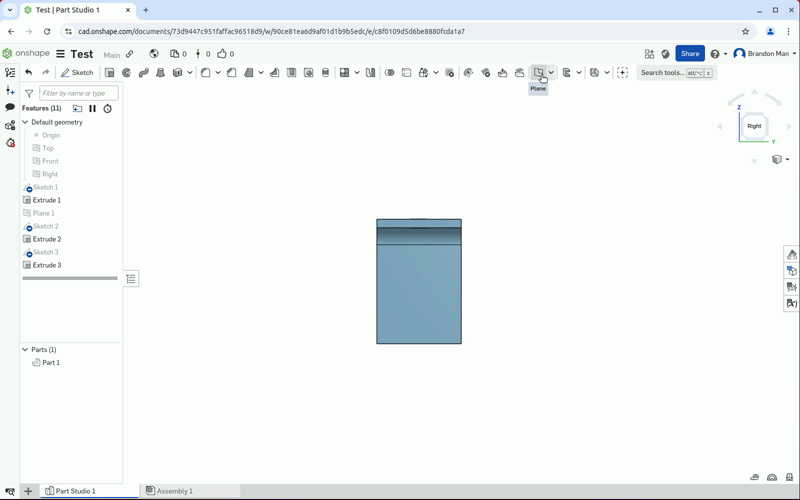
click(541, 75)
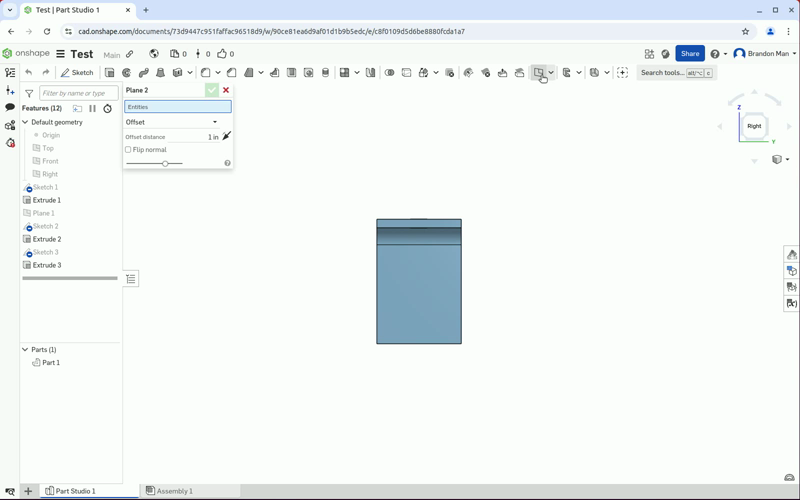
mouse_move(73, 176)
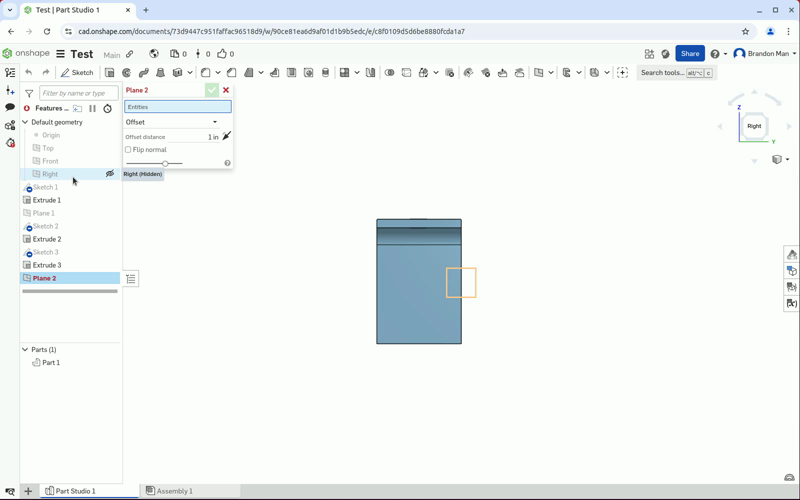
click(73, 176)
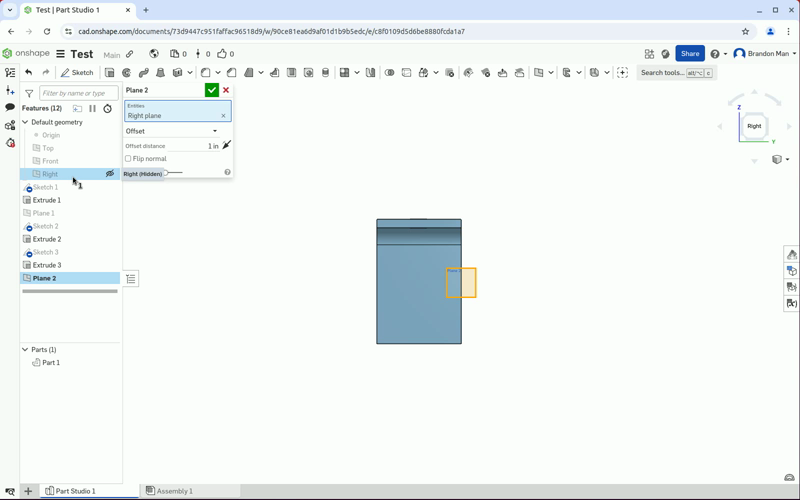
key(tab, 2)
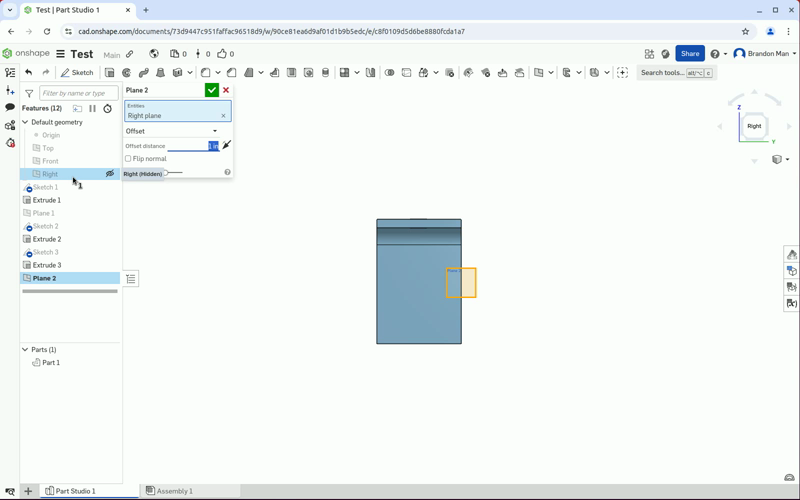
text(18.302)
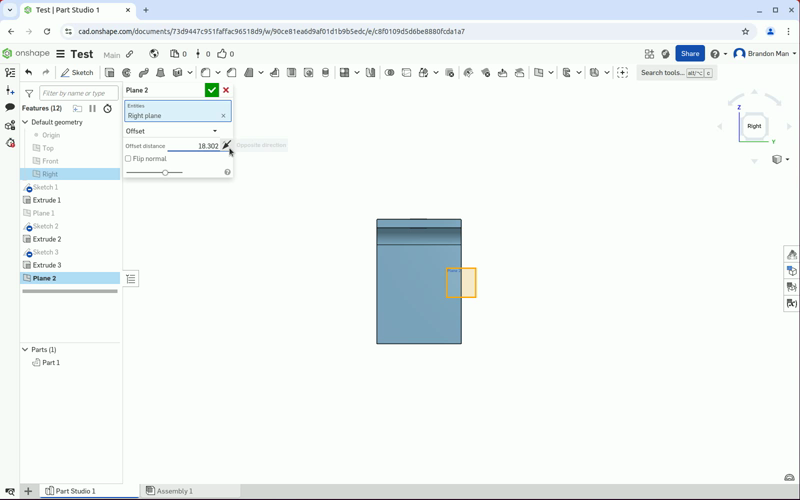
mouse_move(229, 147)
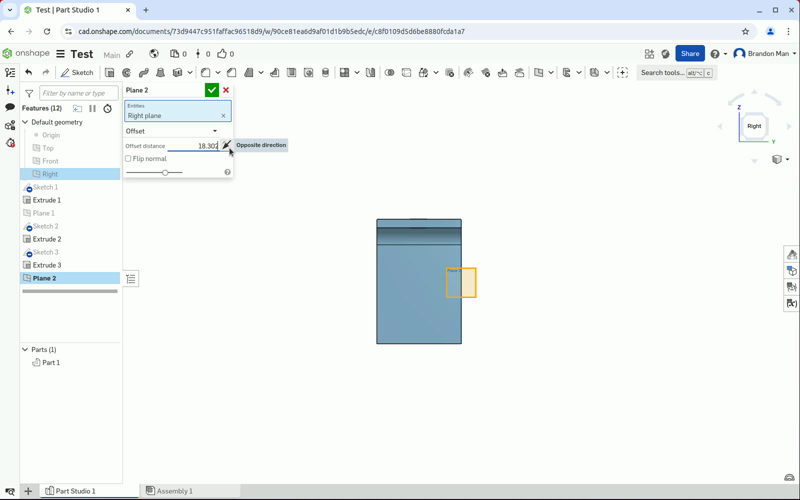
click(229, 147)
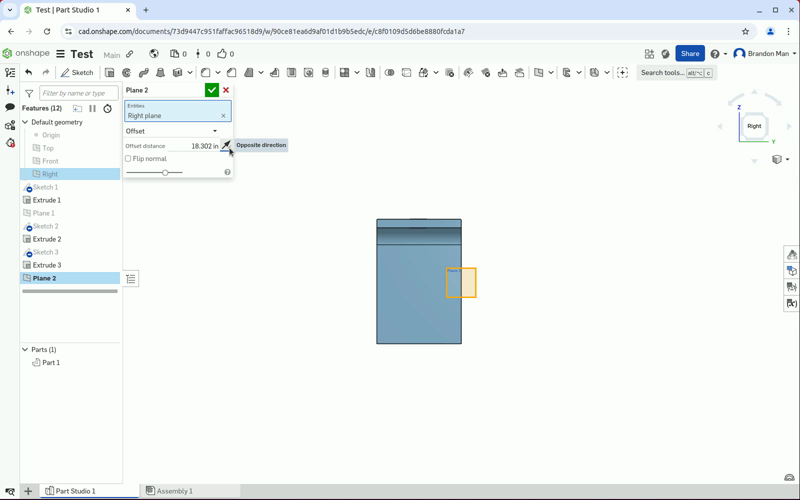
key(enter, 2)
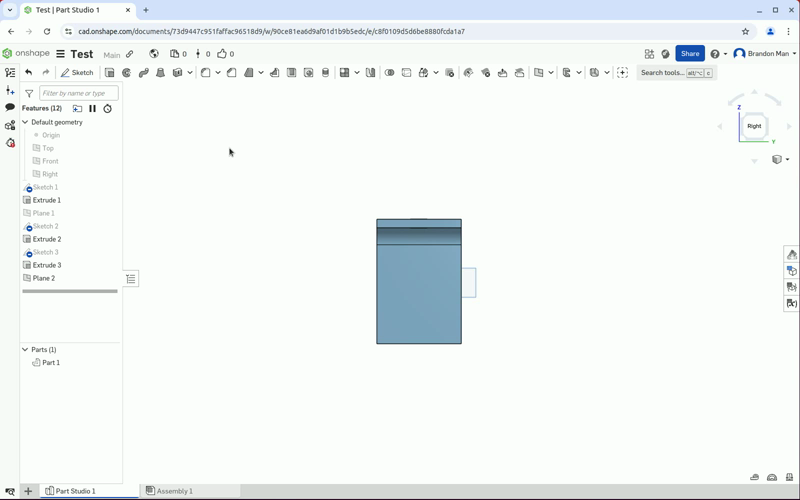
key(shift+s)
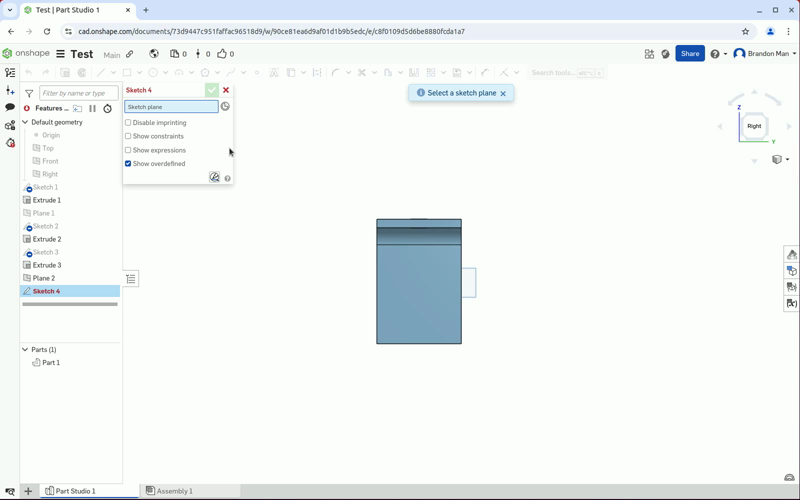
mouse_move(73, 280)
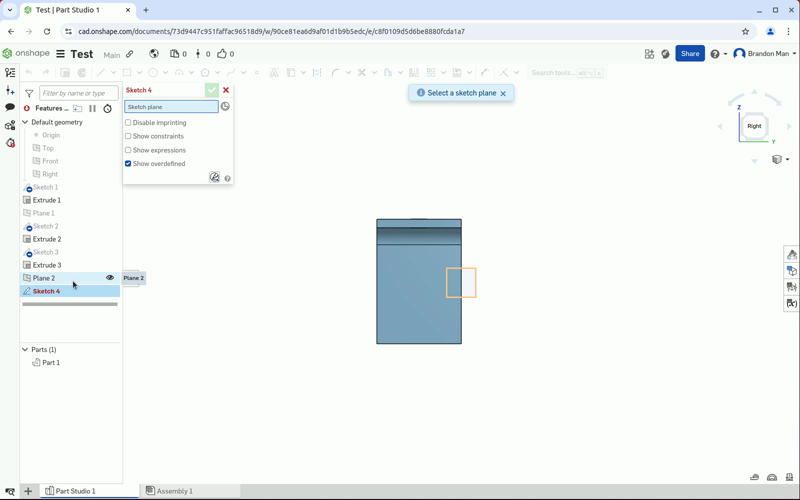
click(73, 280)
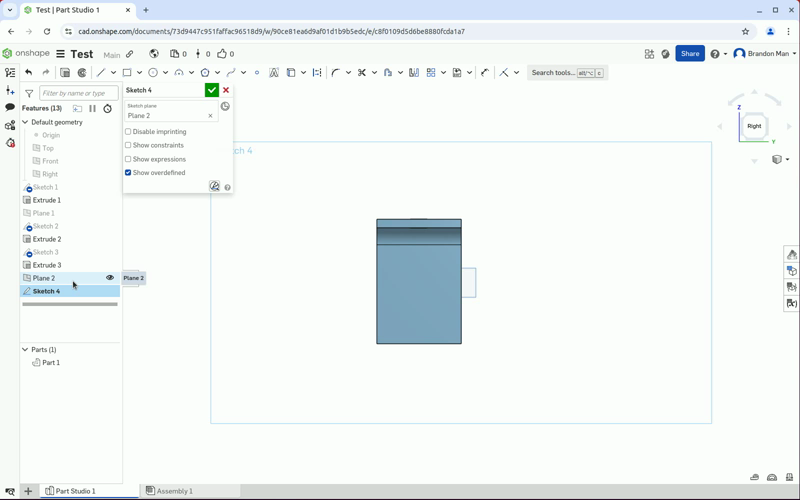
mouse_move(73, 352)
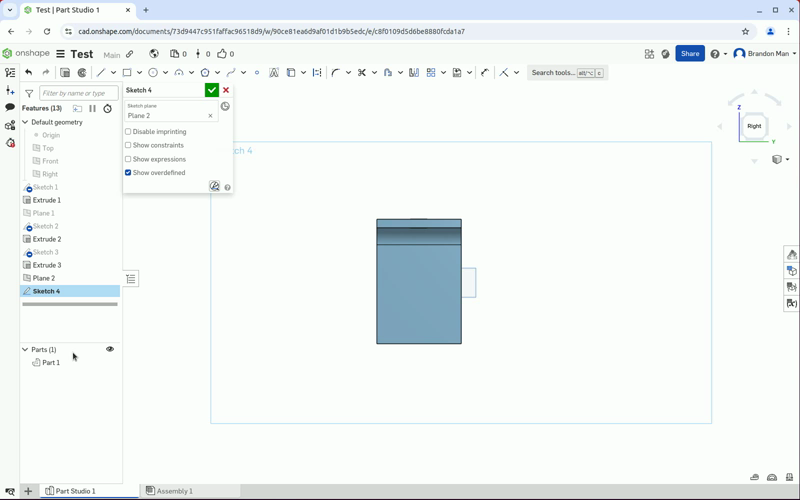
key(y)
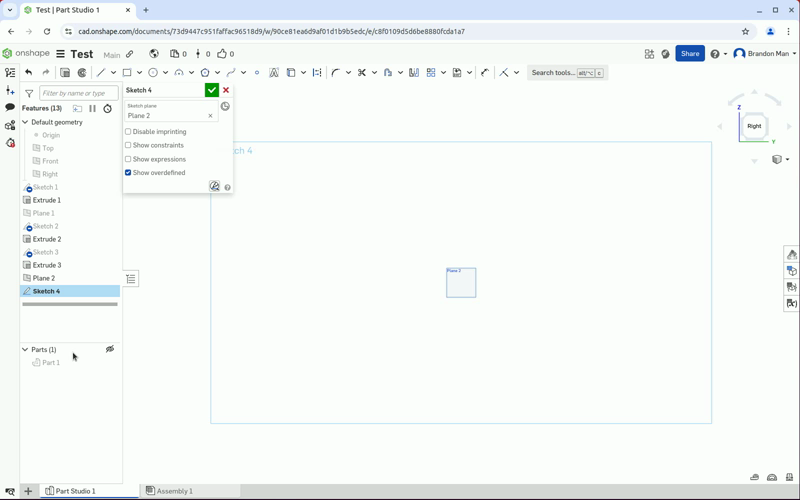
key(c)
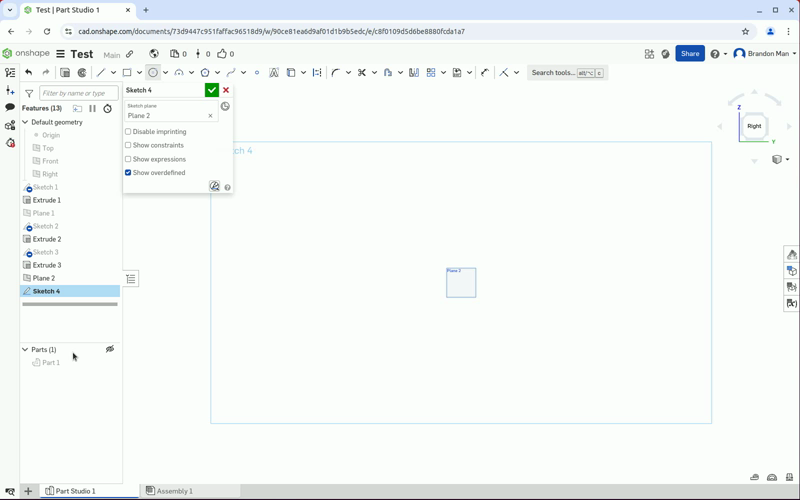
key_down(shift)
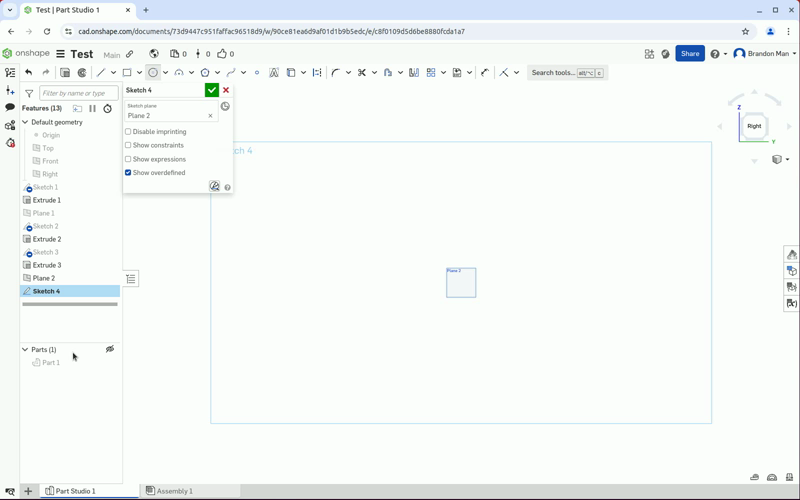
mouse_move(398, 285)
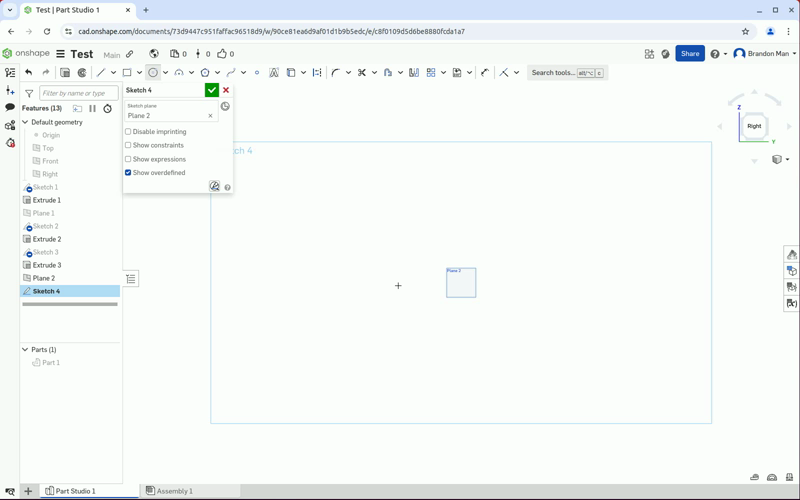
click(398, 285)
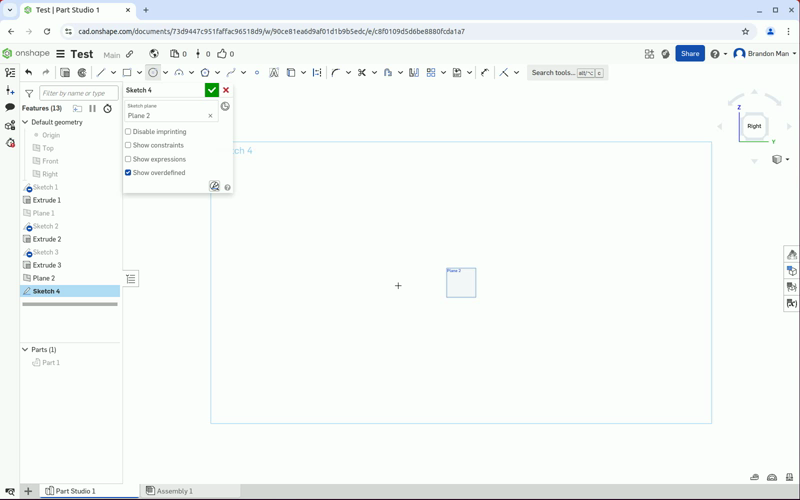
key_up(shift)
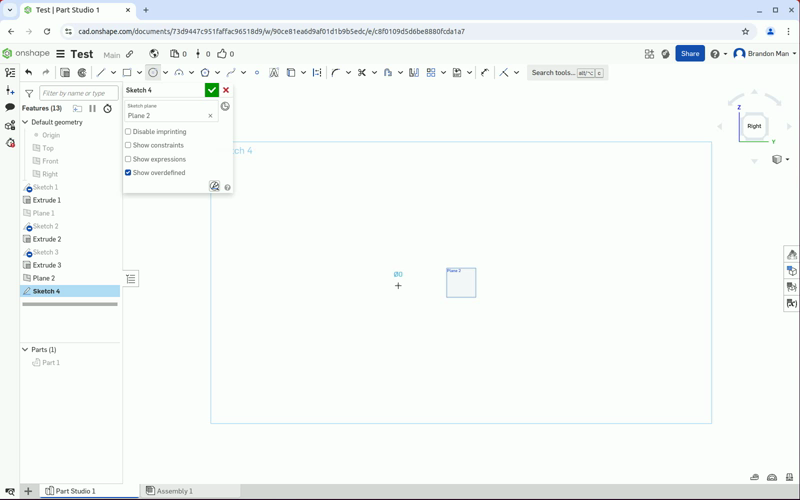
mouse_move(406, 285)
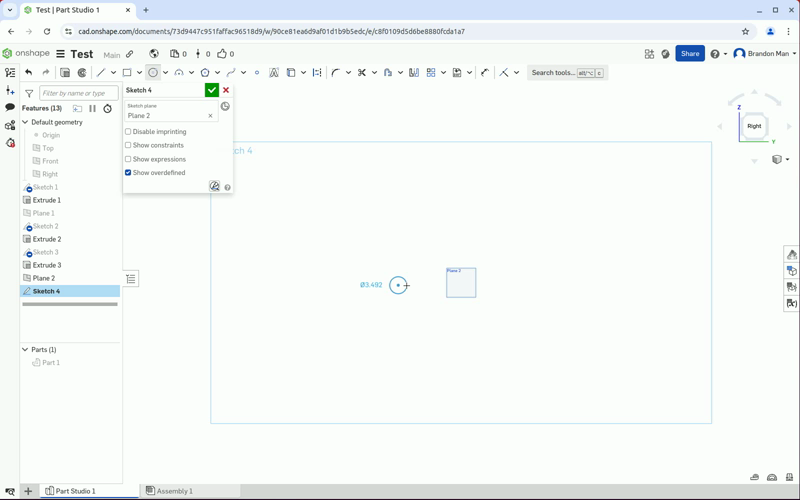
click(406, 285)
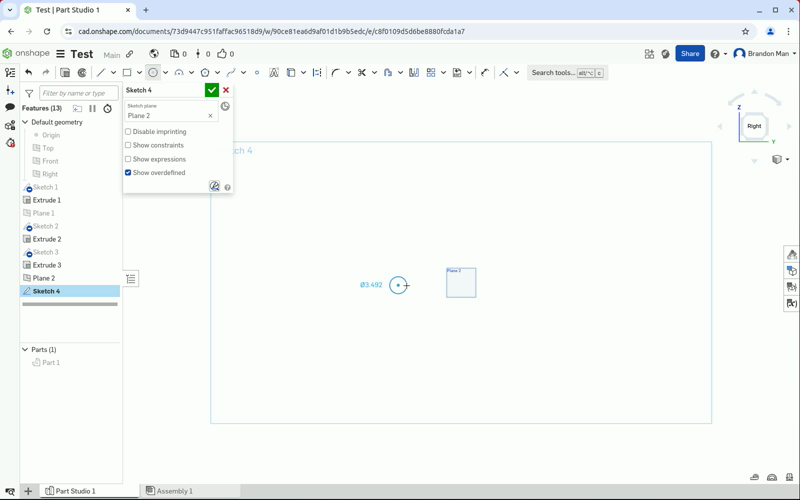
key(esc)
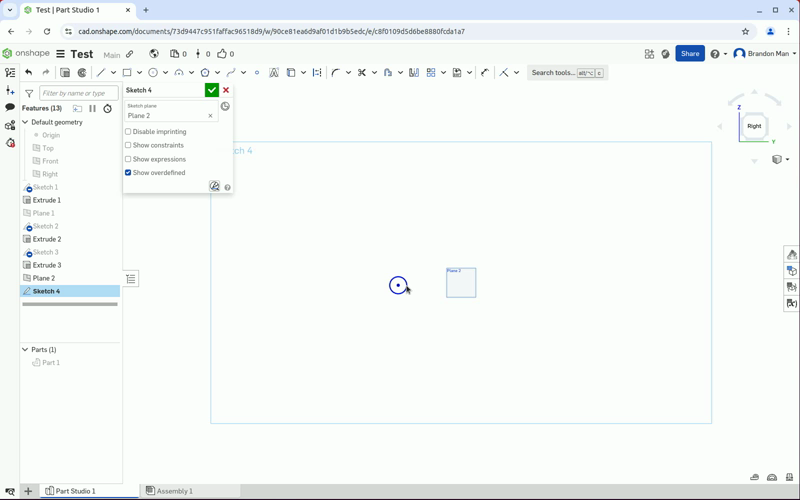
mouse_move(393, 278)
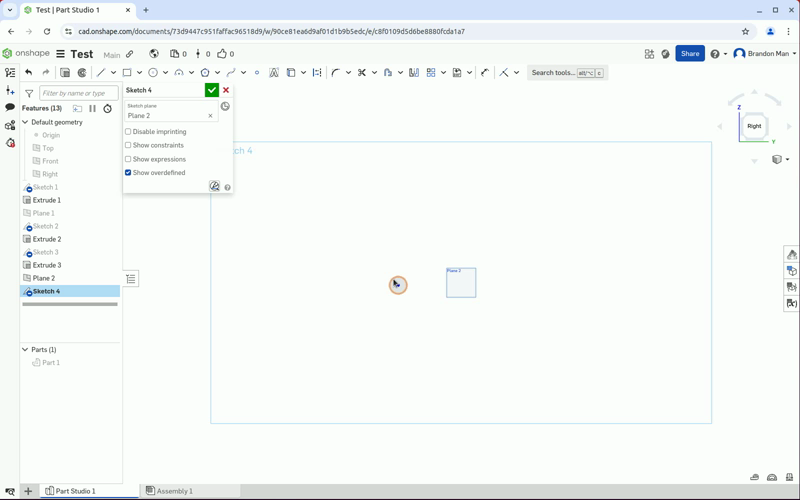
scroll(6)
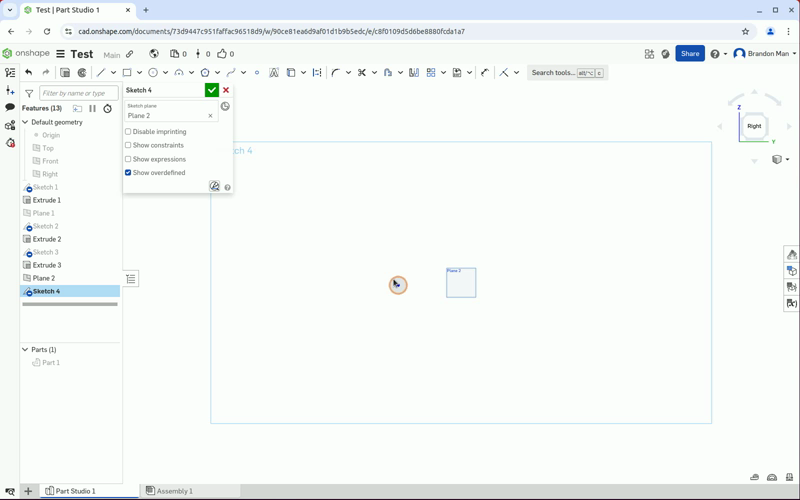
scroll(6)
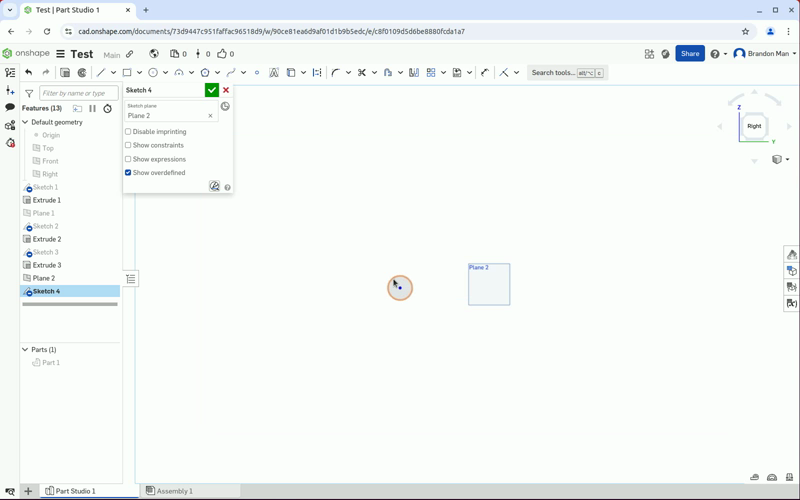
scroll(6)
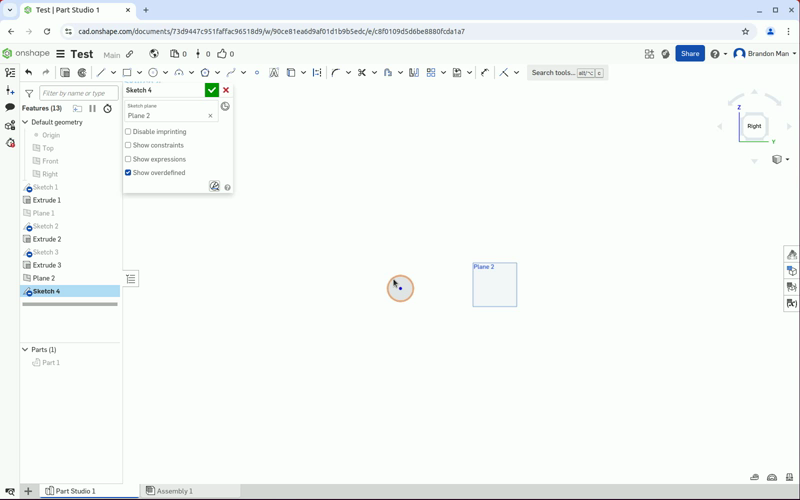
scroll(6)
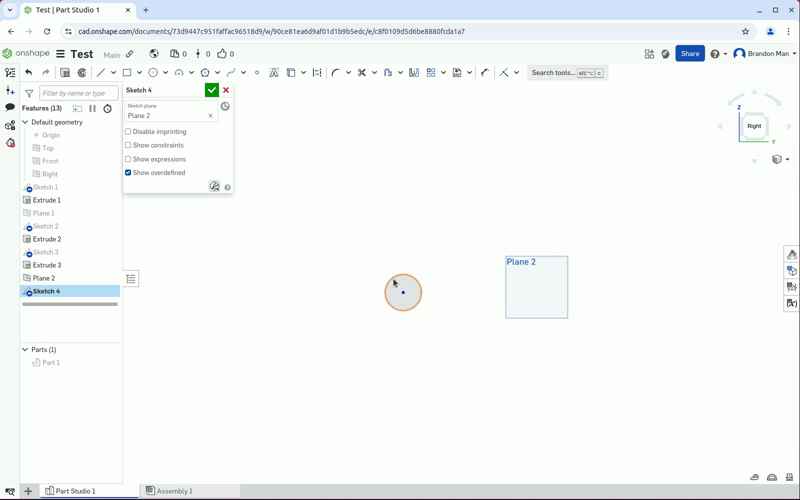
scroll(6)
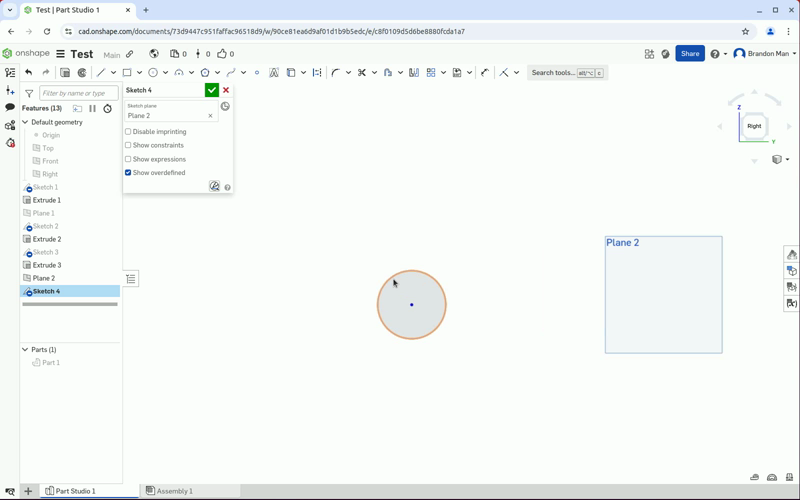
scroll(6)
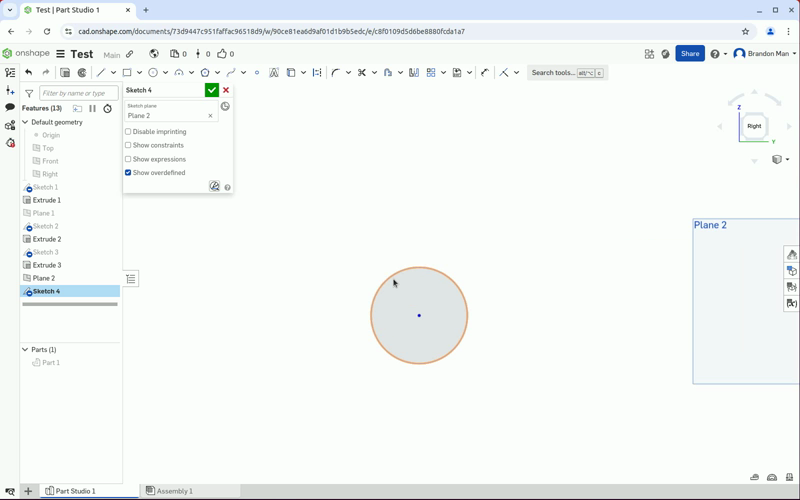
scroll(6)
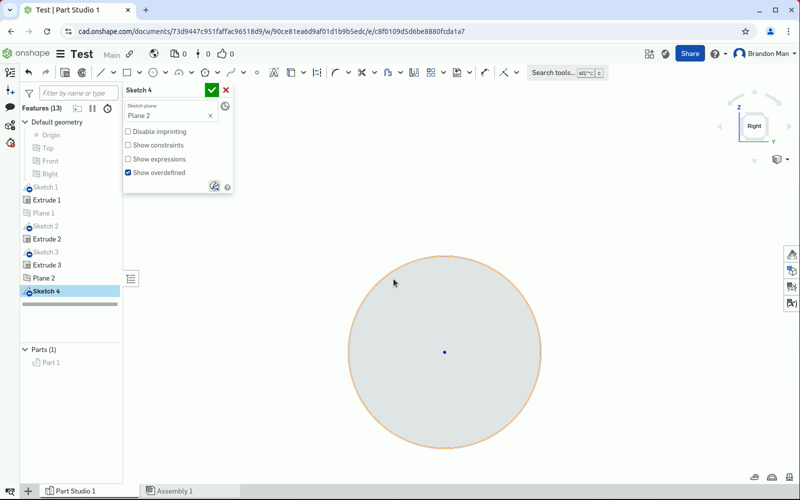
click(393, 278)
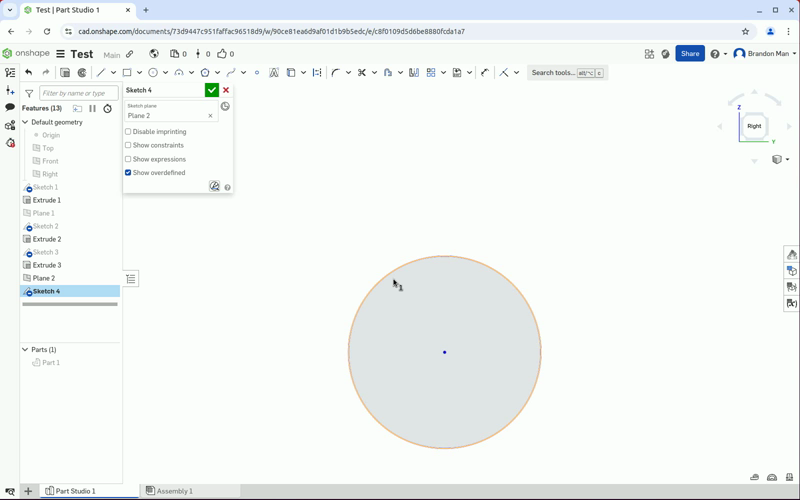
scroll(-6)
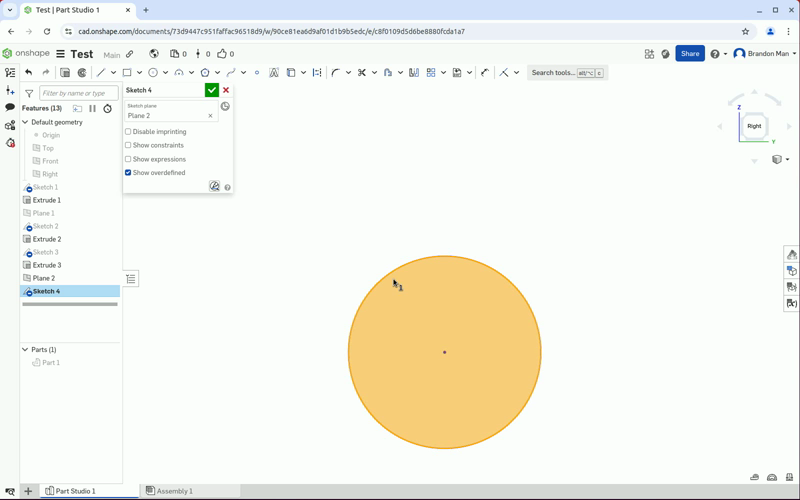
scroll(-6)
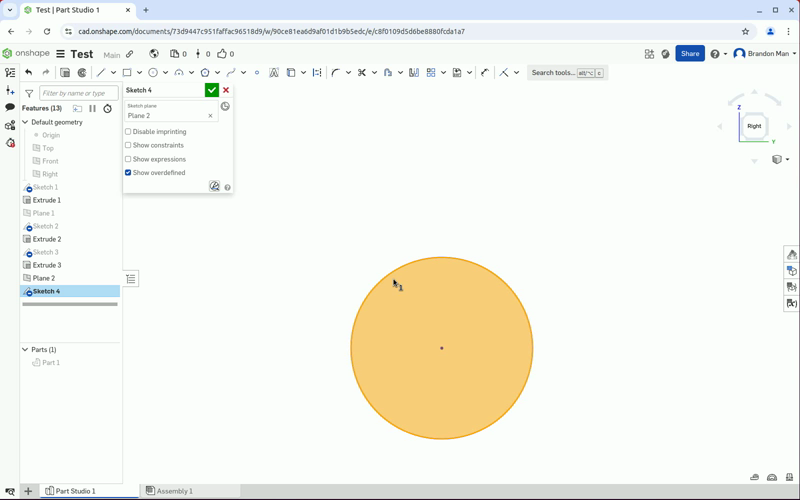
scroll(-6)
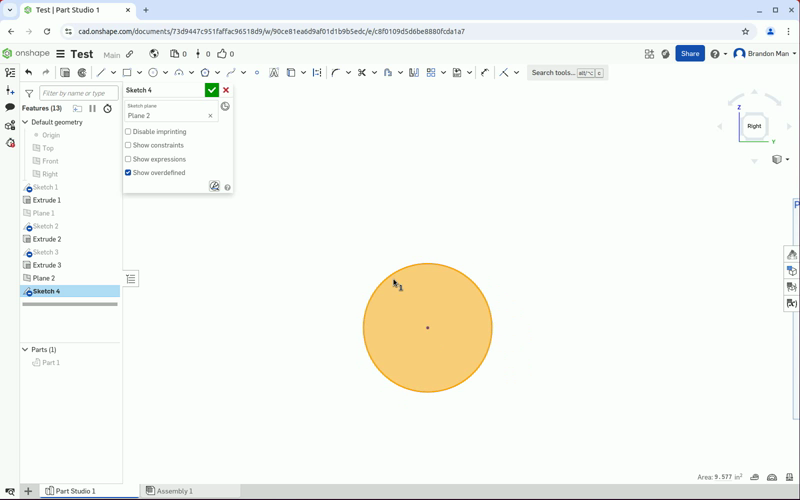
scroll(-6)
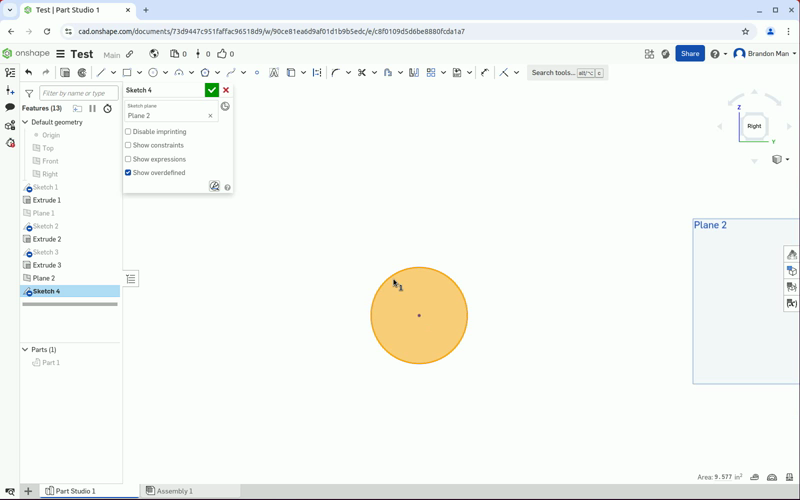
scroll(-6)
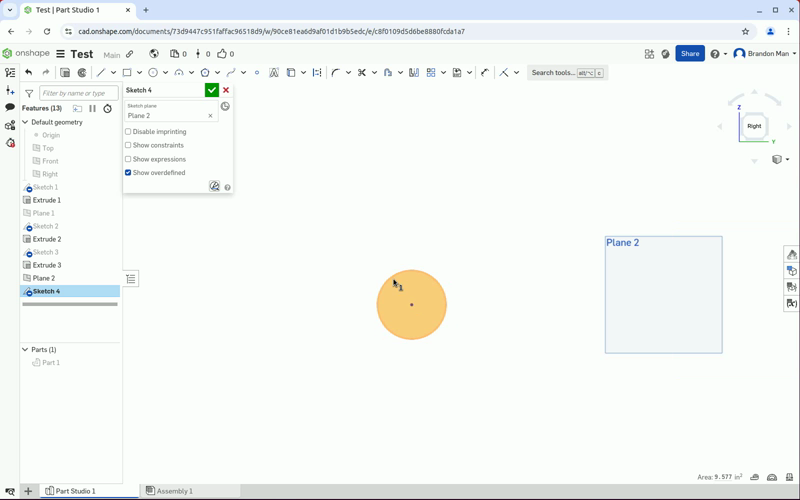
scroll(-6)
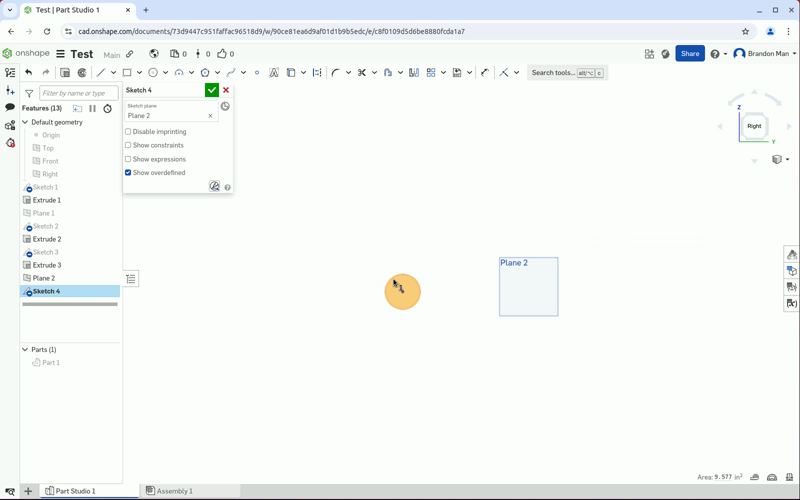
scroll(-6)
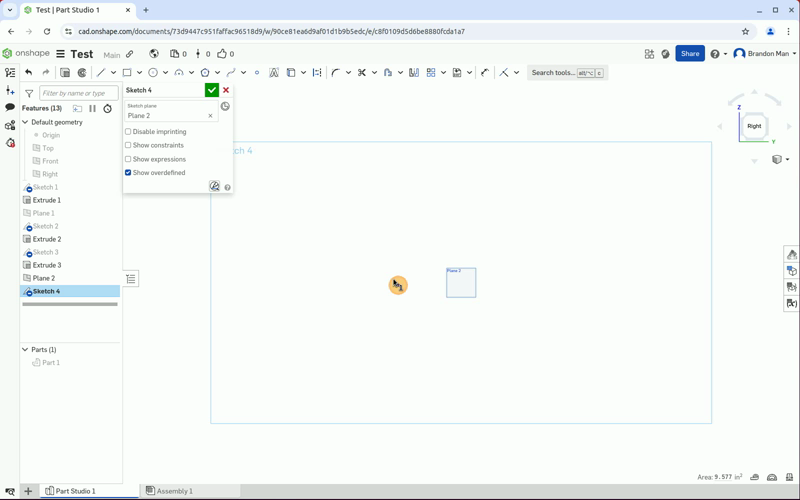
mouse_move(73, 352)
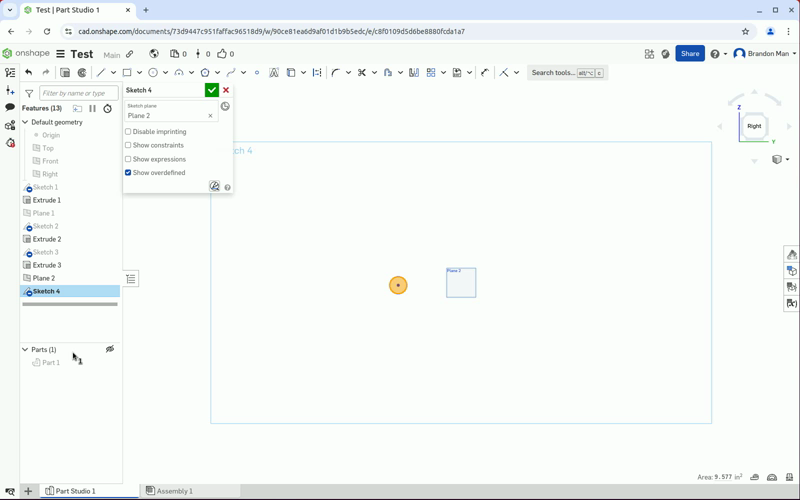
key(shift+y)
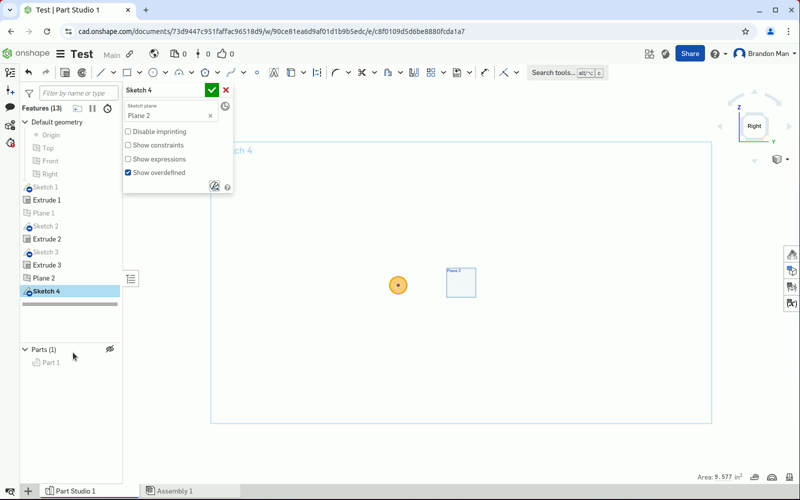
key(shift+e)
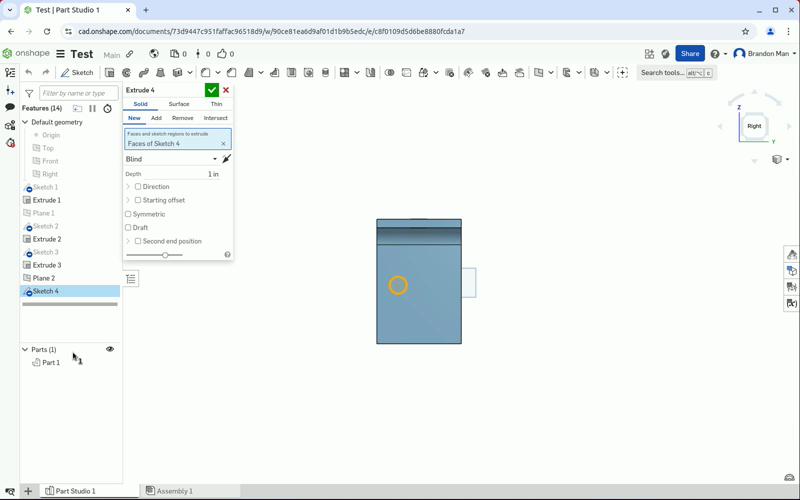
mouse_move(143, 106)
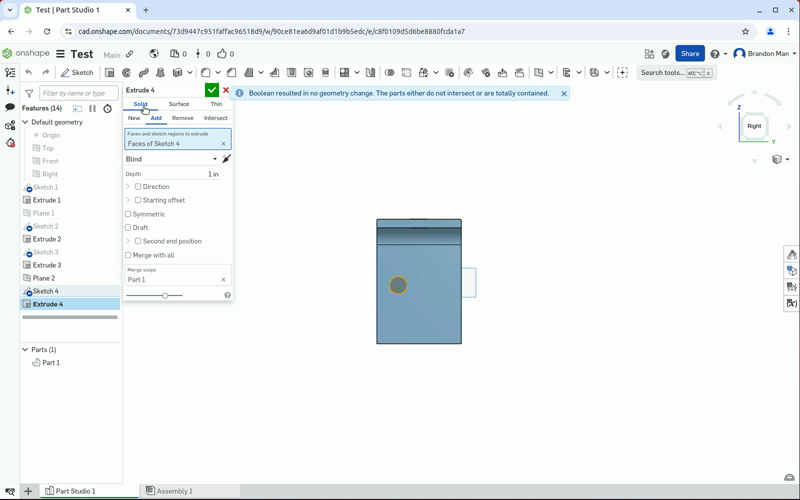
click(143, 106)
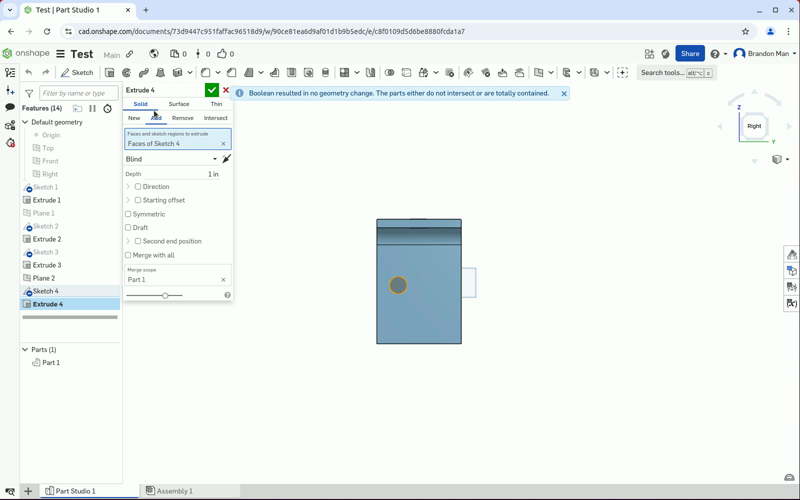
mouse_move(186, 120)
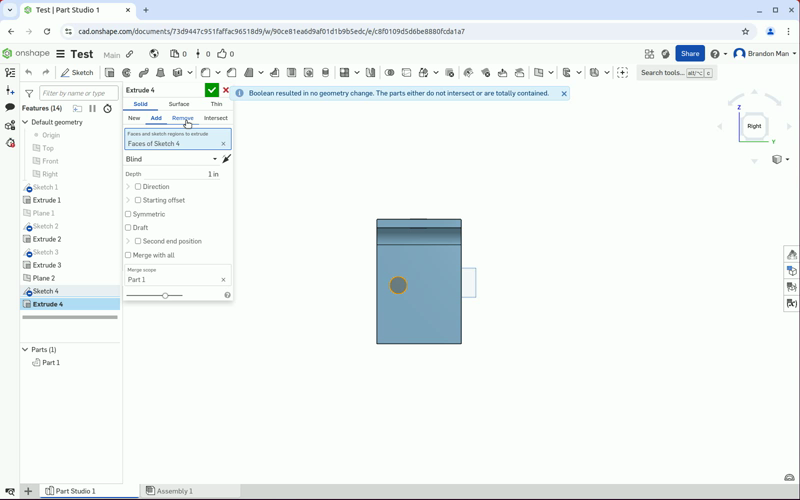
click(186, 120)
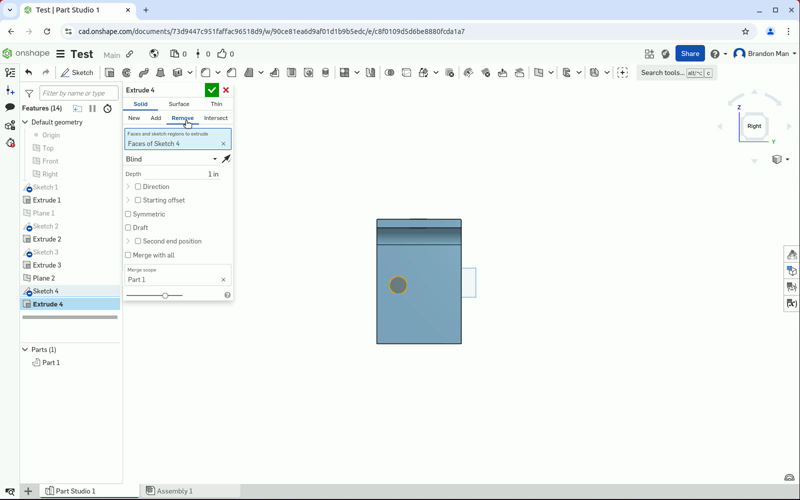
key(tab, 4)
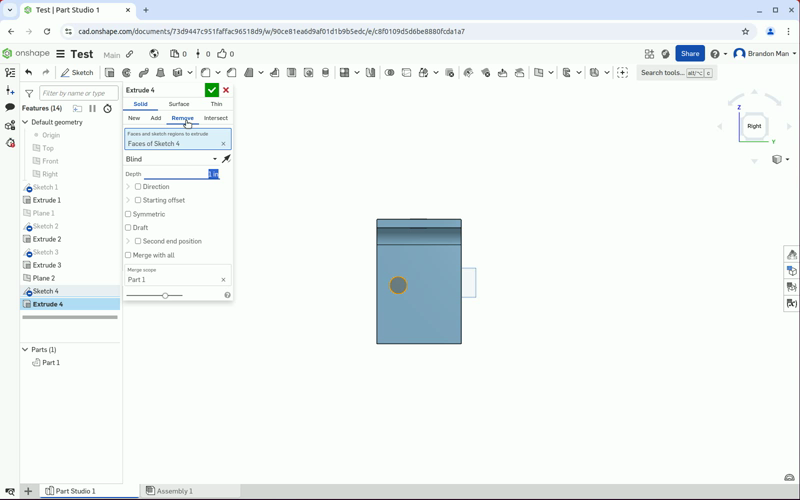
text(8.666)
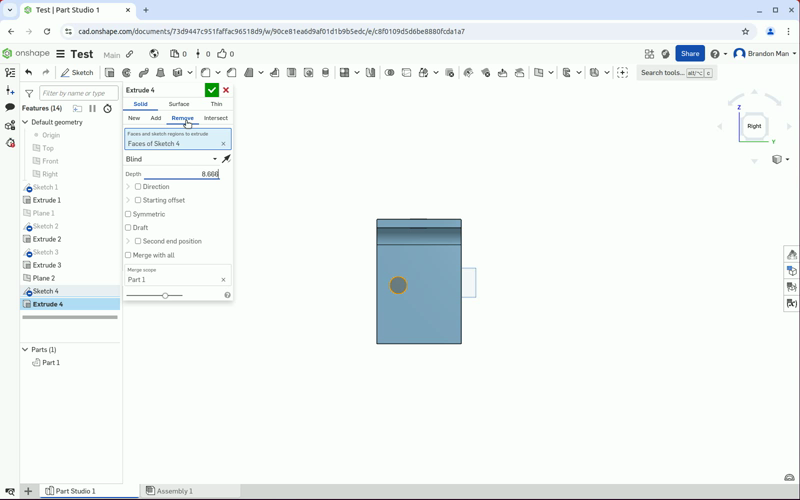
key(tab, 6)
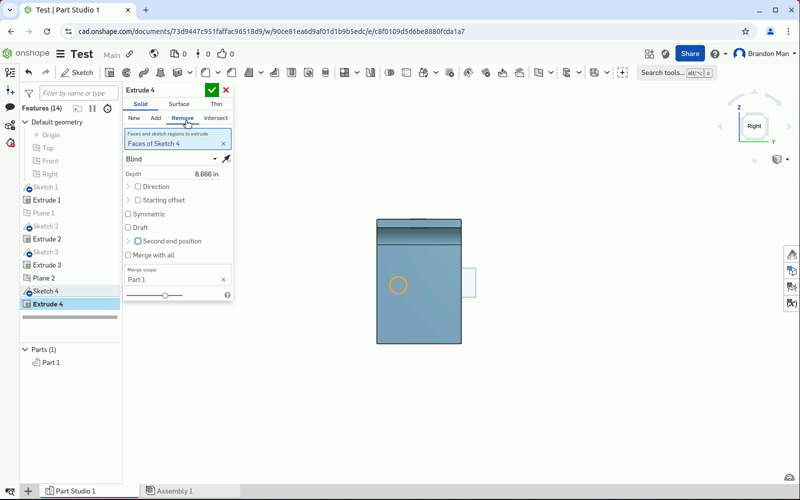
key(space)
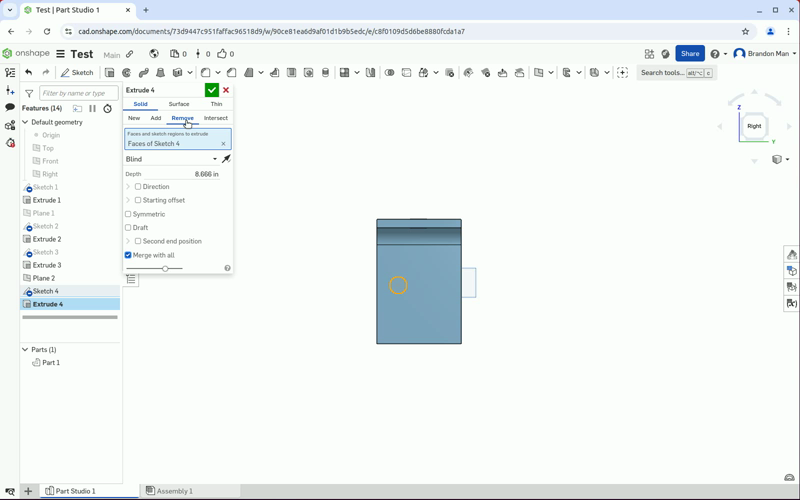
key(enter)
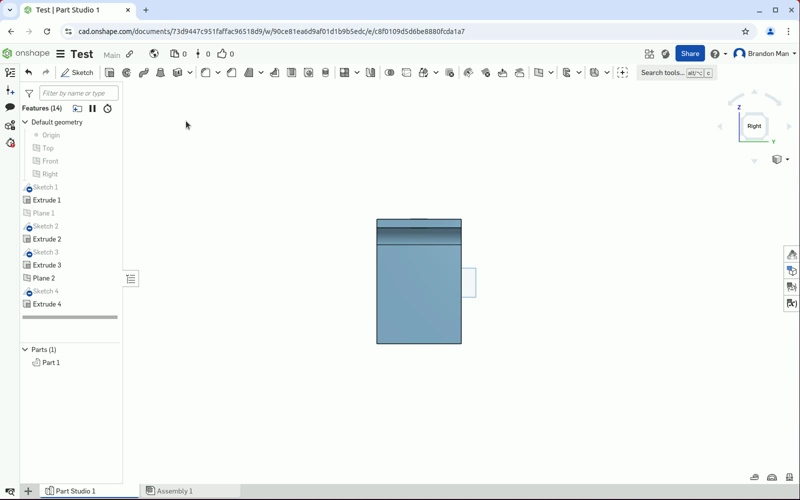
key(shift+h)
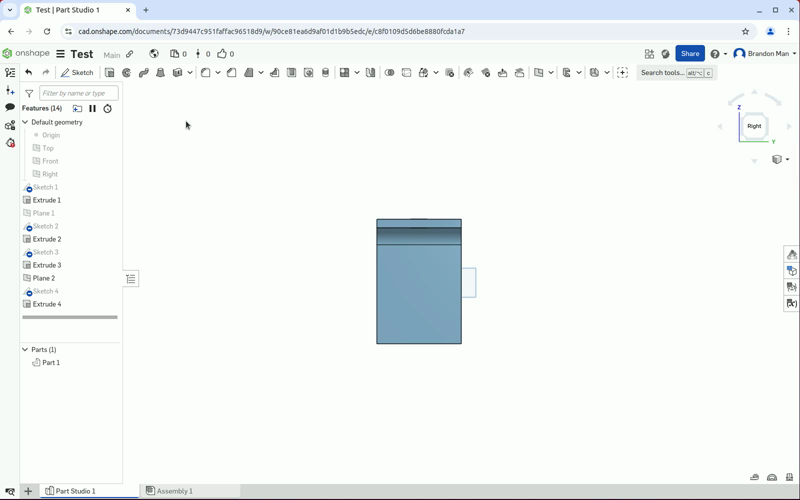
key(shift+h)
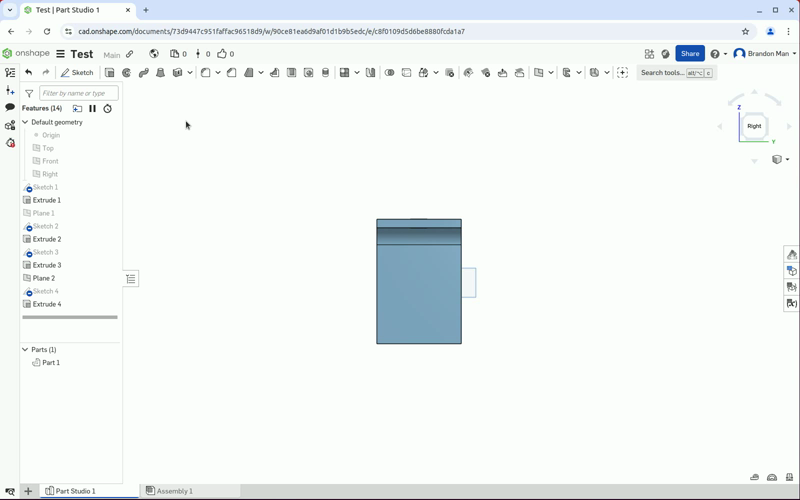
mouse_move(73, 189)
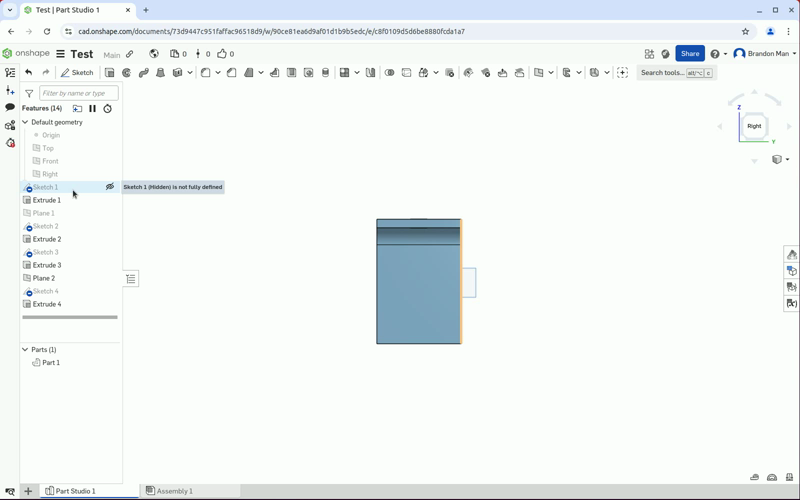
click(73, 189)
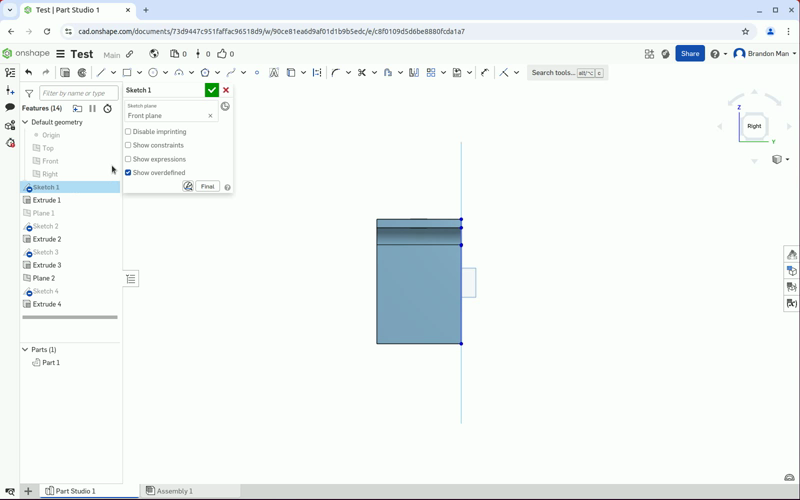
mouse_move(229, 92)
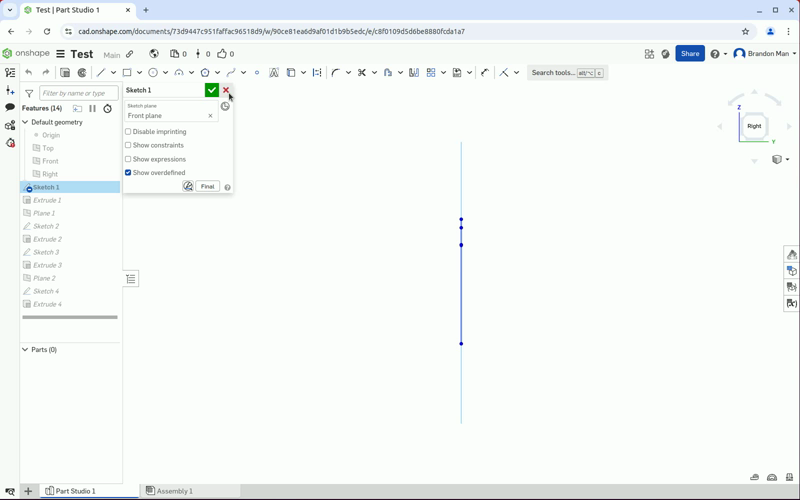
click(229, 92)
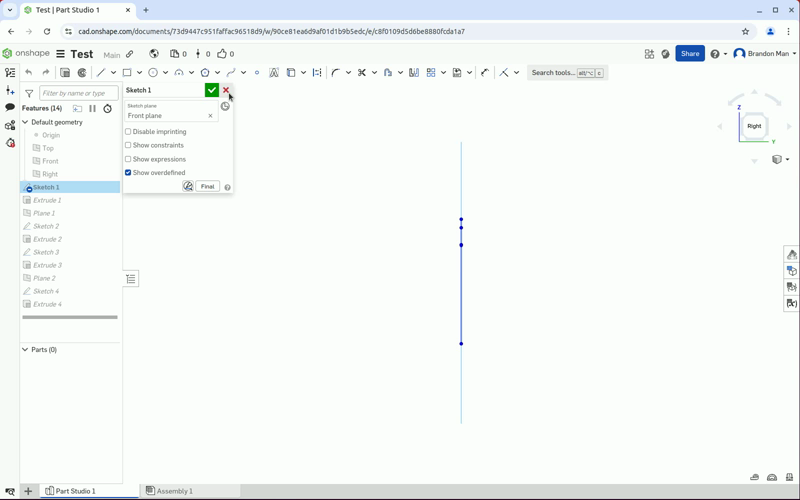
key(shift+s)
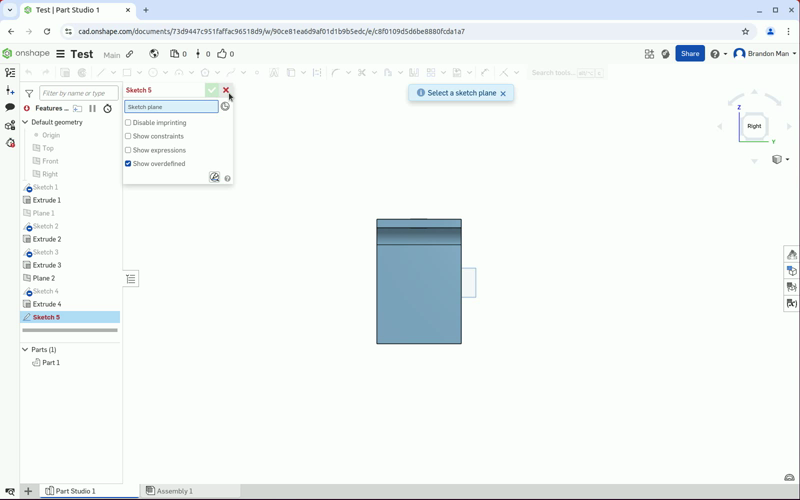
mouse_move(73, 280)
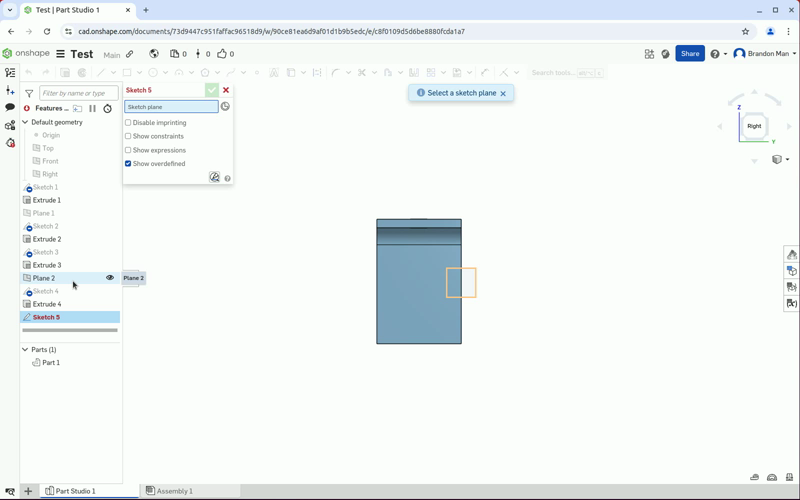
click(73, 280)
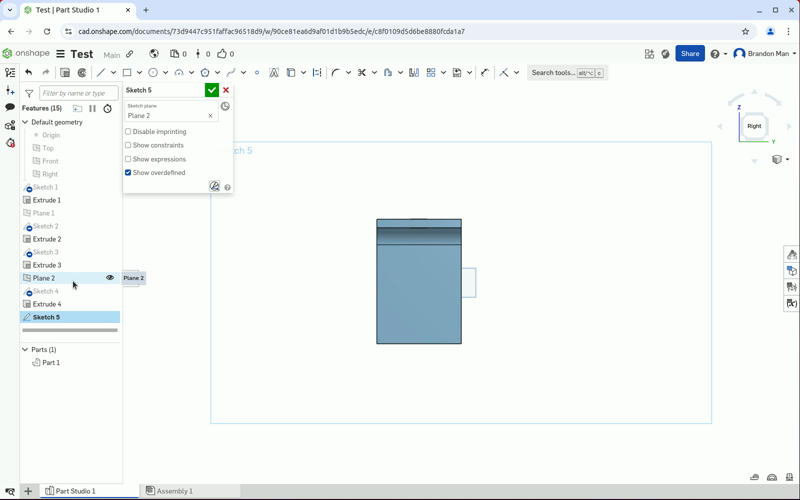
mouse_move(73, 352)
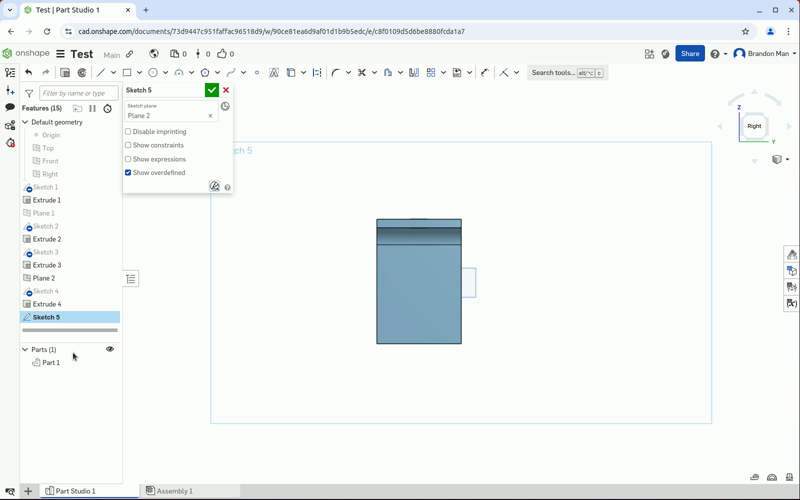
key(y)
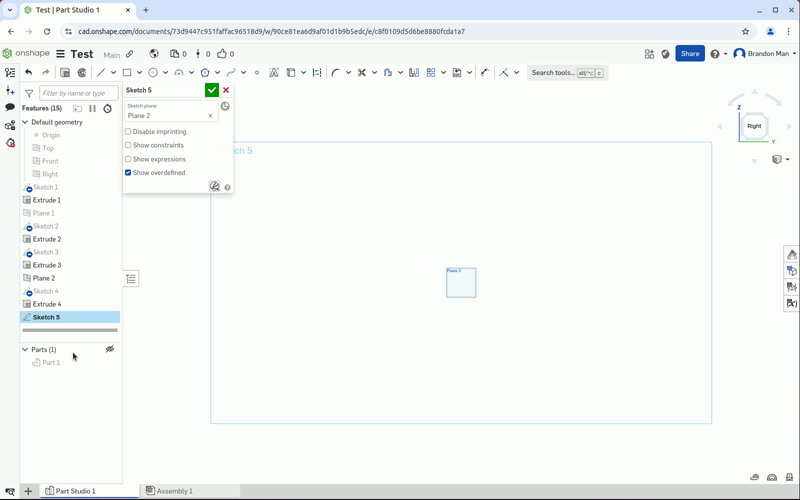
key(c)
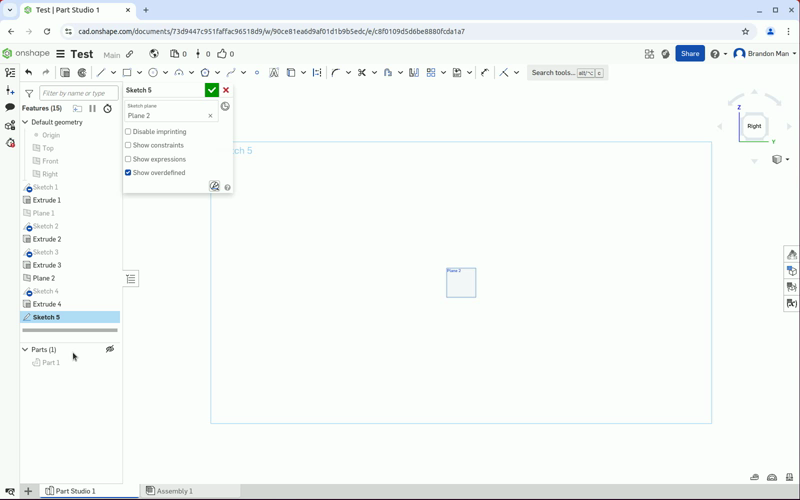
key_down(shift)
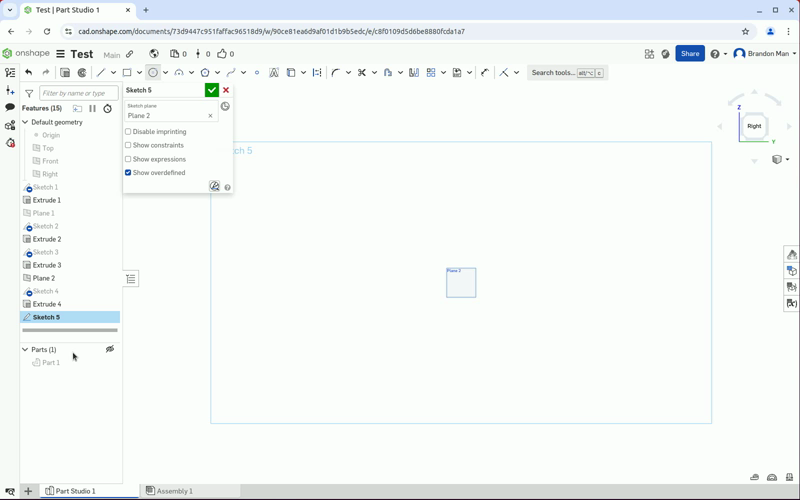
mouse_move(440, 319)
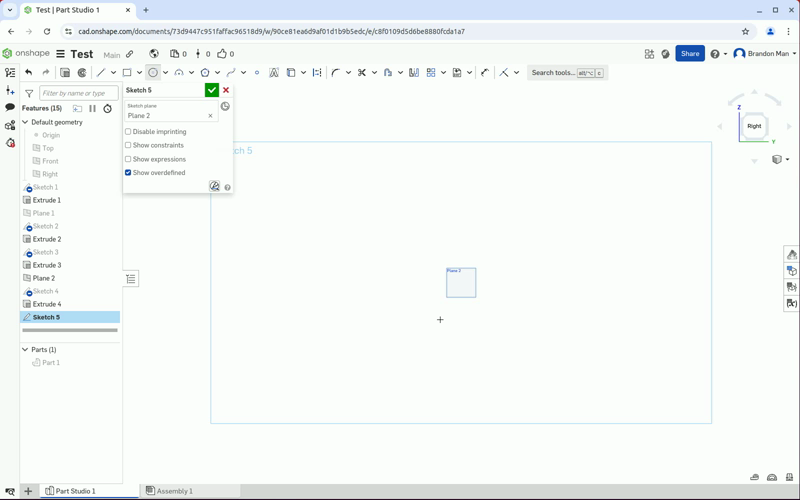
click(440, 319)
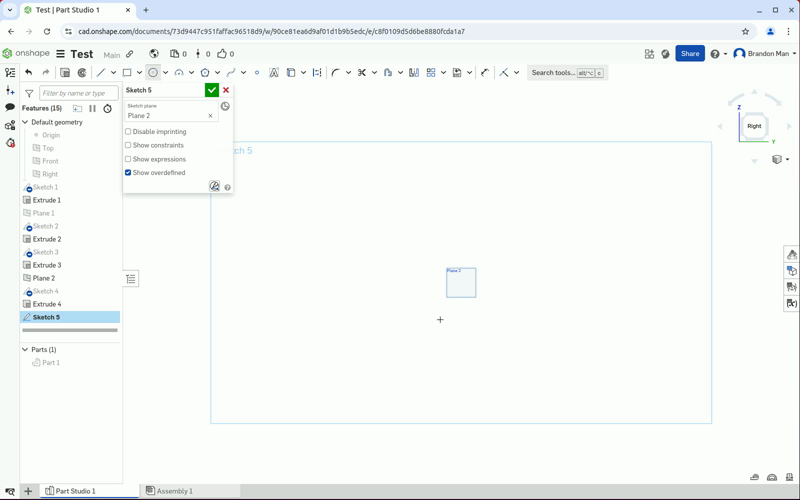
key_up(shift)
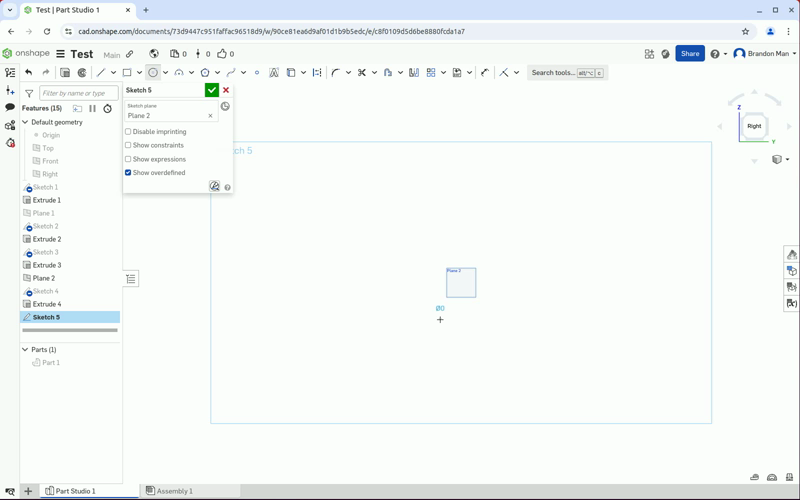
mouse_move(449, 319)
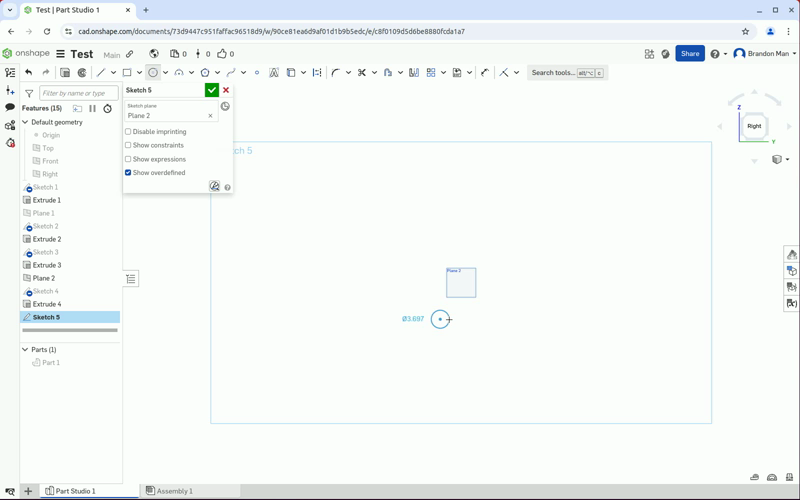
click(449, 319)
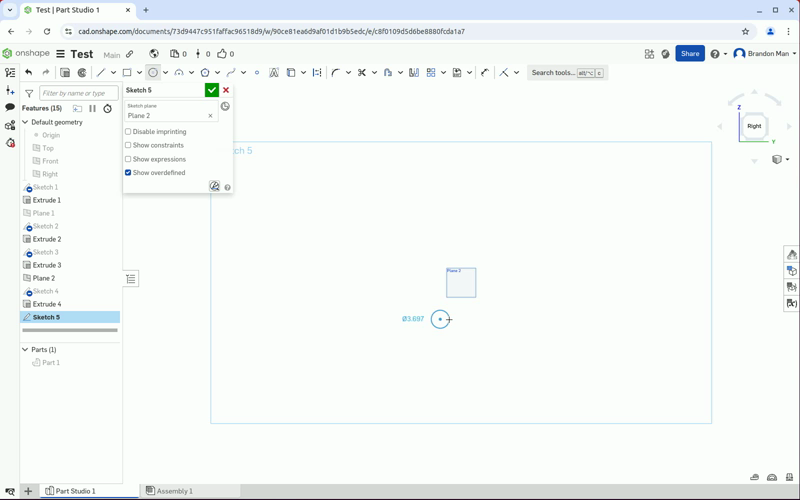
key(esc)
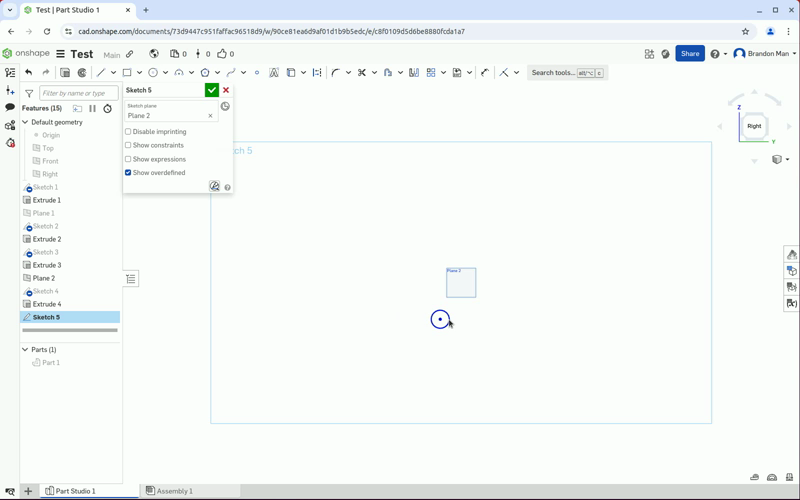
mouse_move(443, 318)
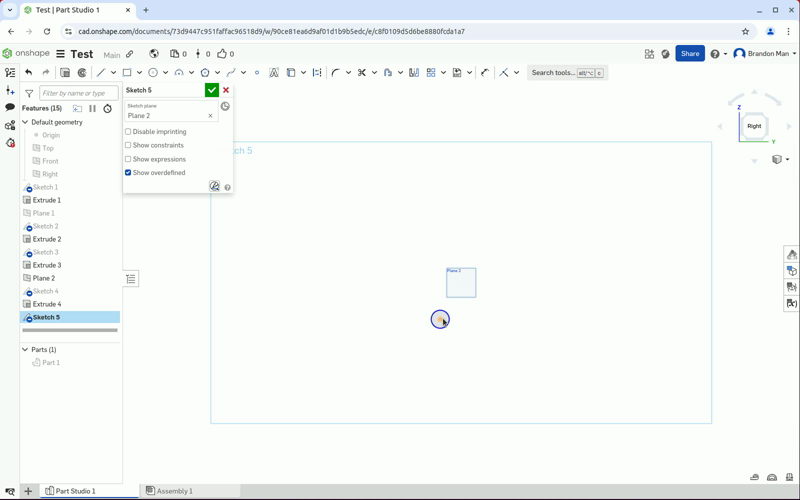
scroll(6)
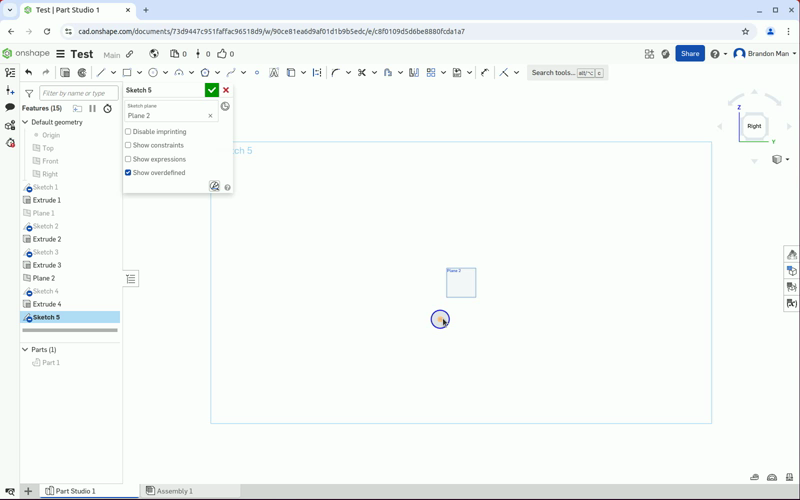
scroll(6)
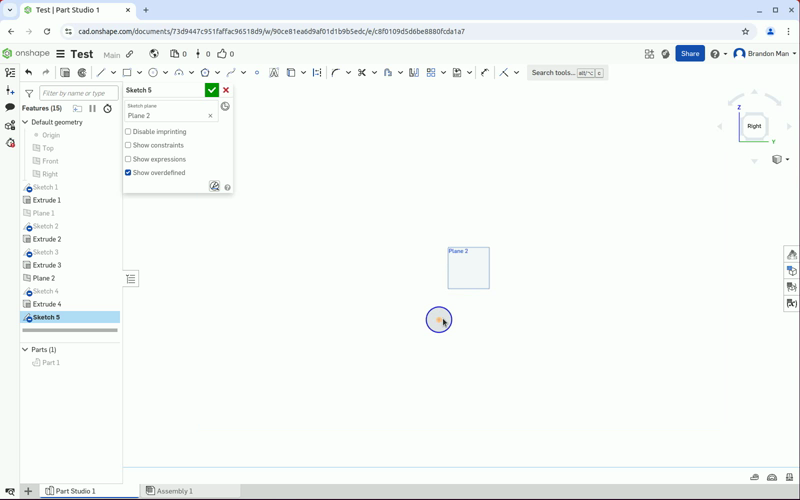
scroll(6)
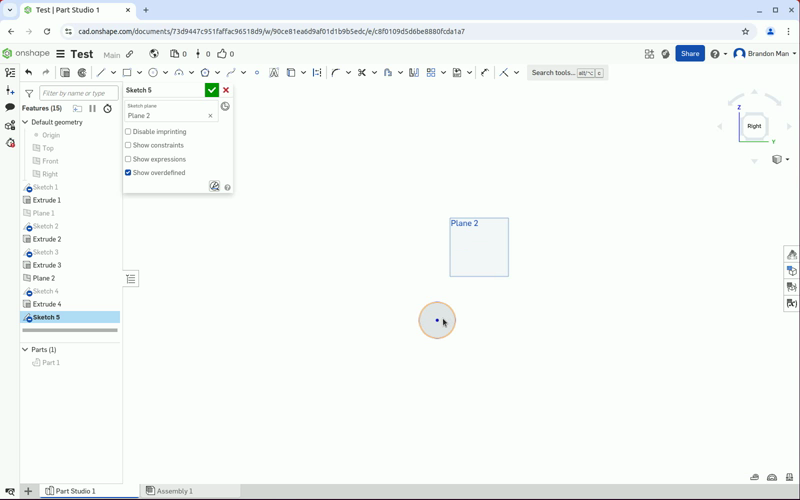
scroll(6)
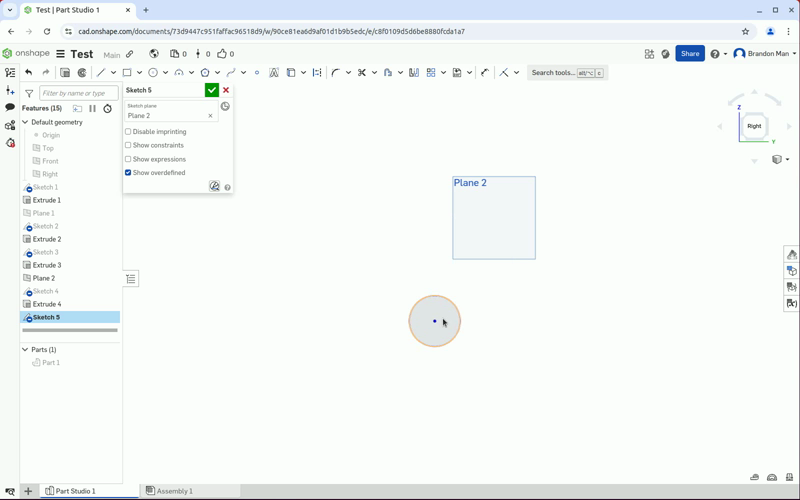
scroll(6)
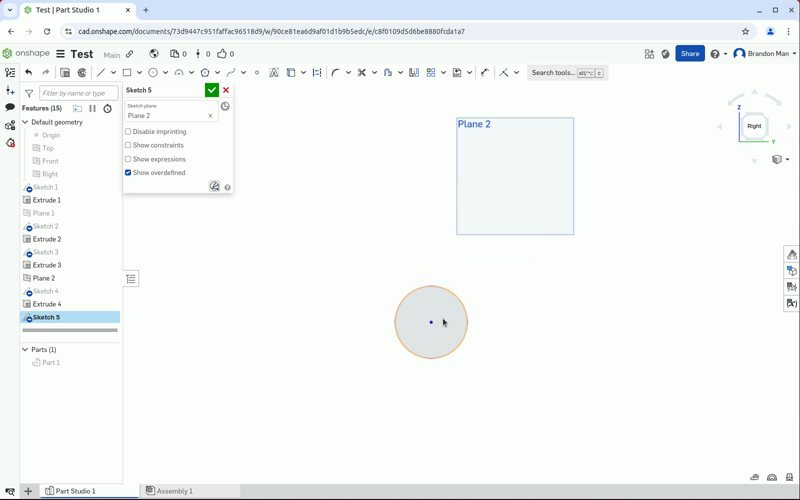
scroll(6)
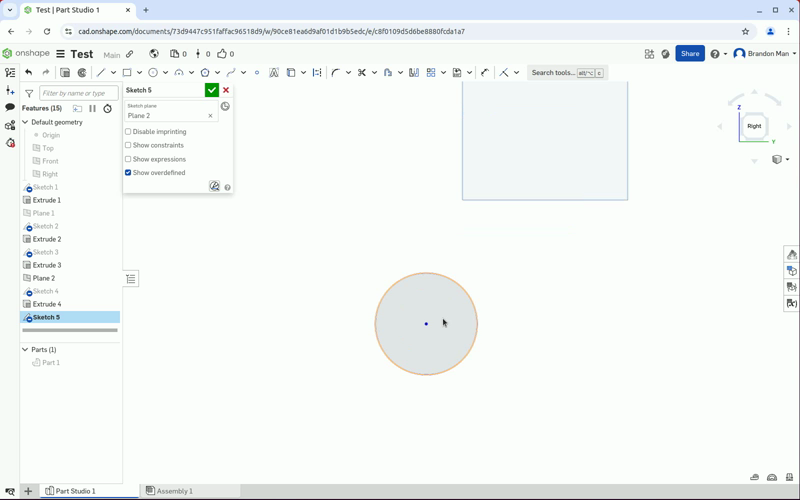
scroll(6)
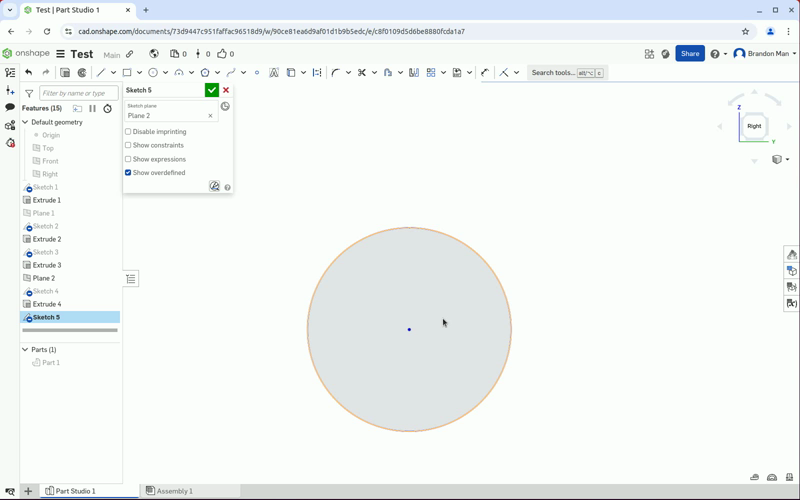
click(443, 318)
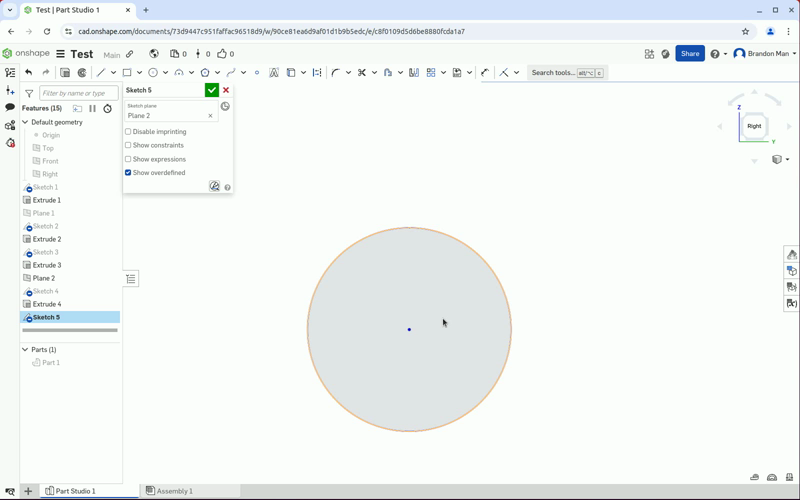
scroll(-6)
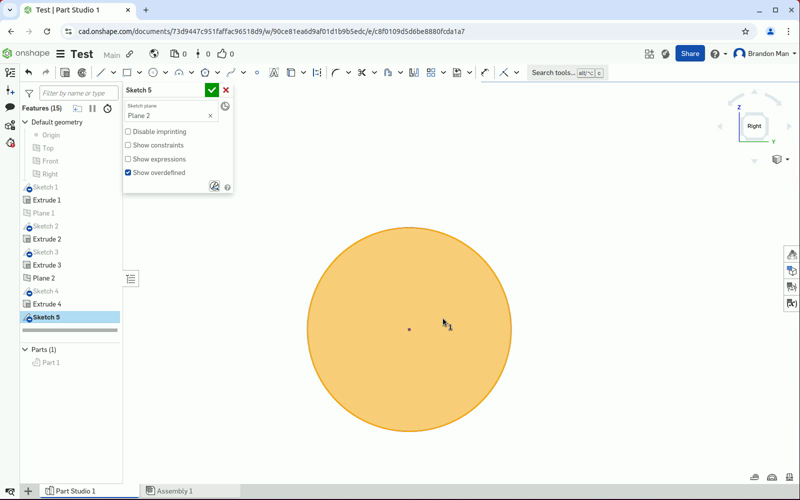
scroll(-6)
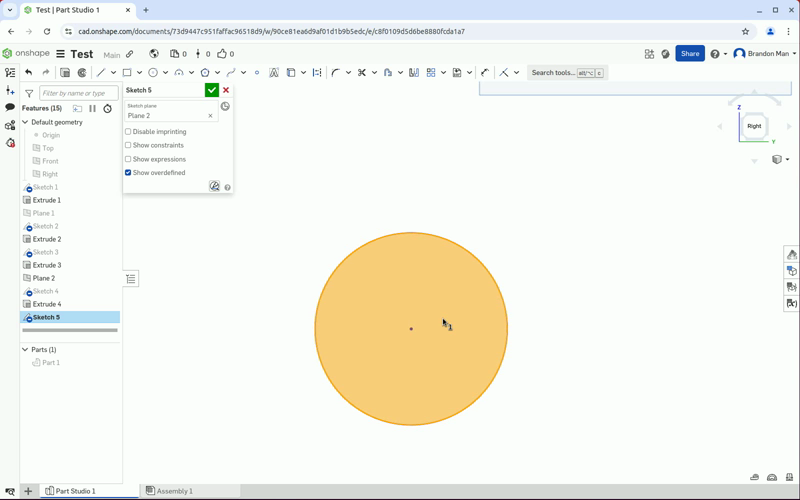
scroll(-6)
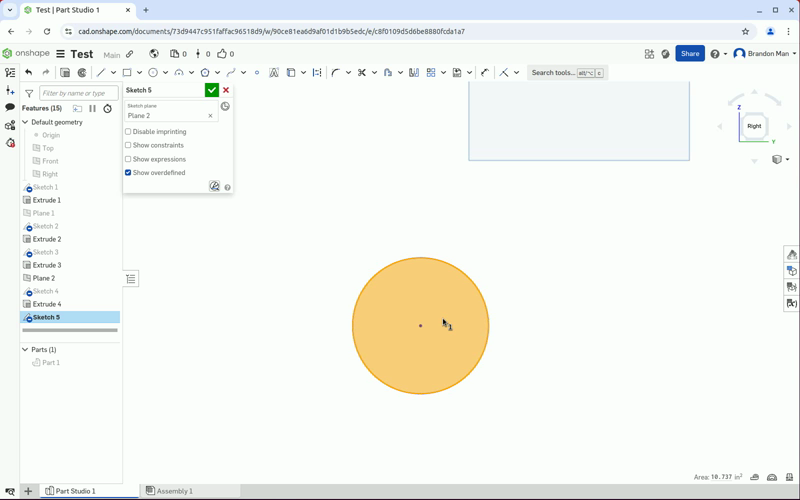
scroll(-6)
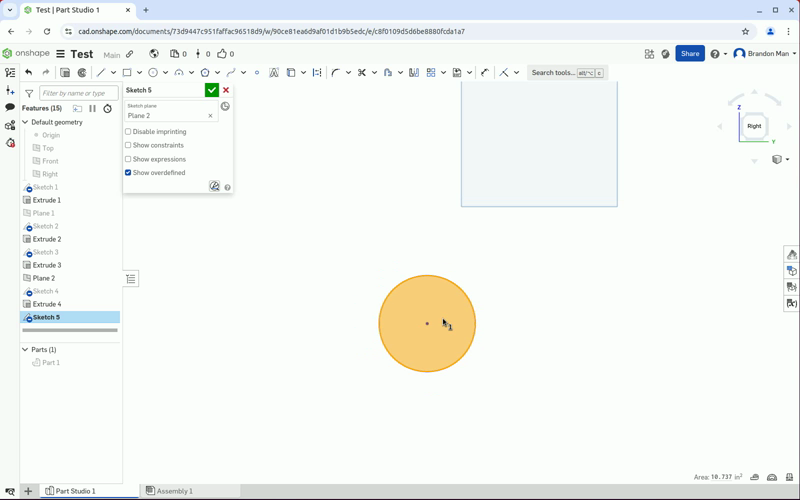
scroll(-6)
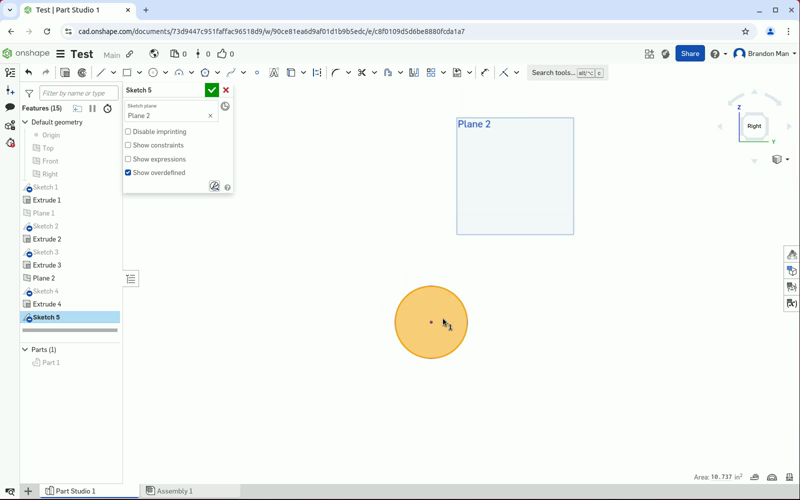
scroll(-6)
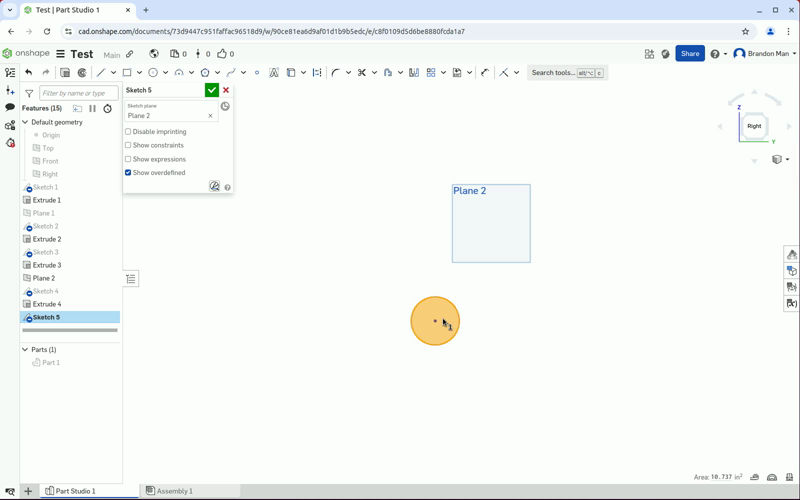
scroll(-6)
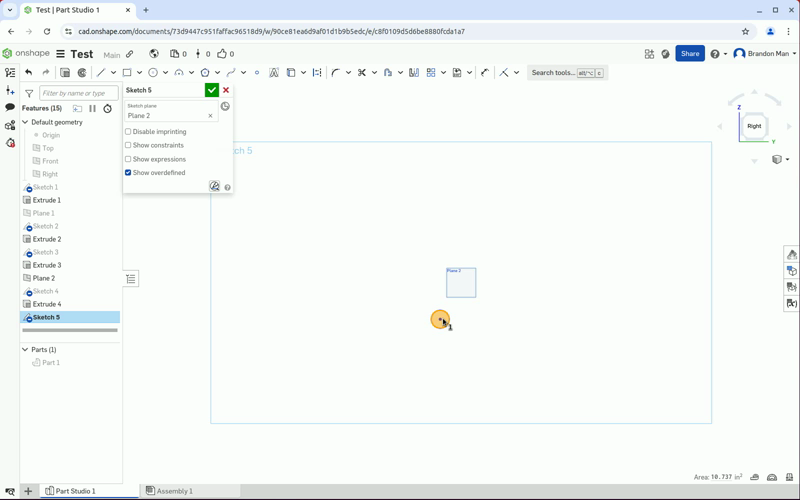
mouse_move(73, 352)
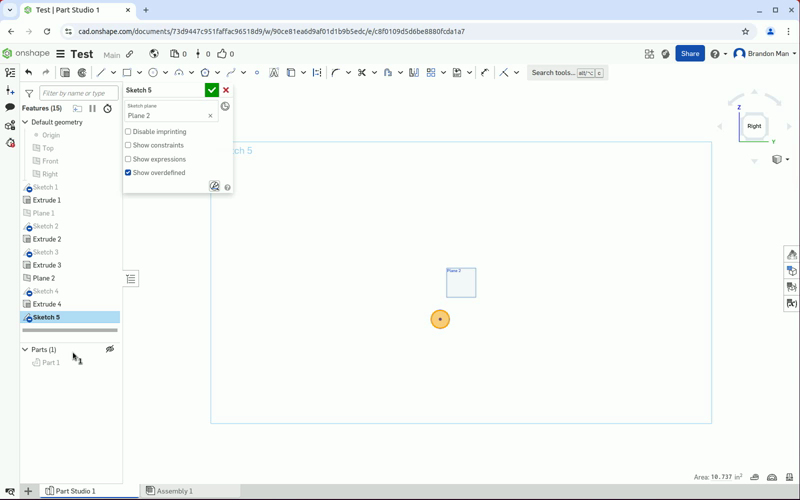
key(shift+y)
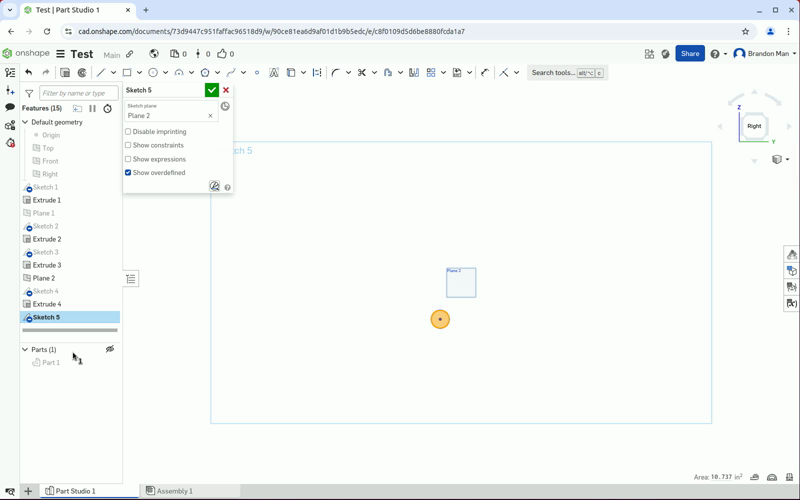
key(shift+e)
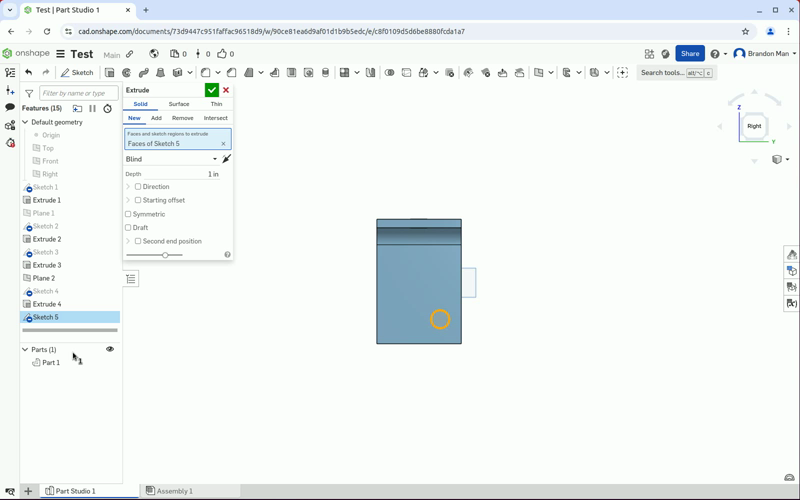
mouse_move(143, 106)
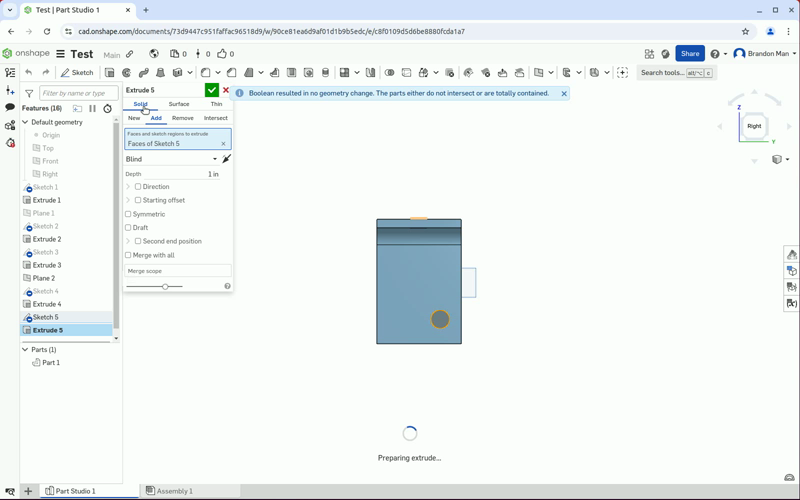
click(143, 106)
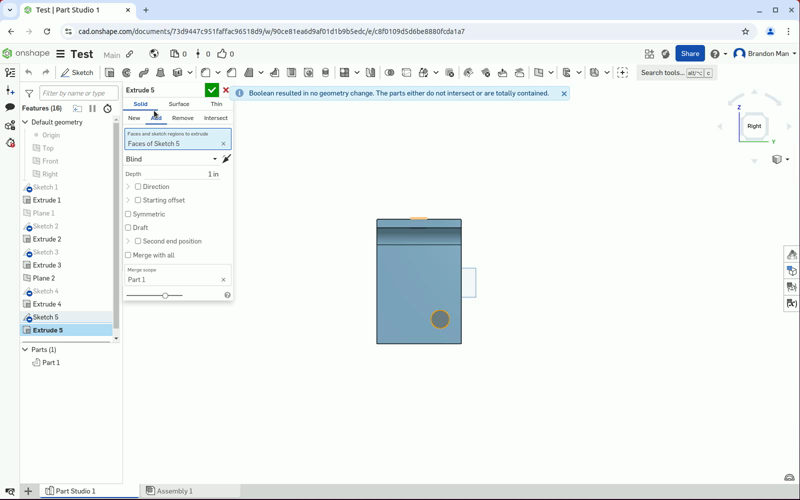
mouse_move(186, 120)
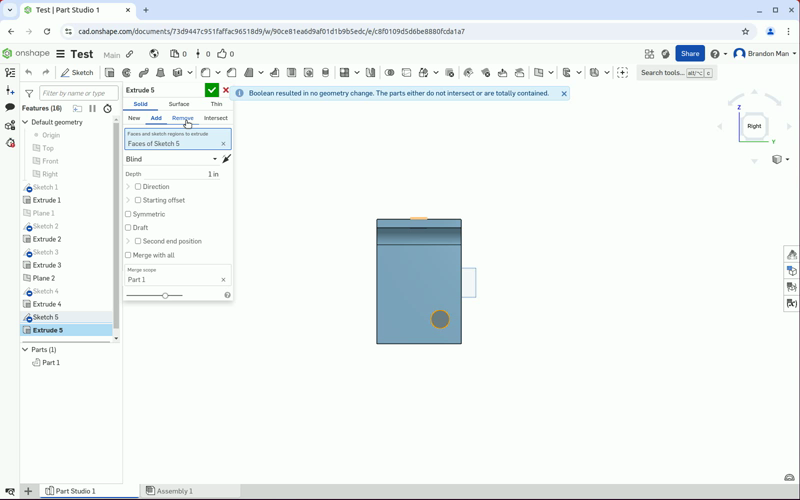
click(186, 120)
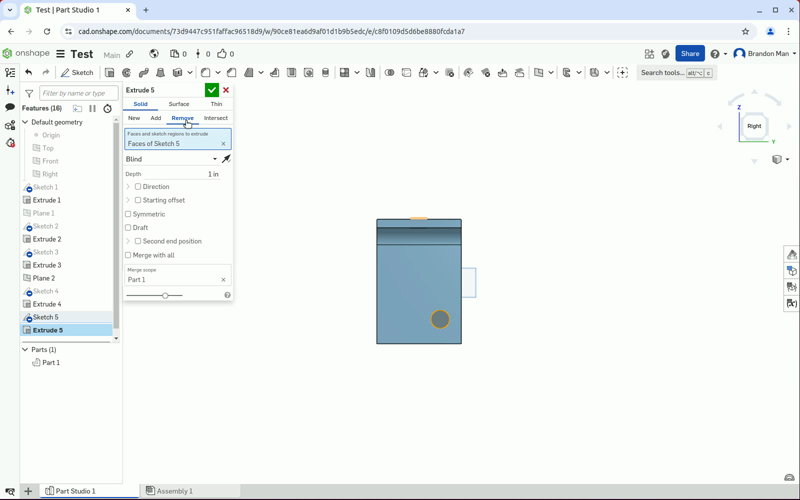
key(tab, 4)
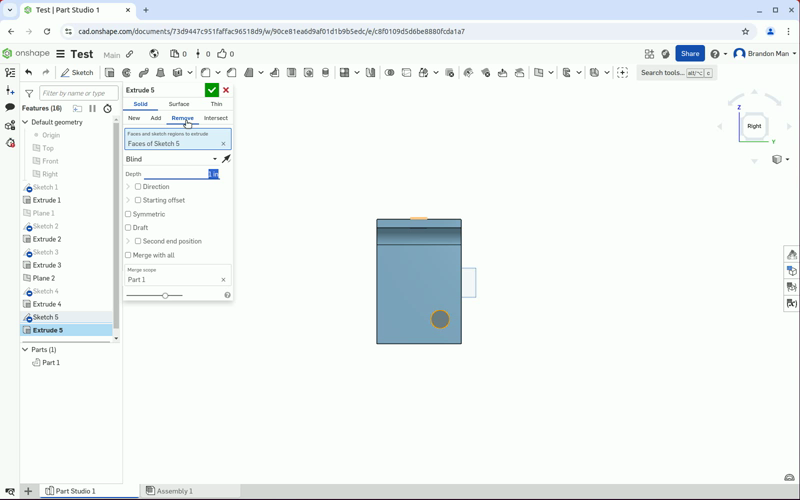
text(8.666)
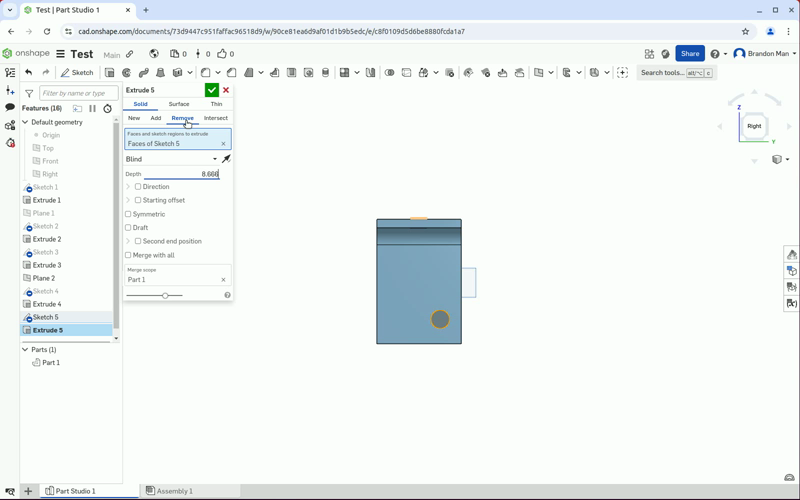
key(tab, 6)
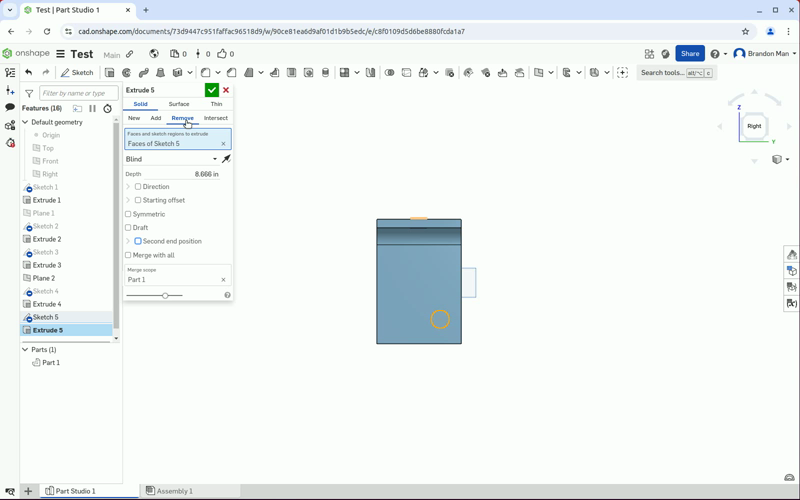
key(space)
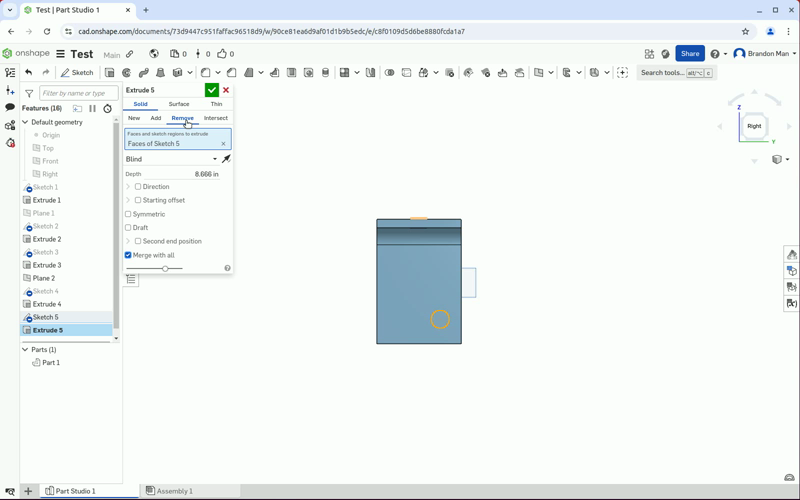
key(enter)
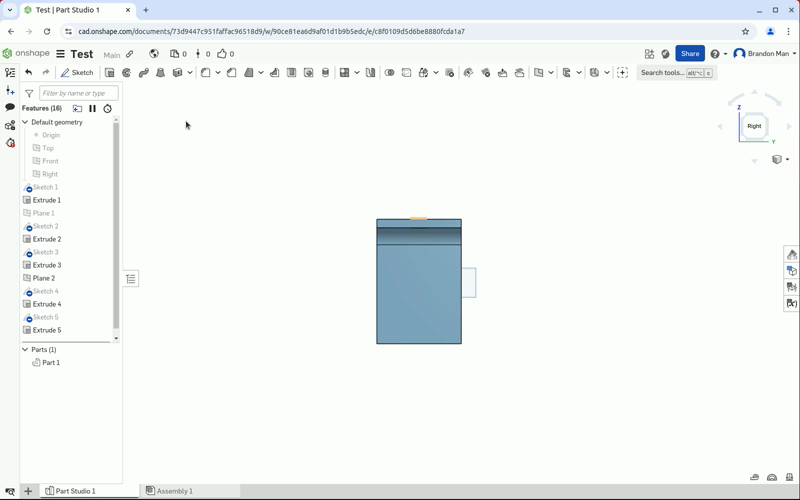
key(shift+h)
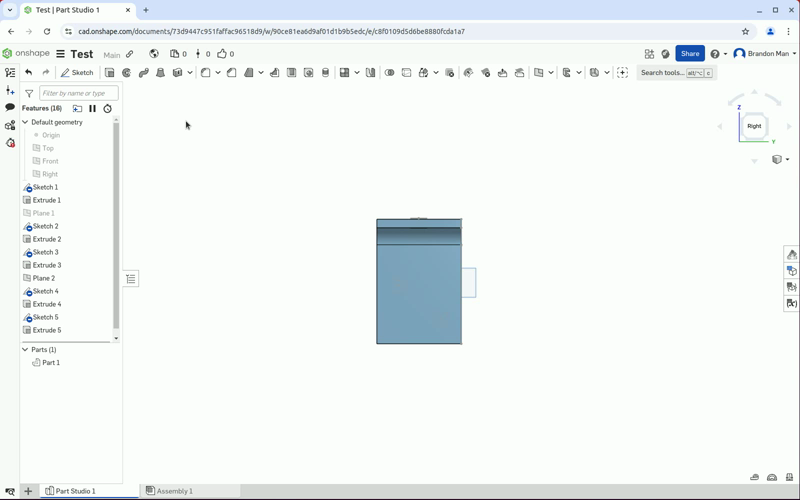
key(shift+h)
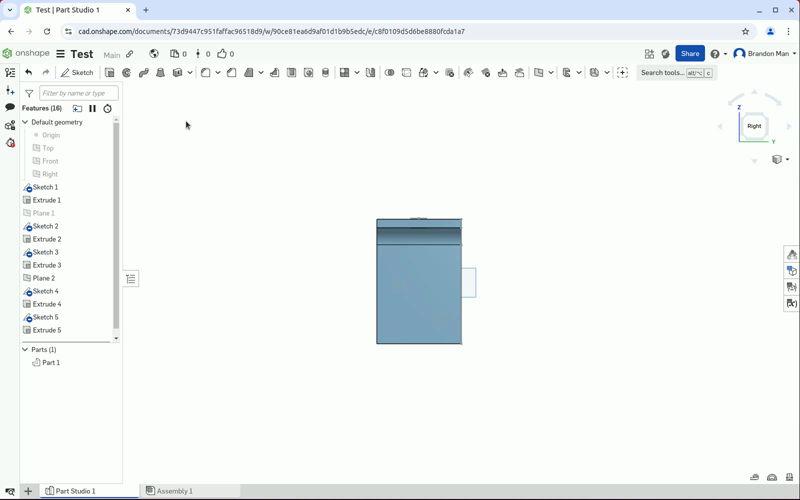
key(shift+7)
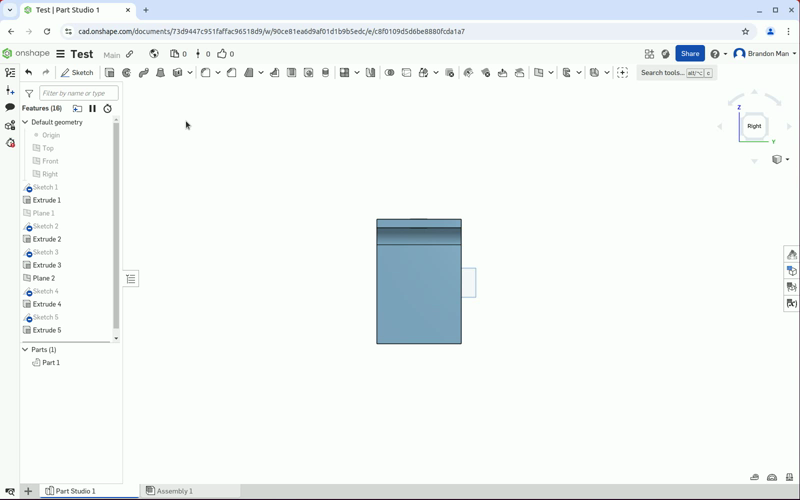
key(right, 2)
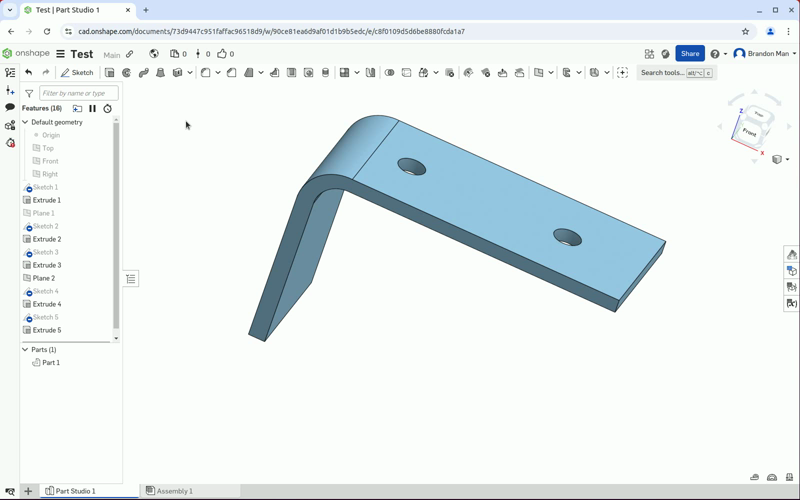
key(down, 2)
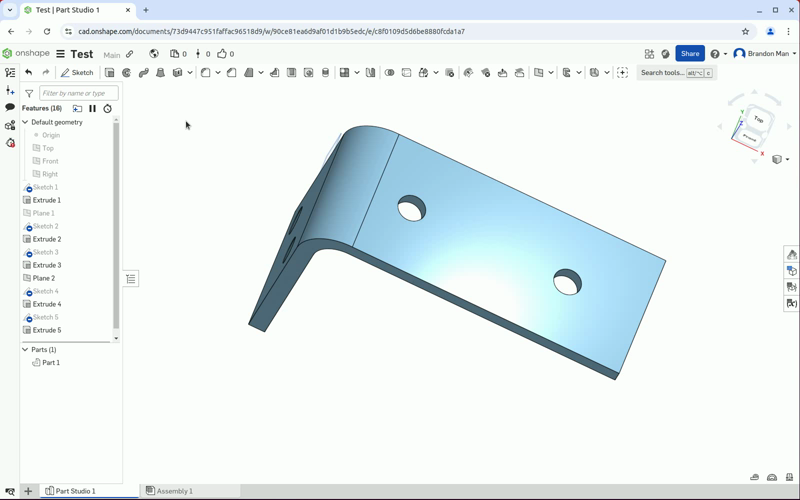
key(up, 2)
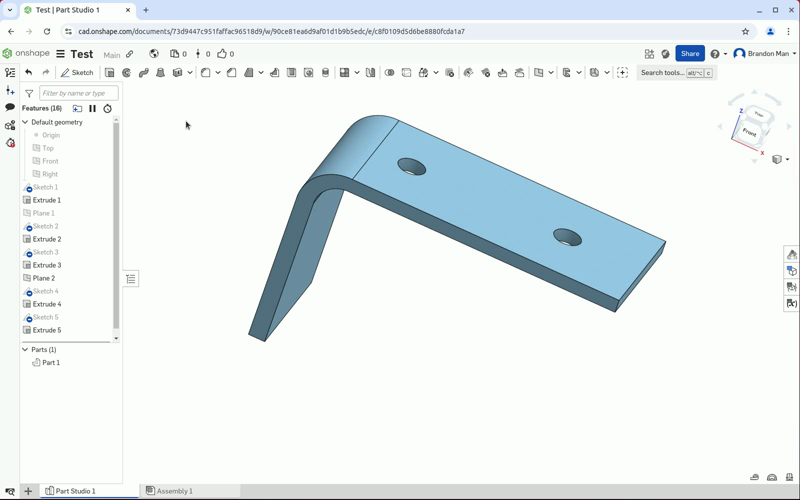
key(left, 2)
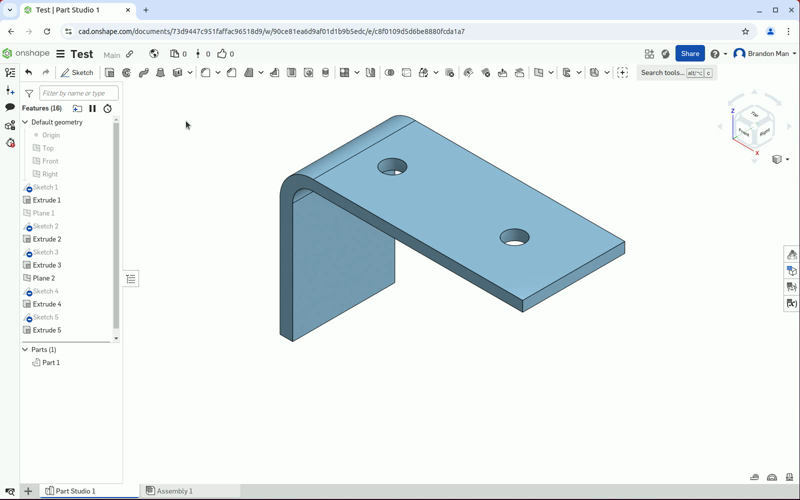
mouse_move(69, 189)
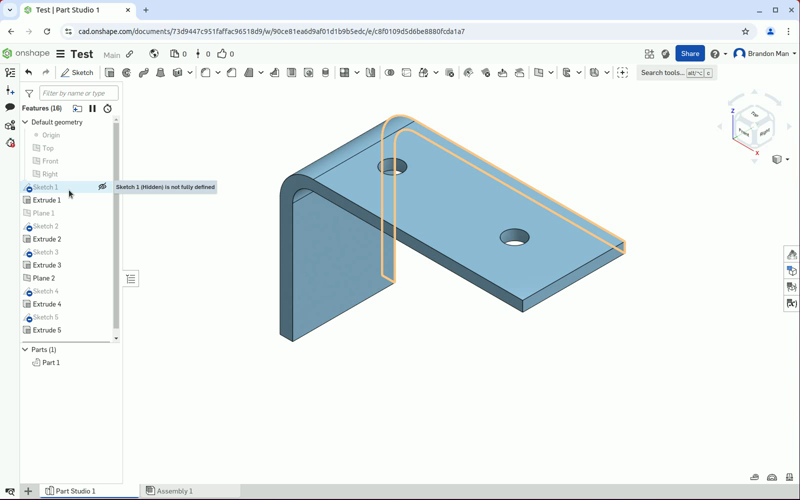
click(69, 189)